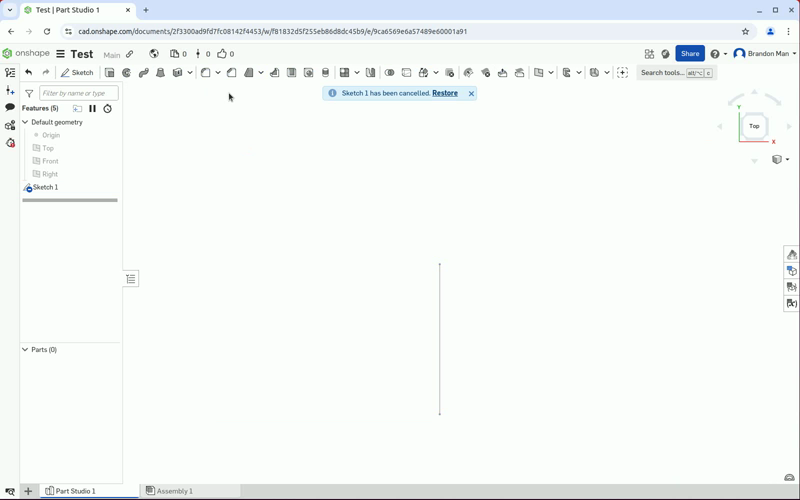
key(shift+h)
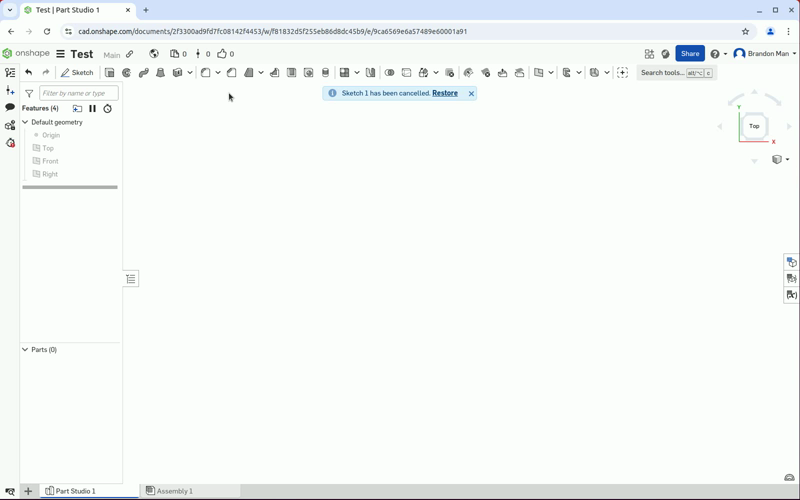
mouse_move(73, 352)
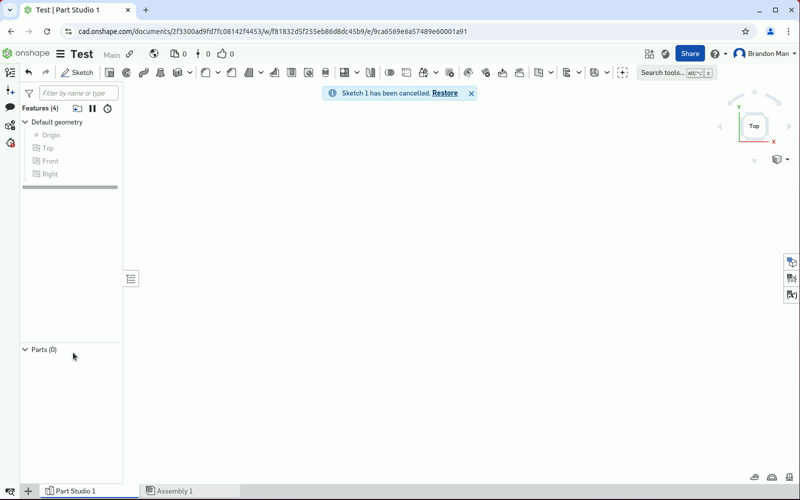
key(y)
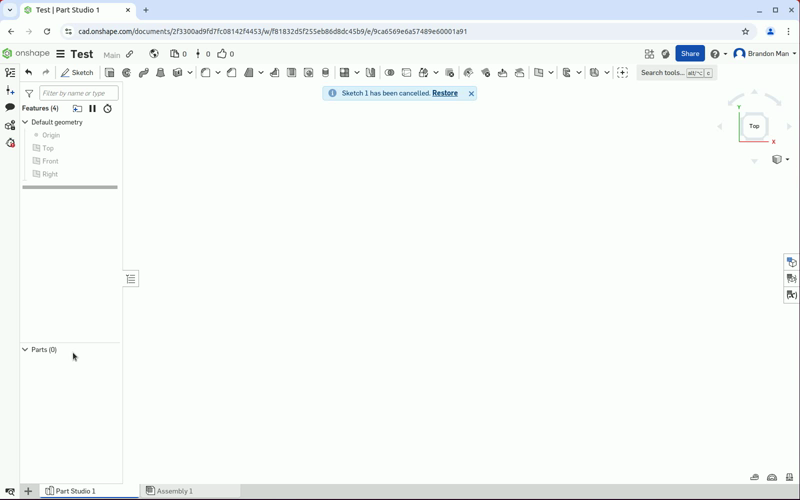
key(shift+p)
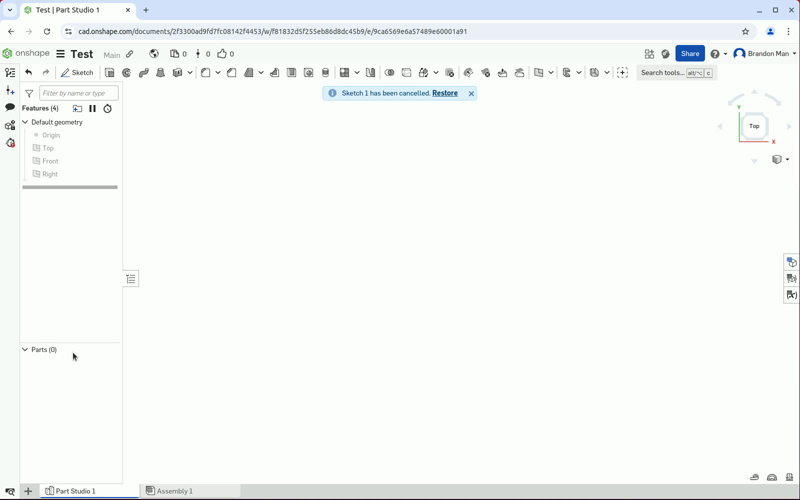
key(space)
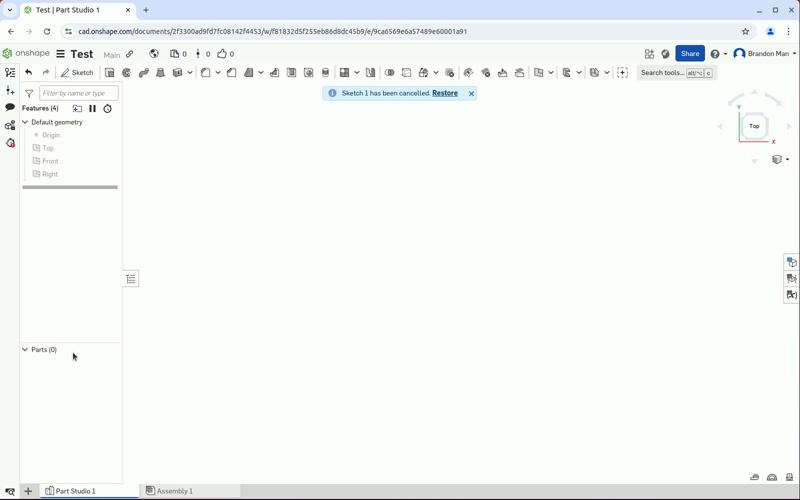
key_down(shift)
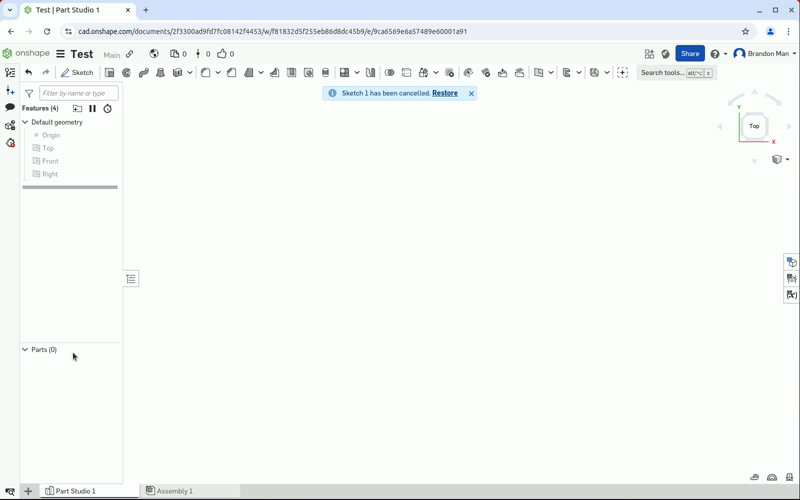
key(up)
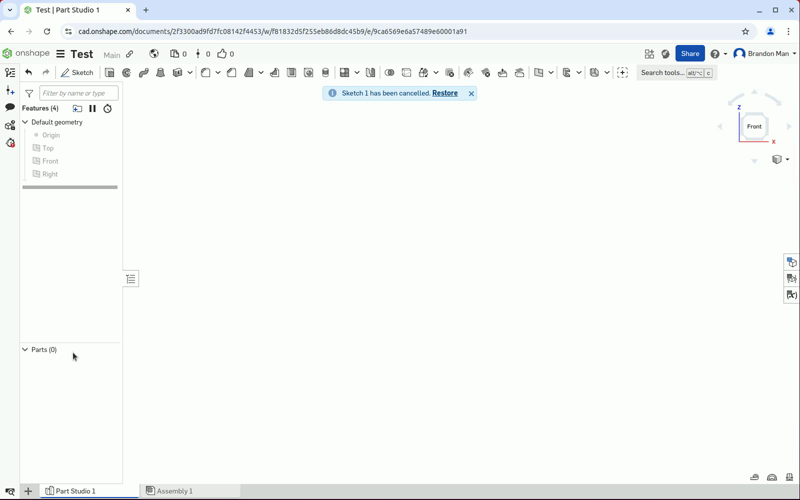
key_up(shift)
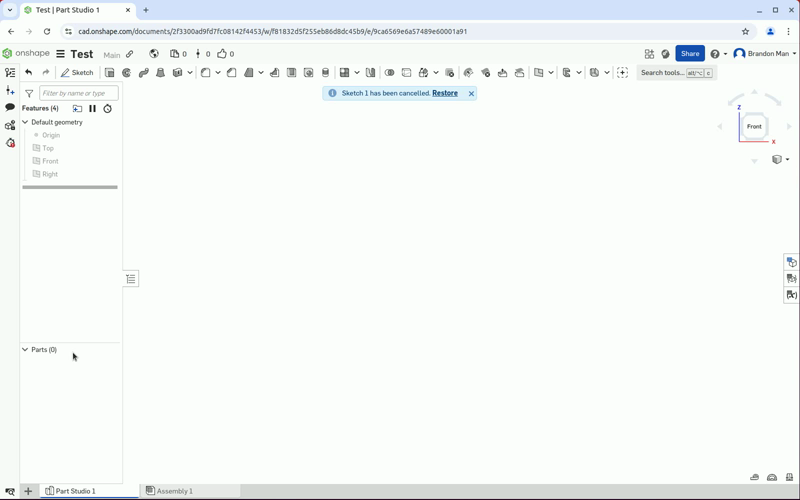
key(space)
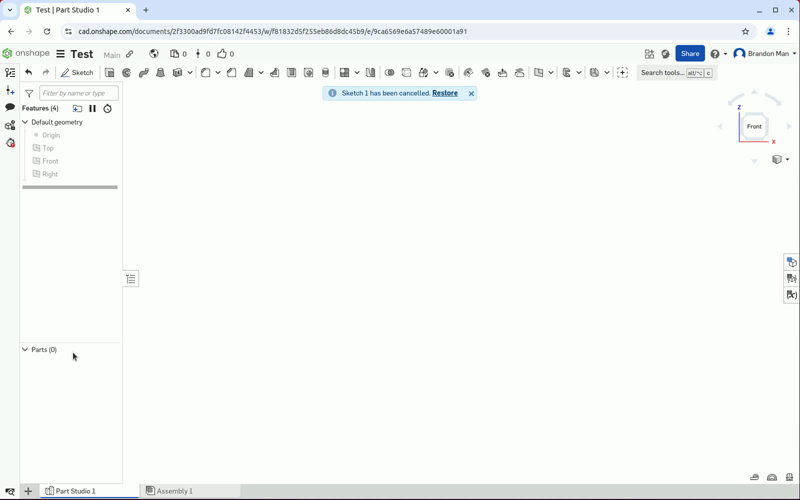
key_down(shift)
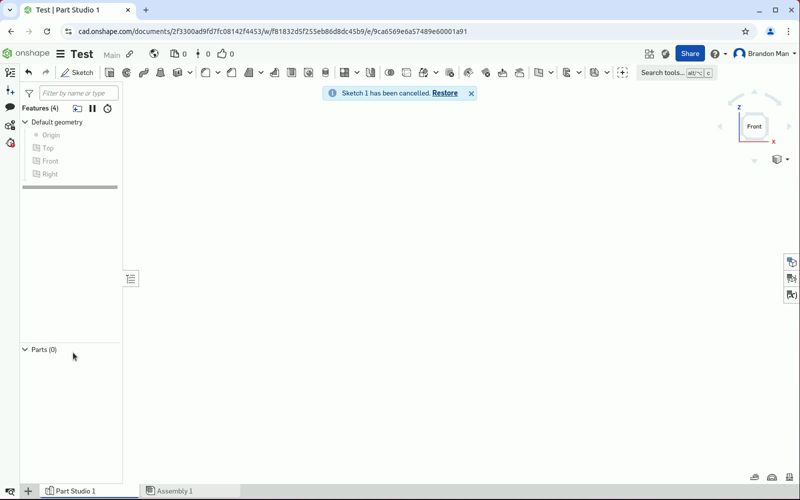
key(left)
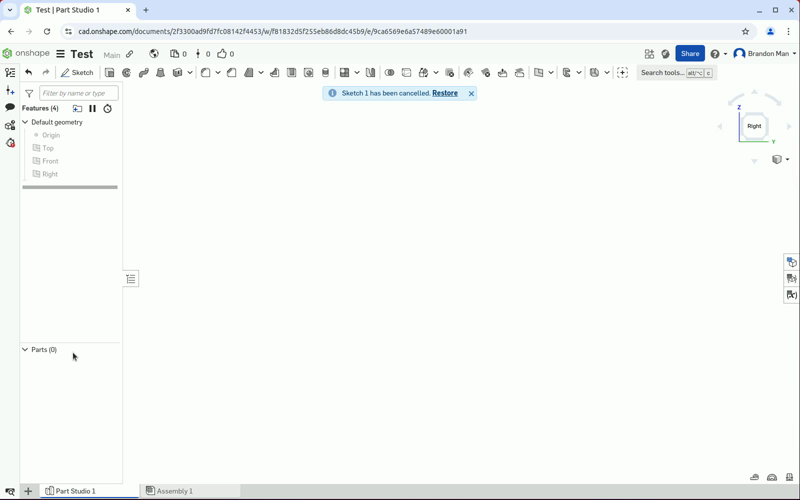
key_up(shift)
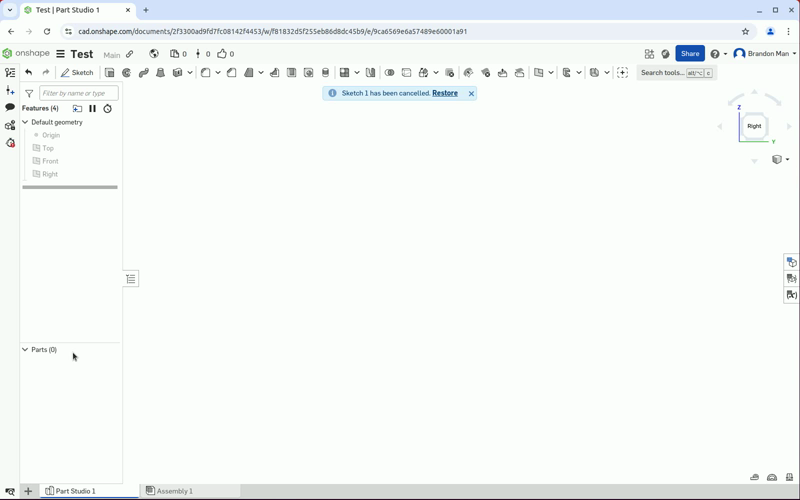
mouse_move(73, 352)
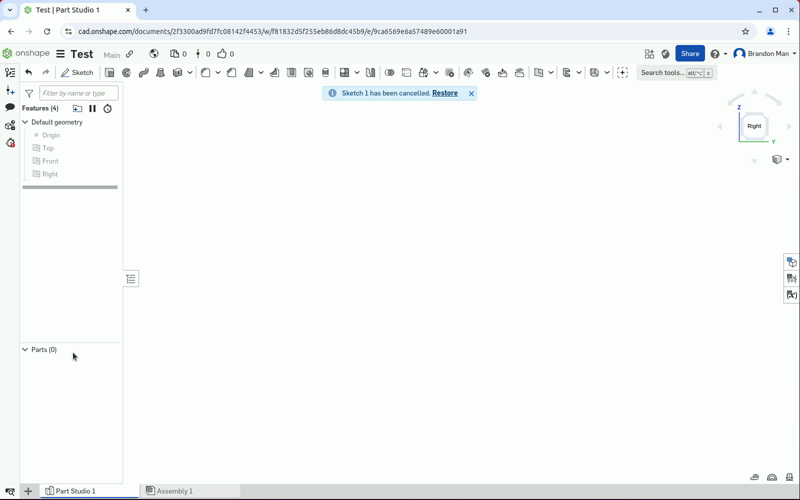
key(shift+y)
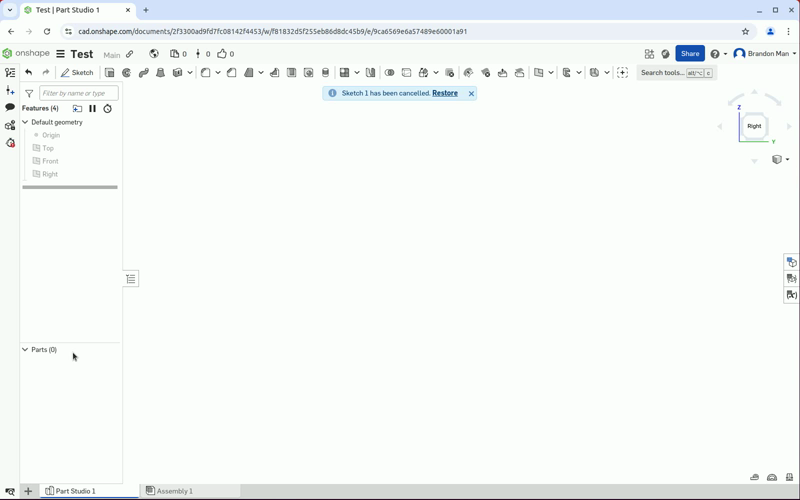
key(shift+s)
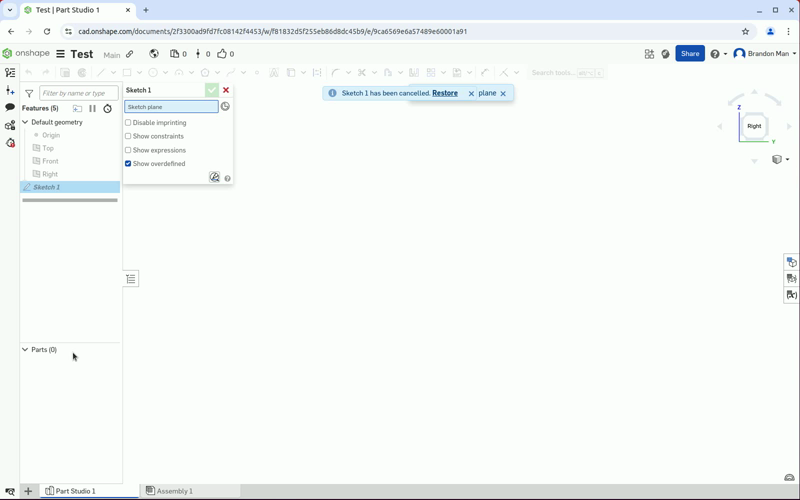
mouse_move(73, 176)
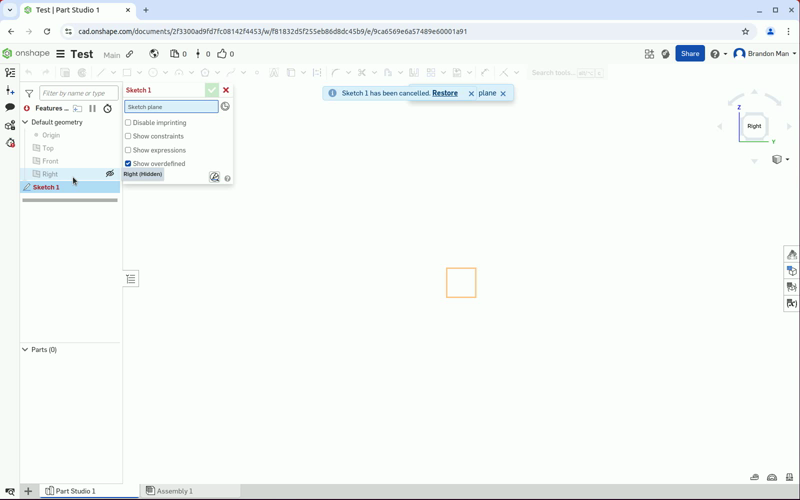
click(73, 176)
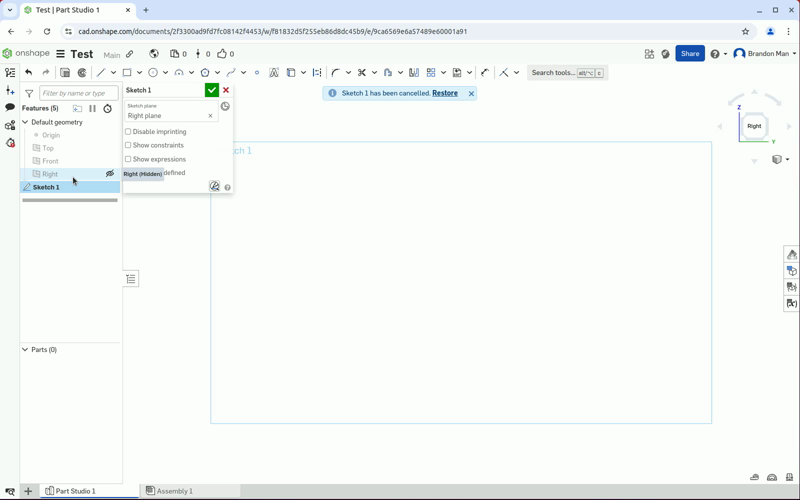
mouse_move(73, 352)
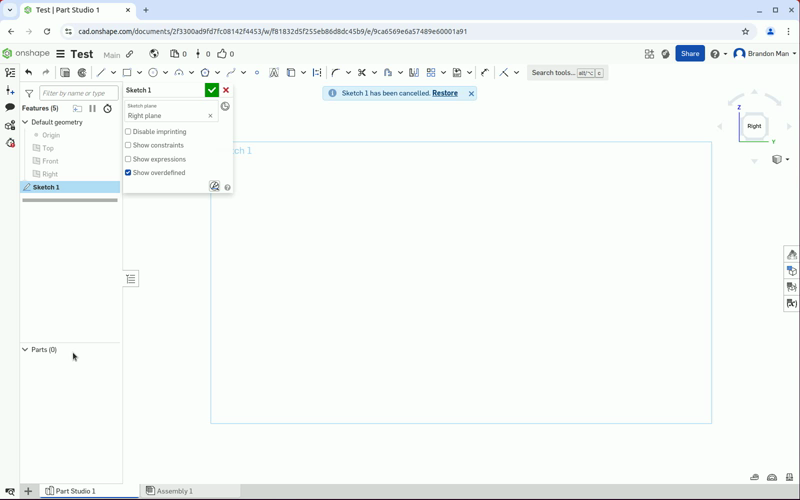
key(y)
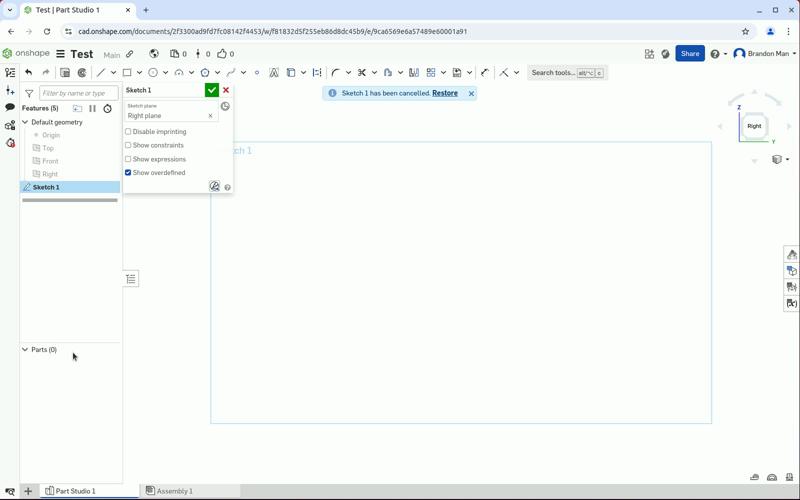
key(l)
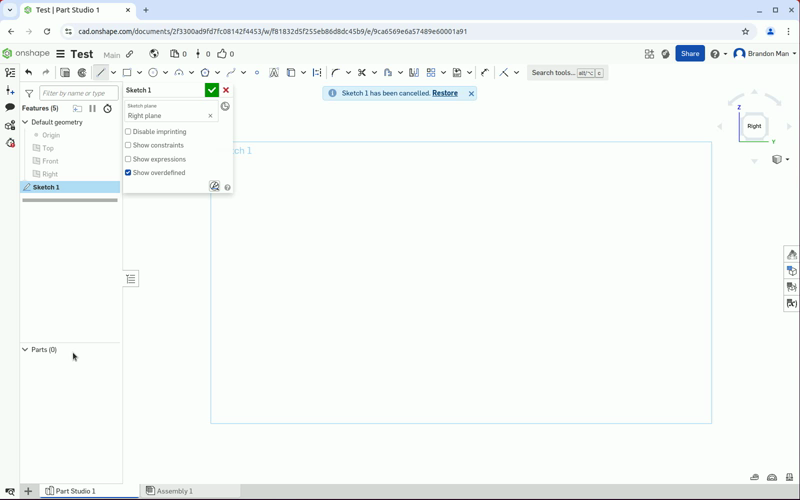
key_down(shift)
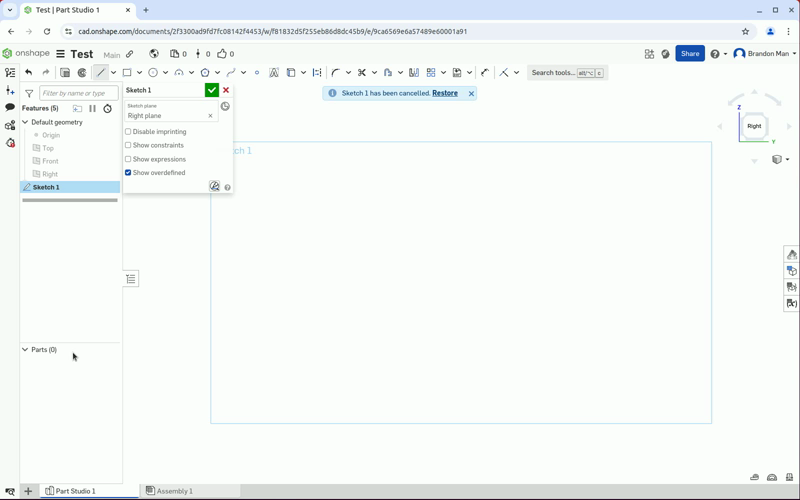
mouse_move(443, 306)
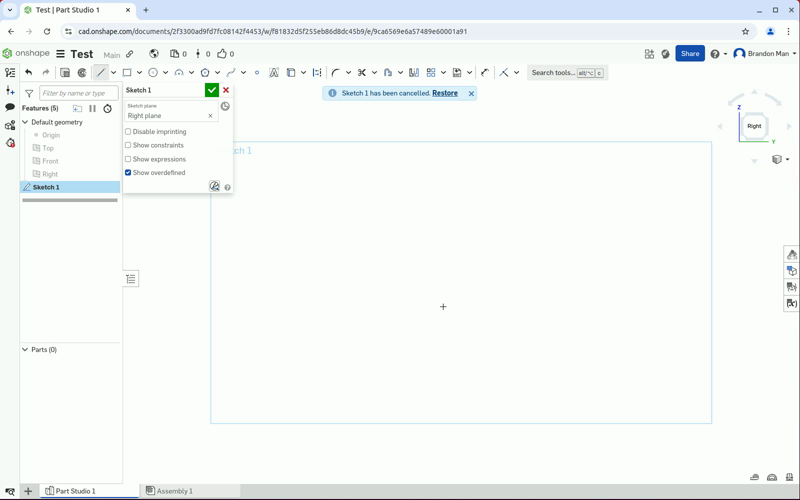
click(443, 306)
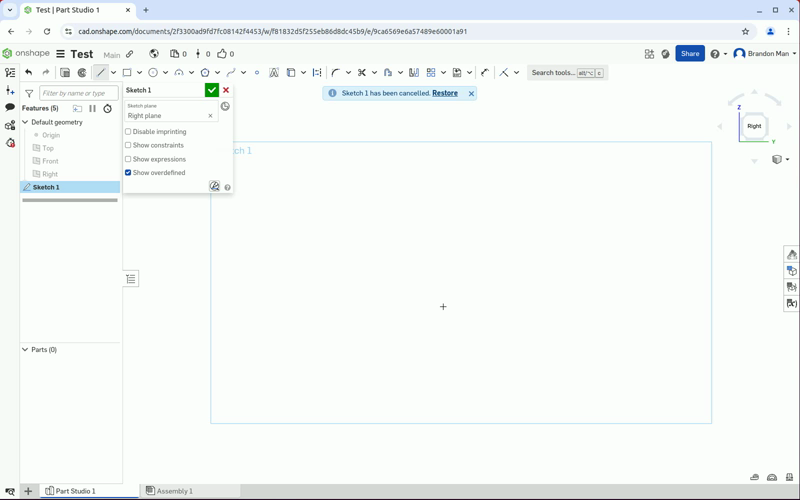
key_up(shift)
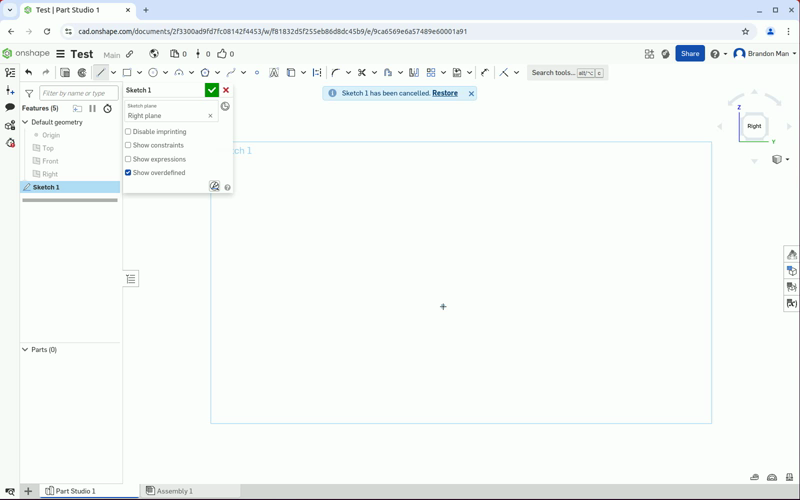
key_down(shift)
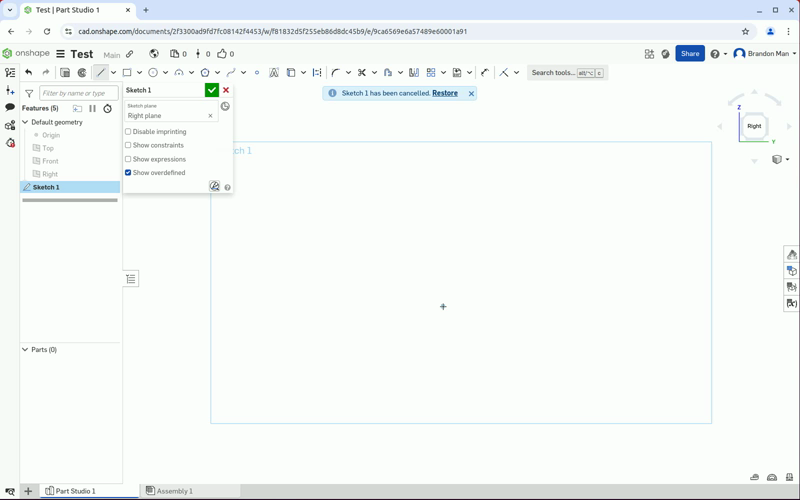
mouse_move(473, 306)
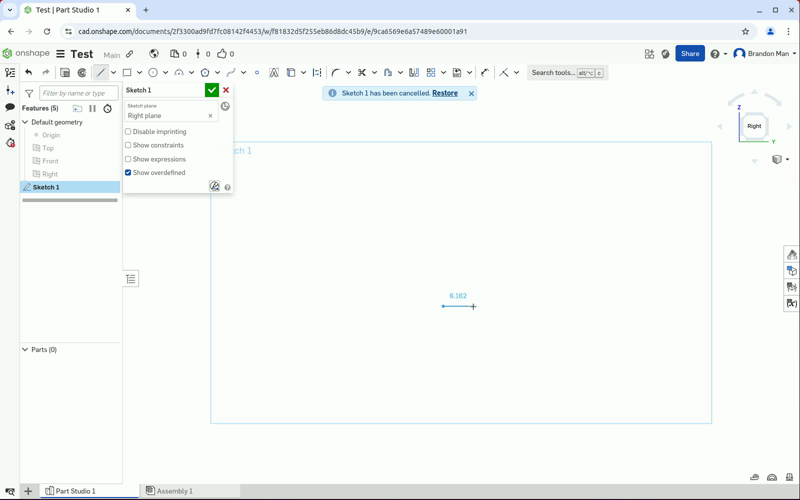
mouse_move(478, 306)
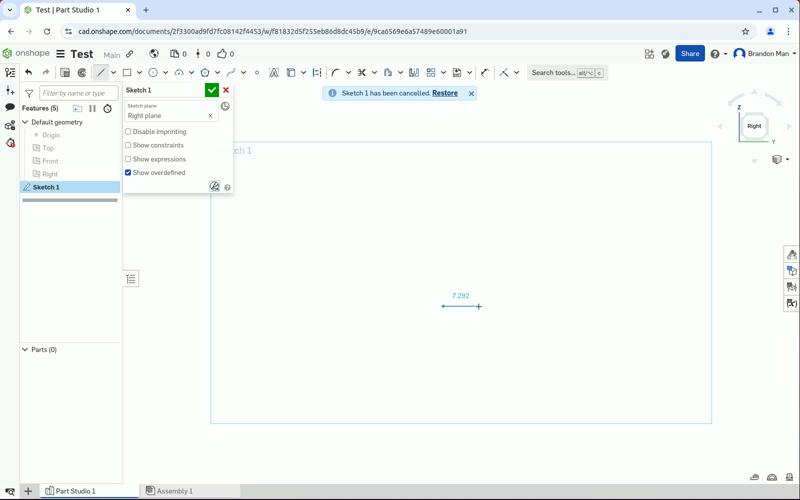
click(478, 306)
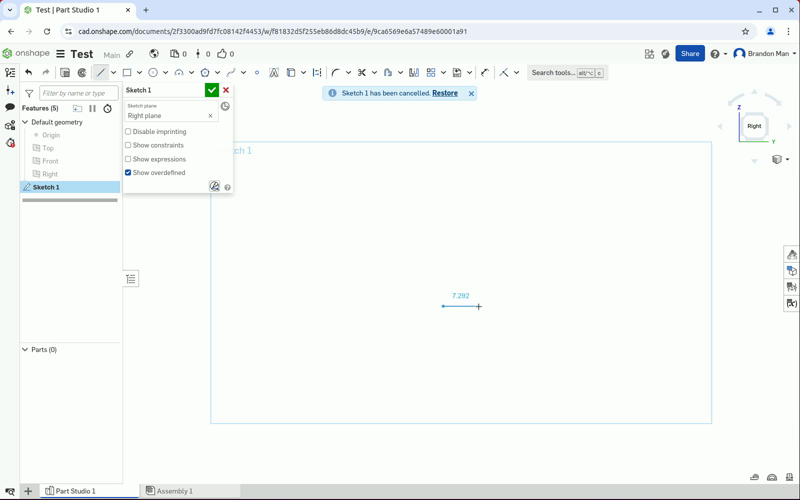
key_up(shift)
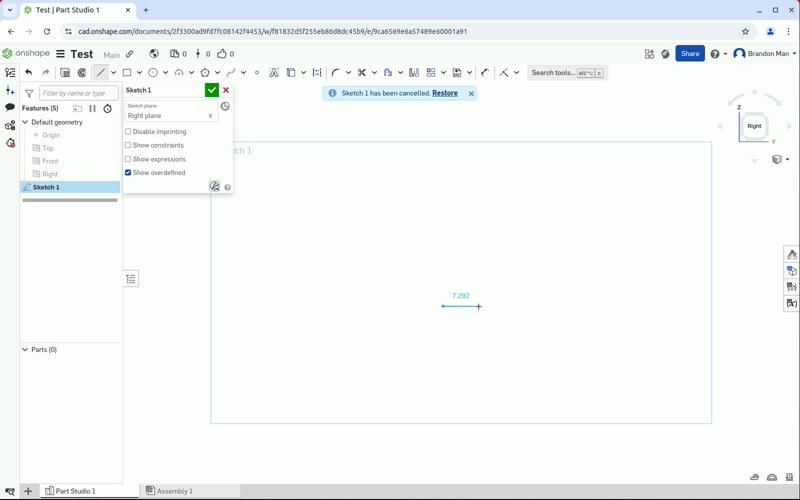
key(esc)
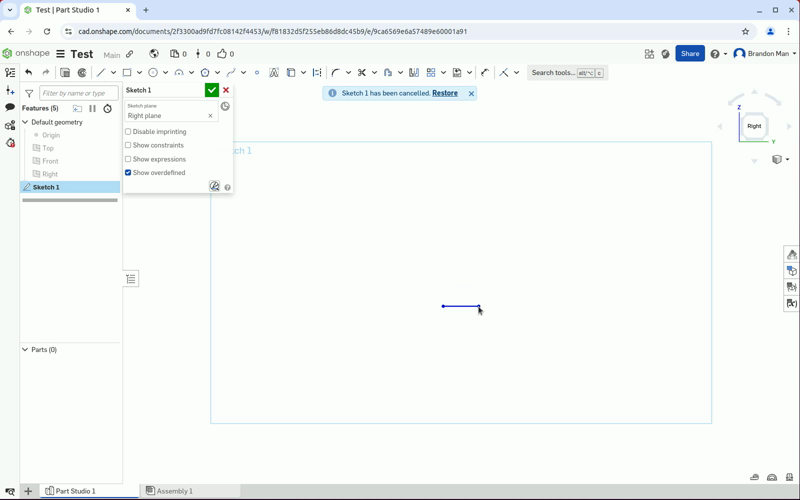
key(a)
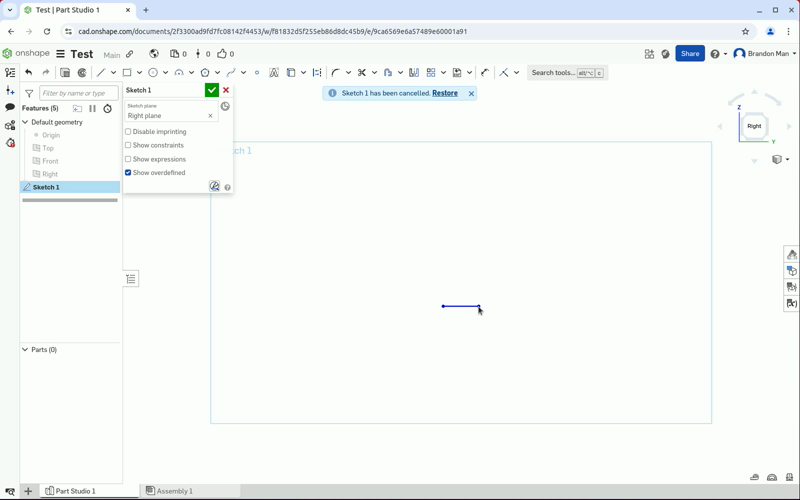
mouse_move(478, 306)
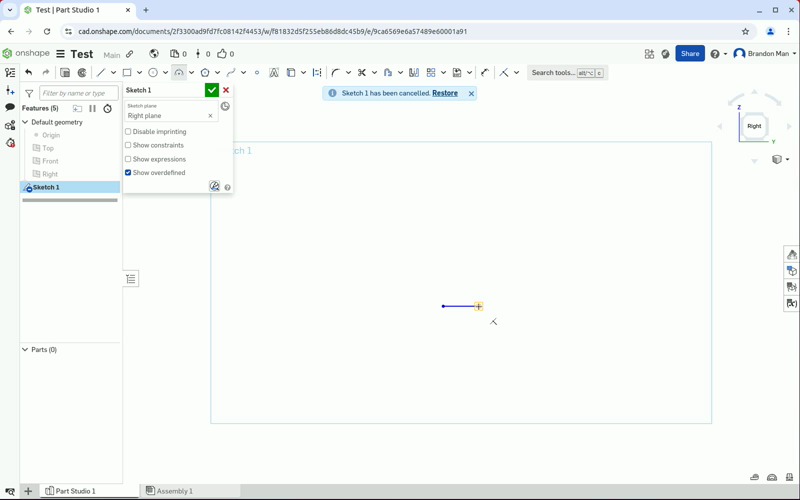
click(478, 306)
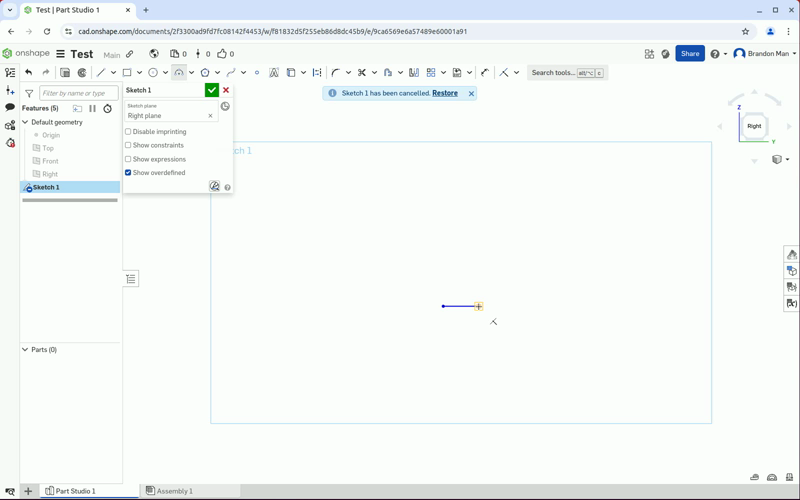
mouse_move(443, 306)
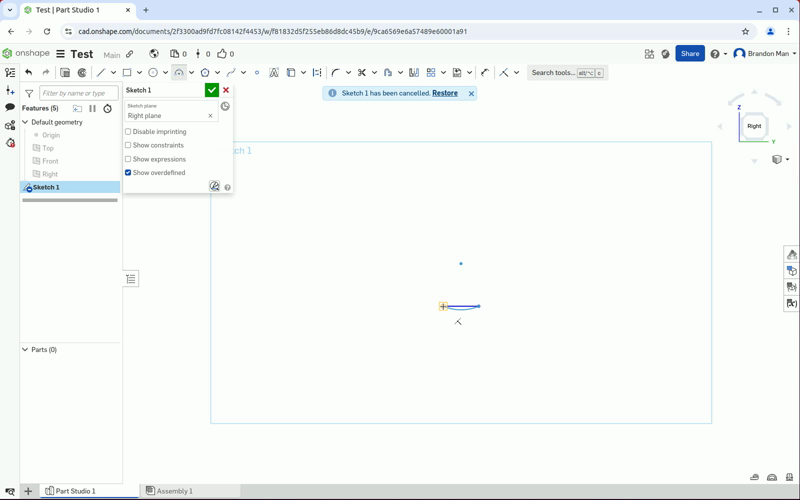
click(443, 306)
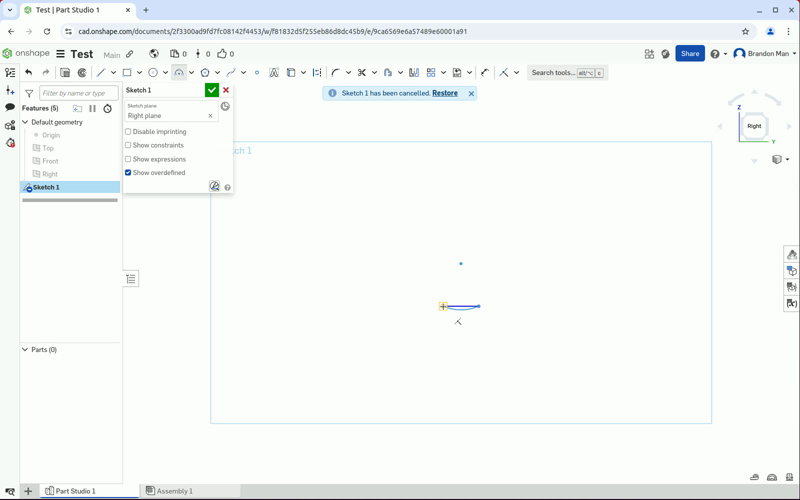
key_down(shift)
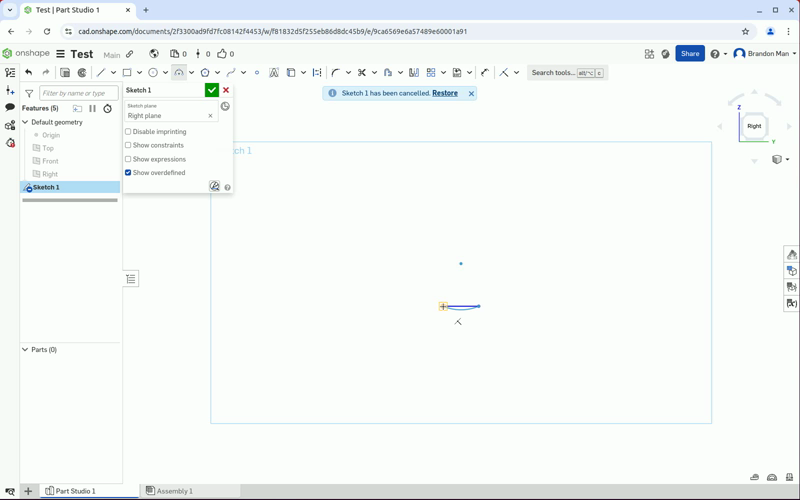
mouse_move(460, 252)
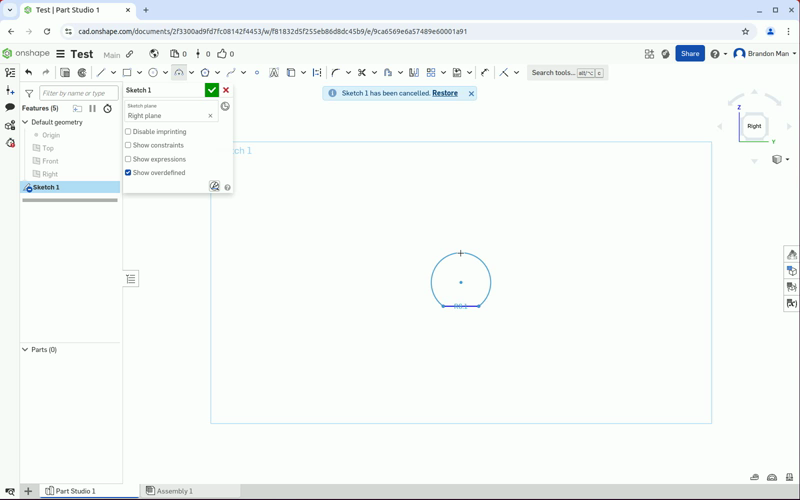
click(460, 252)
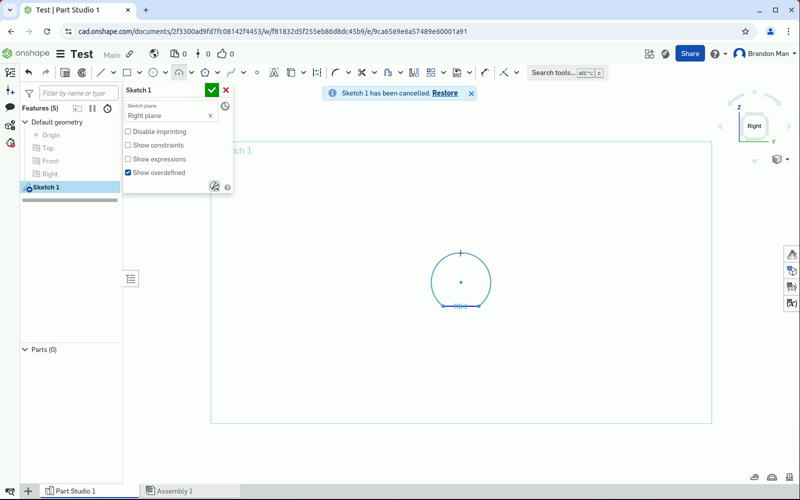
key_up(shift)
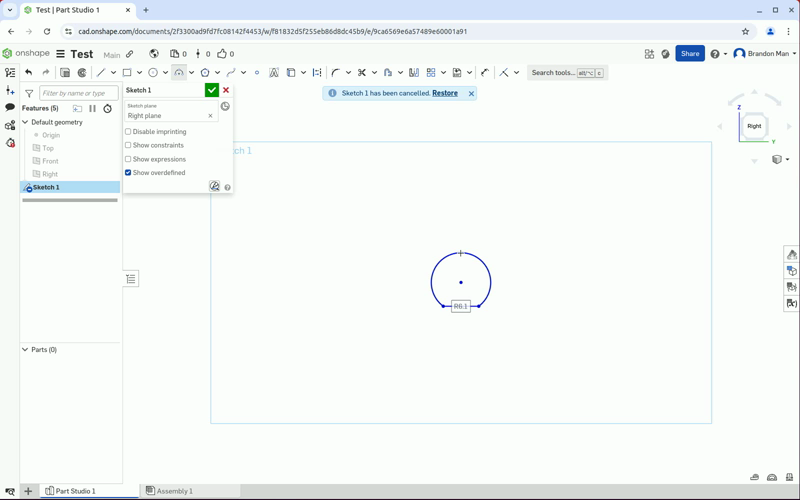
key(esc)
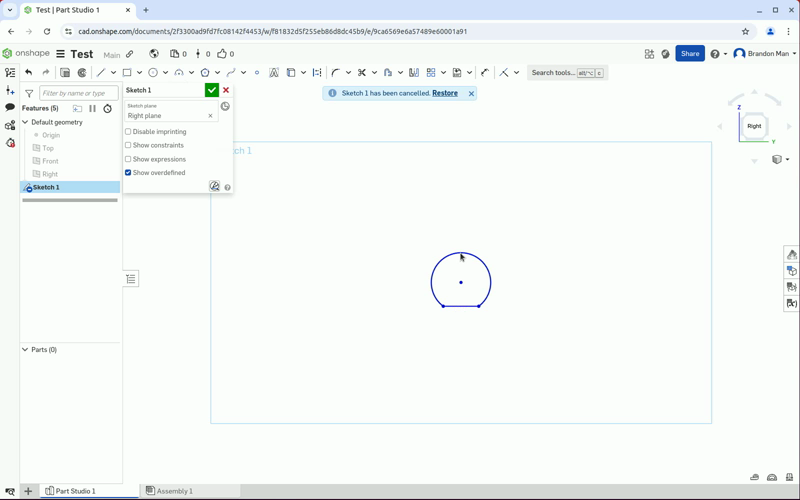
key(c)
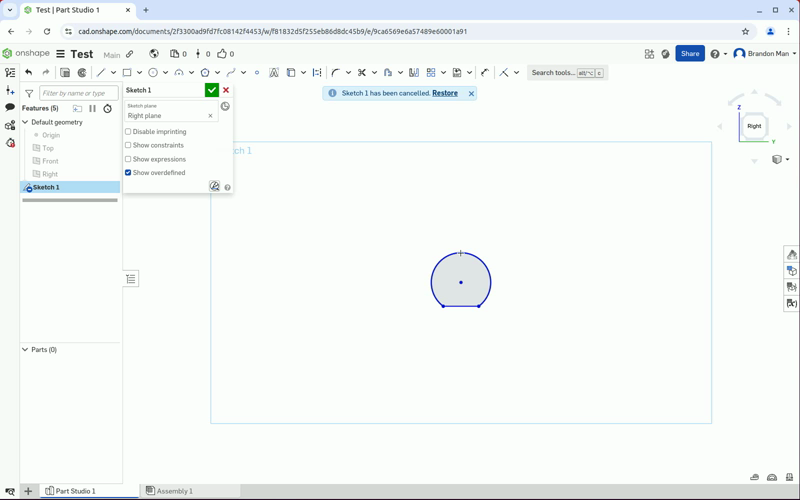
key_down(shift)
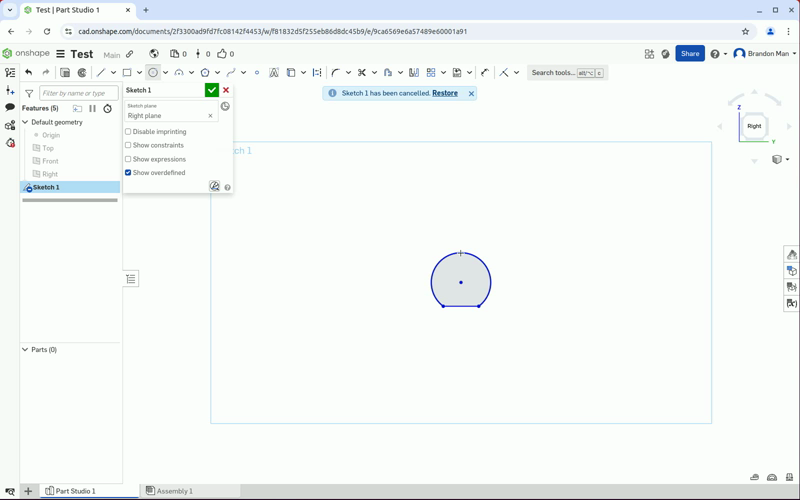
mouse_move(461, 282)
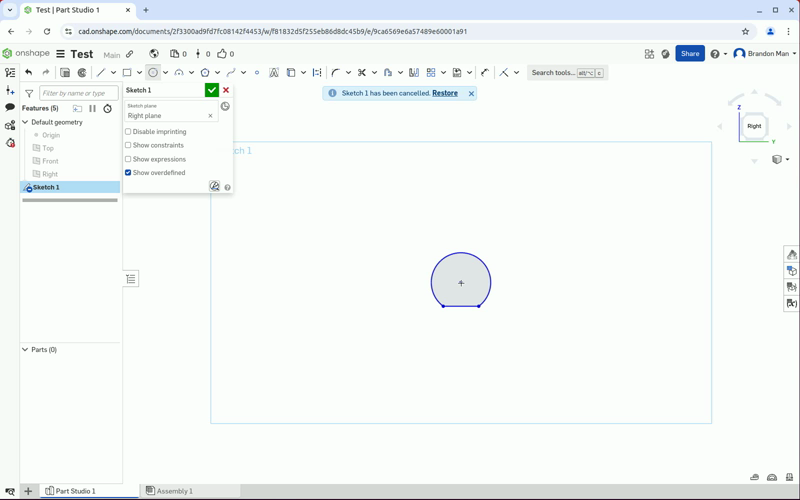
click(461, 282)
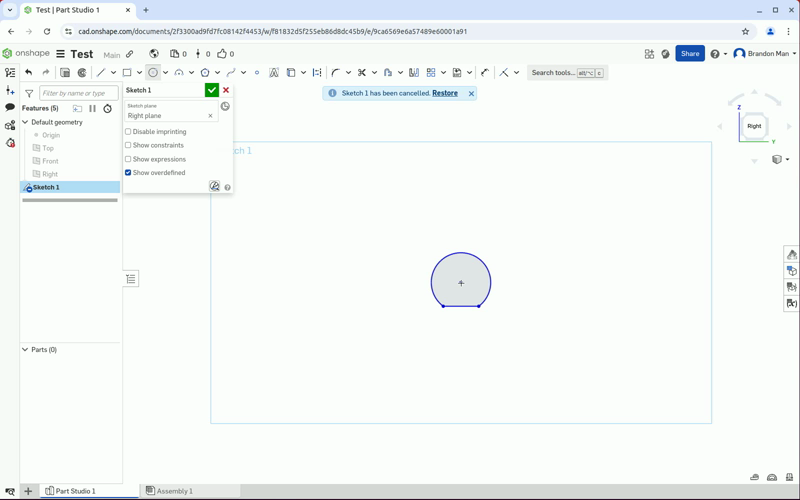
key_up(shift)
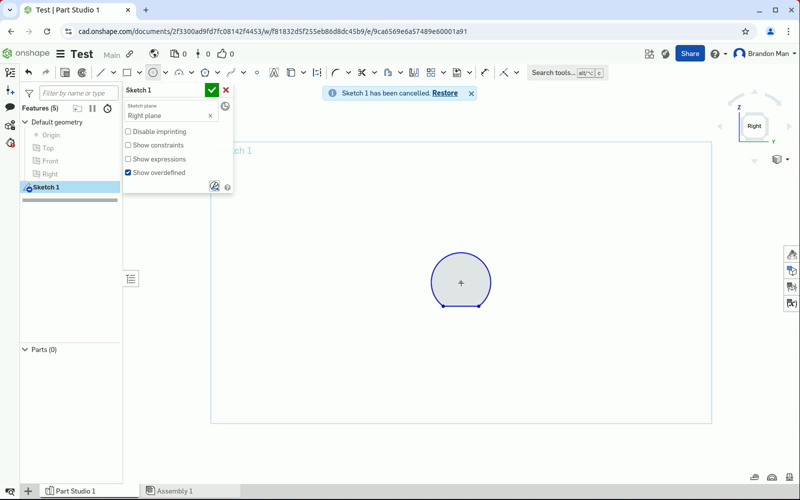
mouse_move(471, 282)
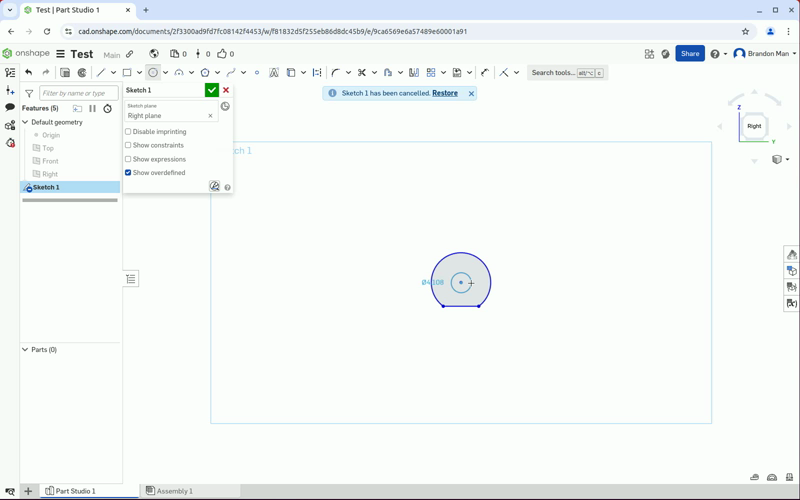
click(471, 282)
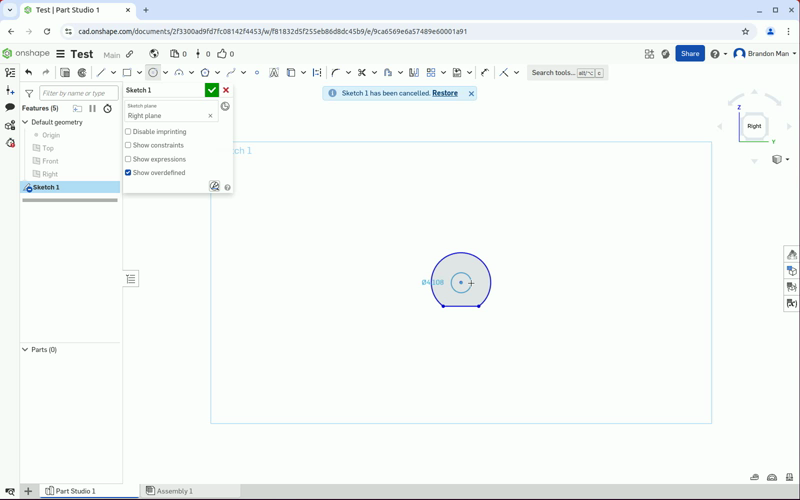
key(esc)
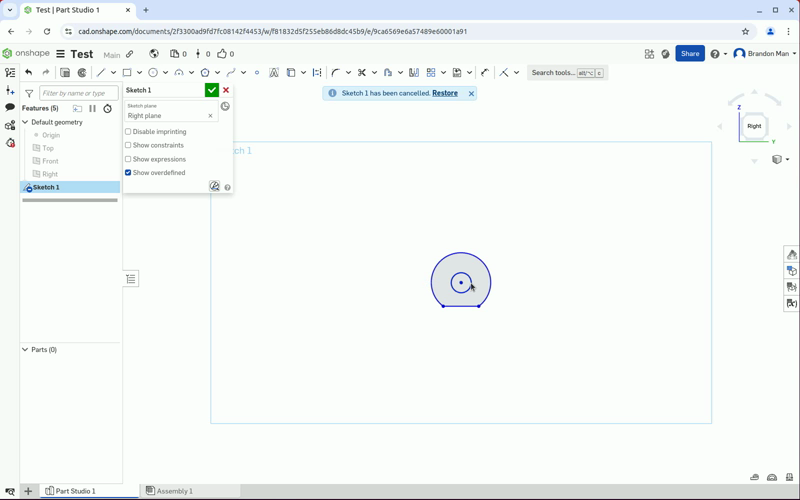
mouse_move(447, 294)
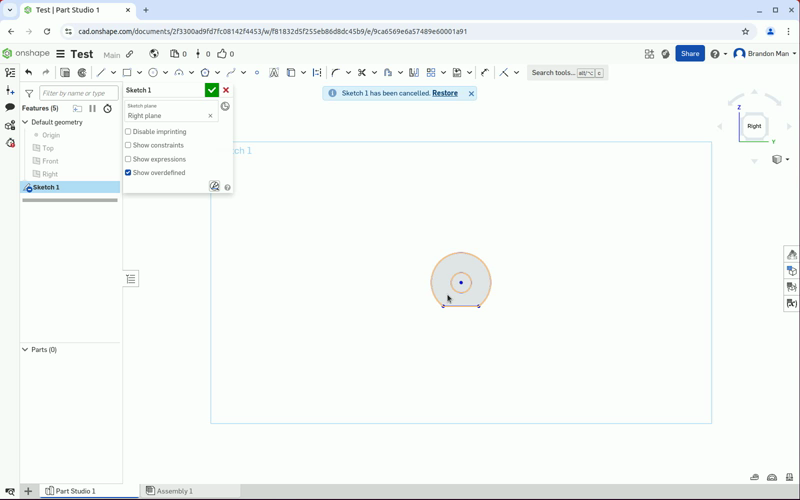
click(447, 294)
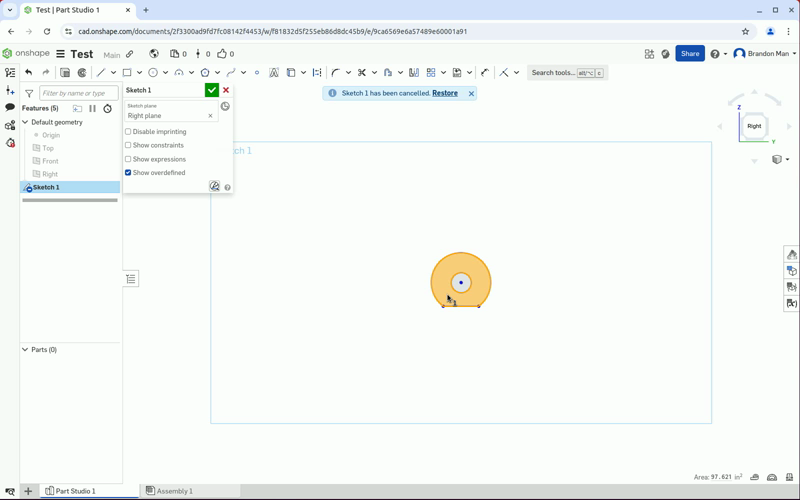
mouse_move(73, 352)
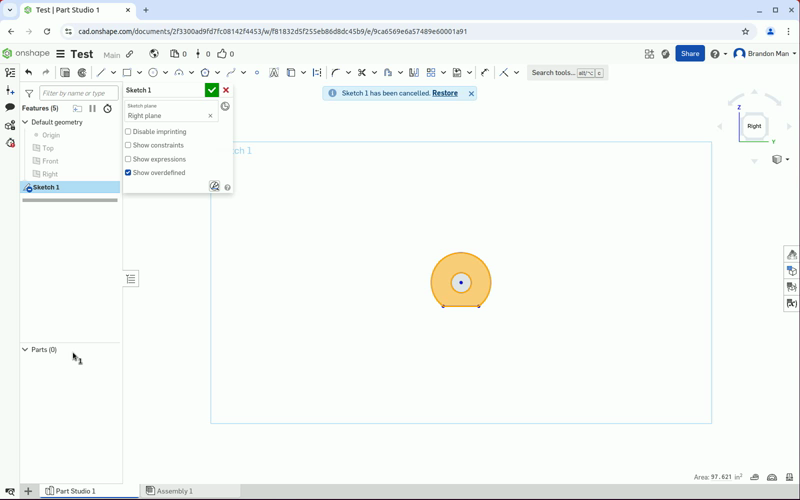
key(shift+y)
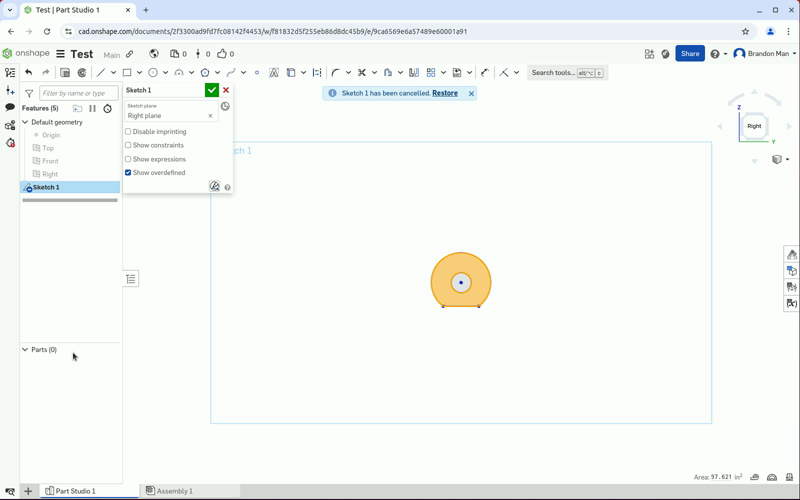
key(shift+e)
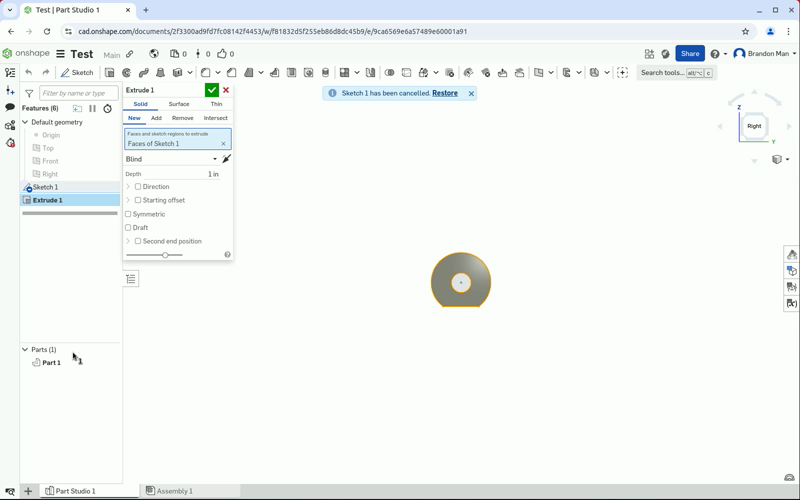
mouse_move(143, 106)
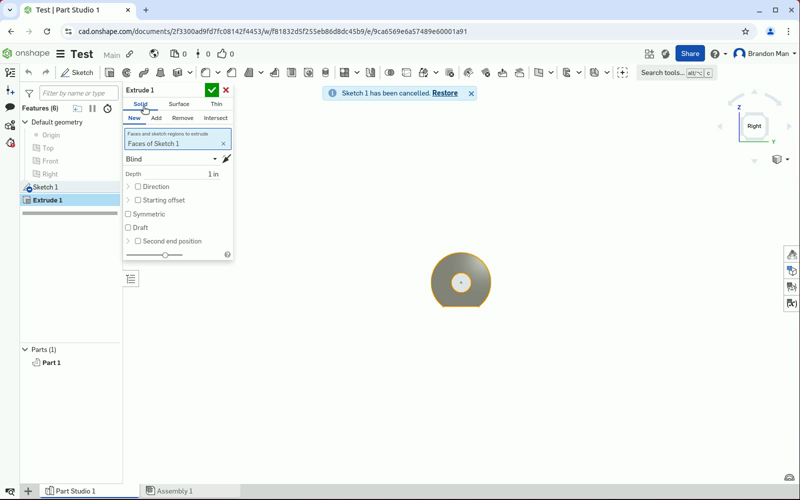
click(143, 106)
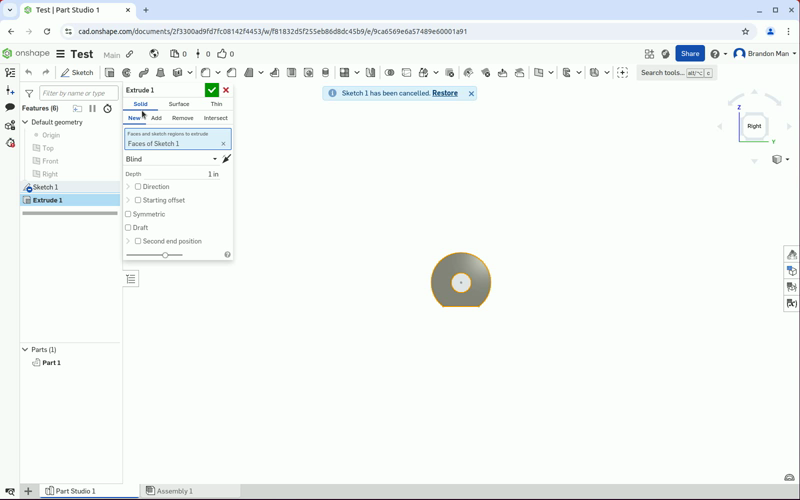
mouse_move(137, 120)
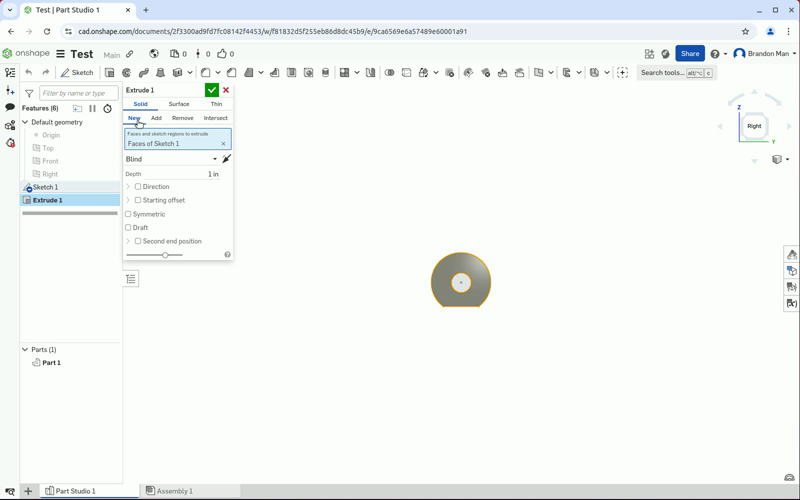
click(137, 120)
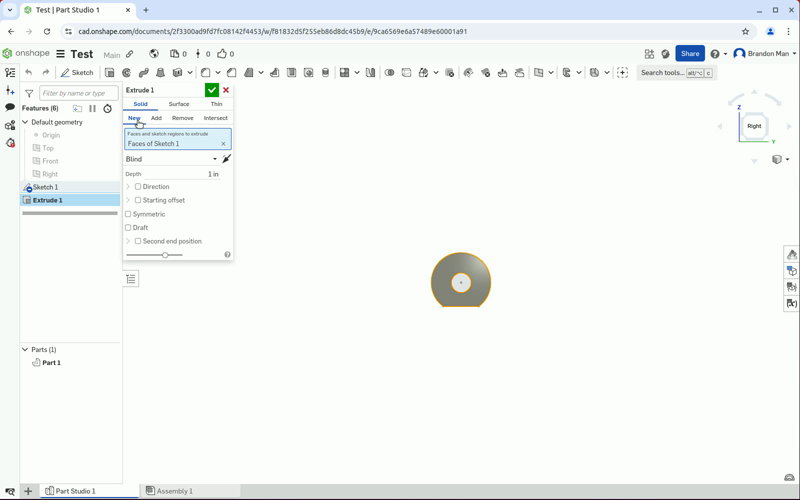
key(tab, 4)
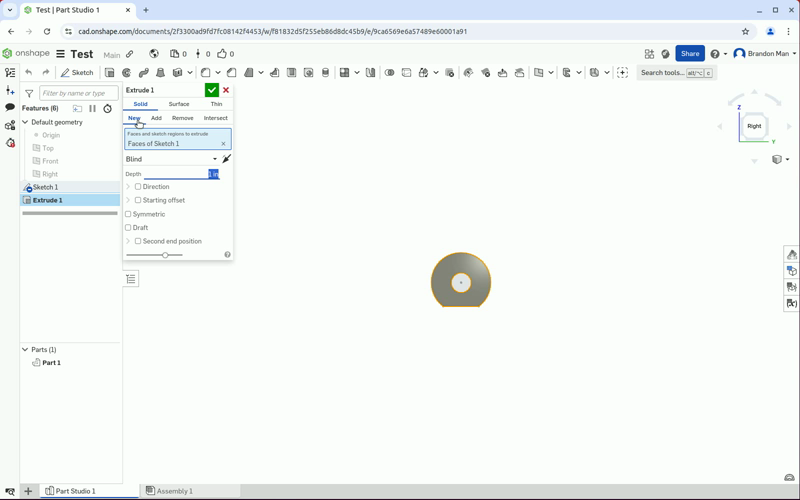
text(2.407)
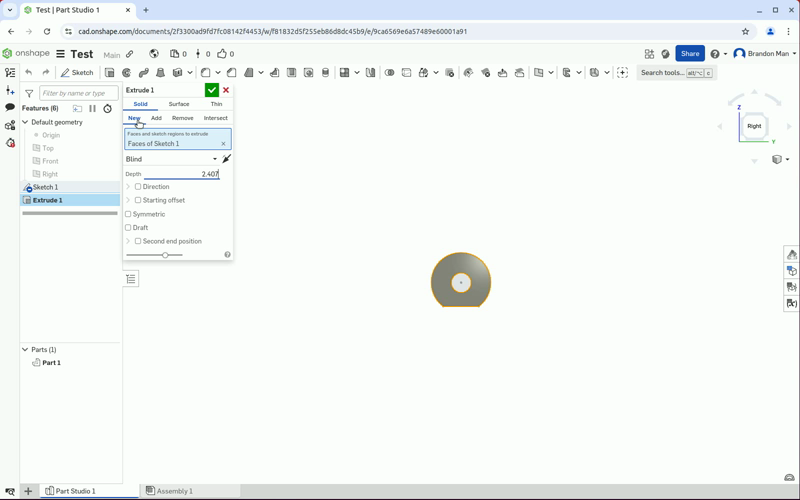
key(enter)
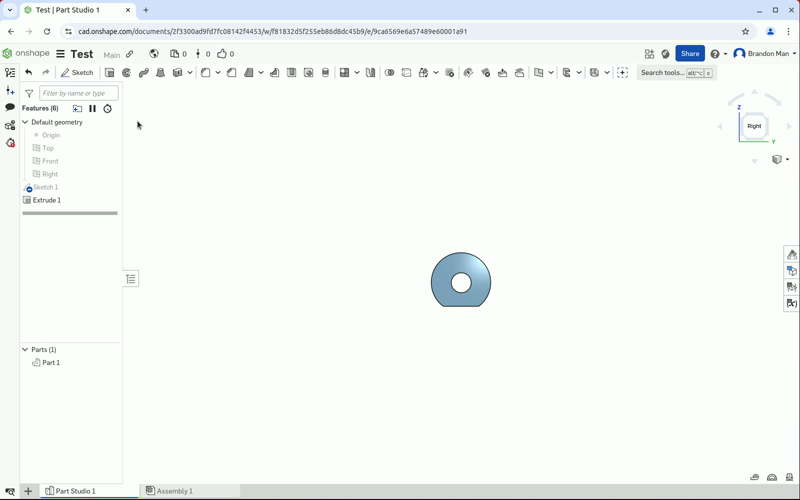
key(shift+h)
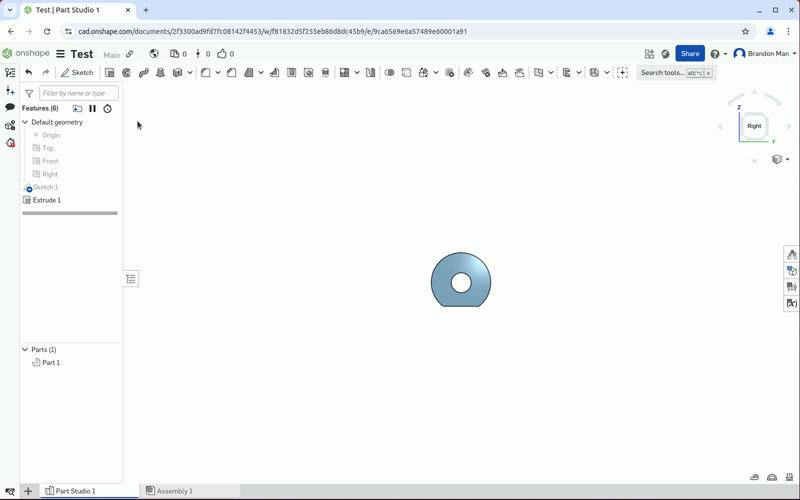
key(shift+h)
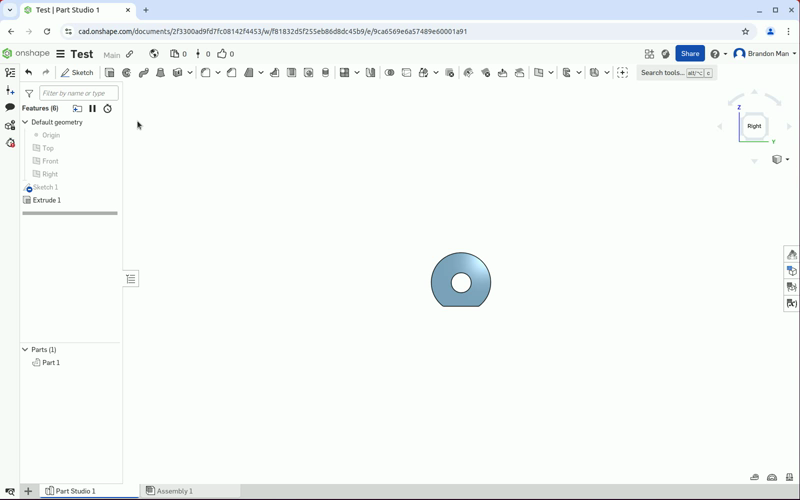
mouse_move(73, 189)
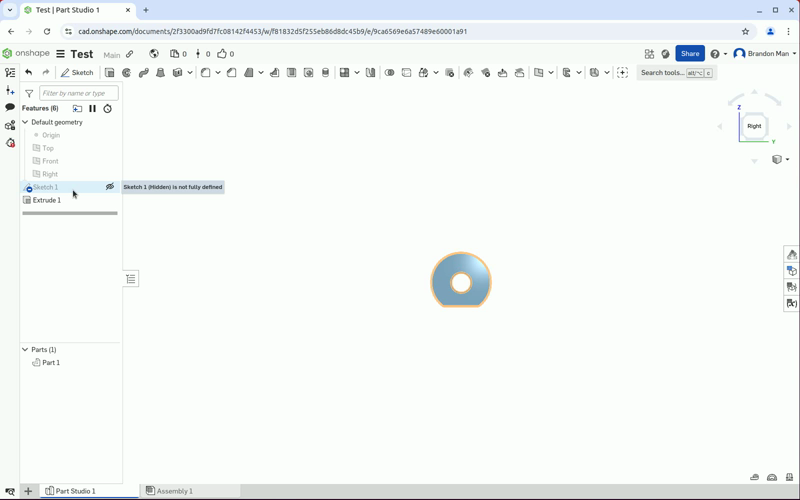
click(73, 189)
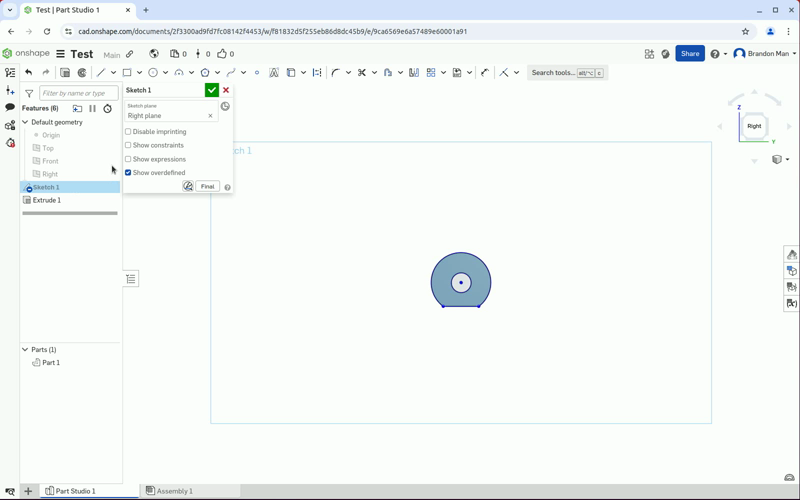
mouse_move(229, 92)
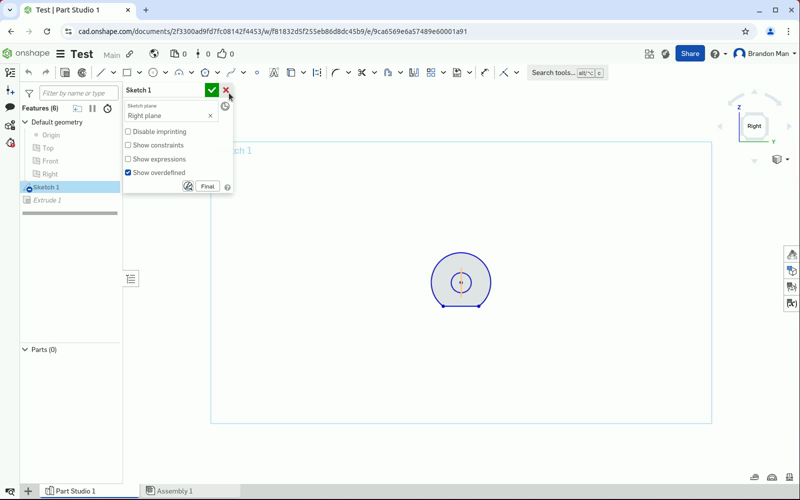
click(229, 92)
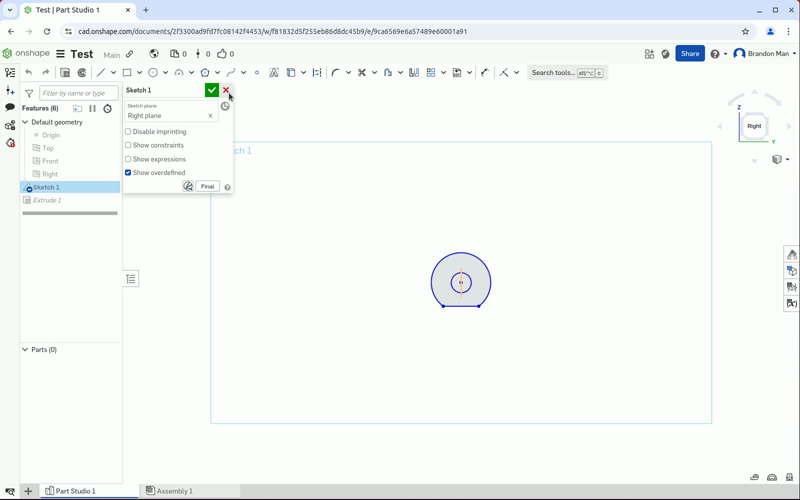
key(shift+s)
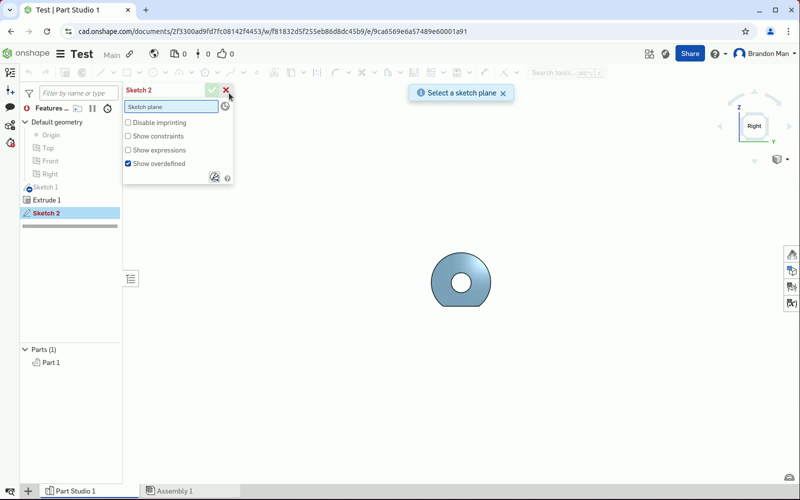
mouse_move(73, 176)
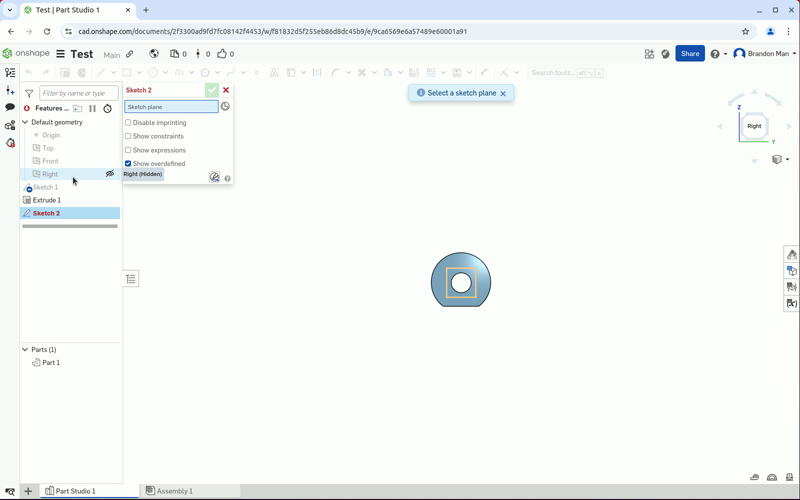
click(73, 176)
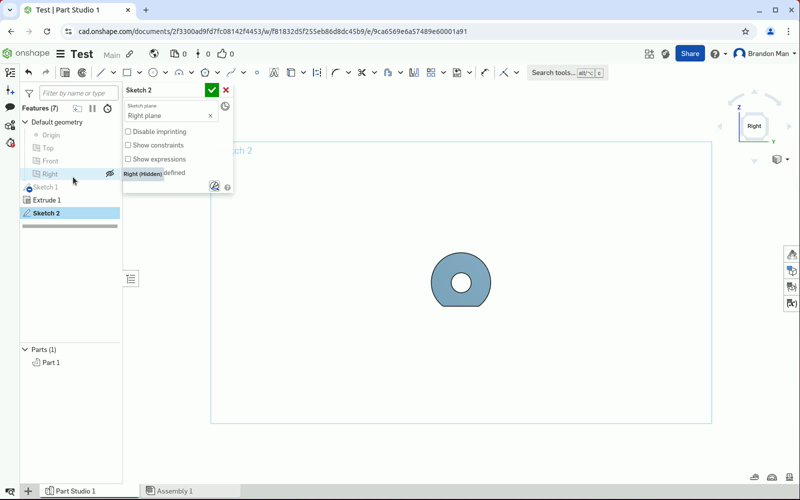
mouse_move(73, 352)
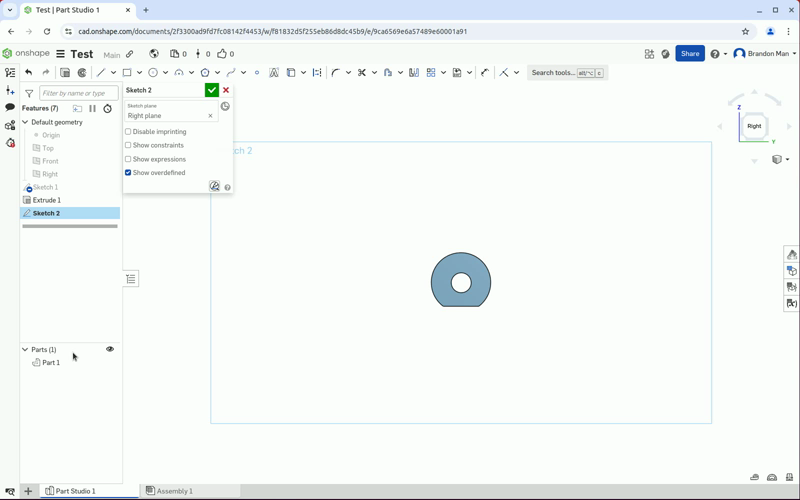
key(y)
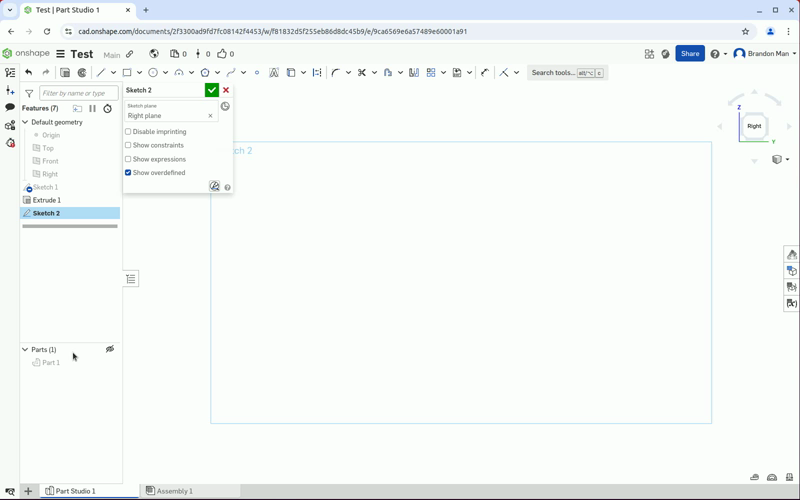
key(a)
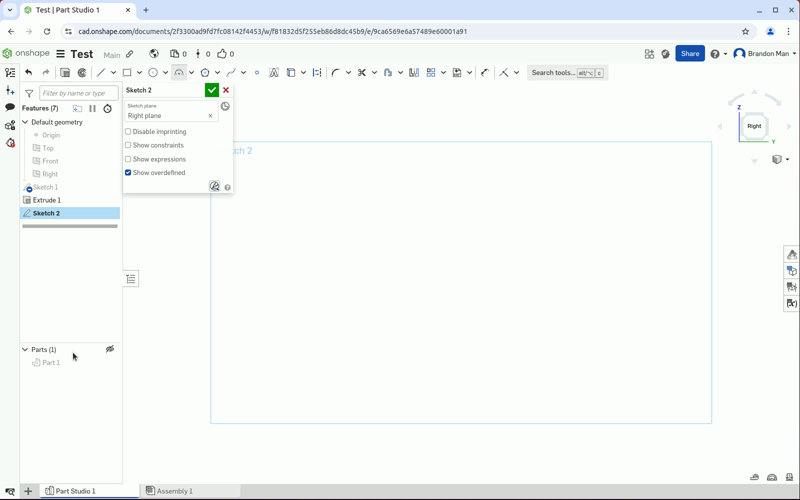
key_down(shift)
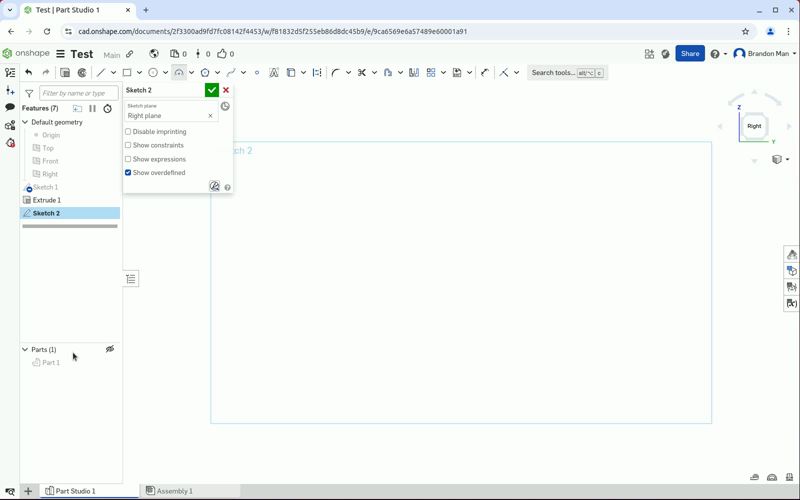
mouse_move(457, 253)
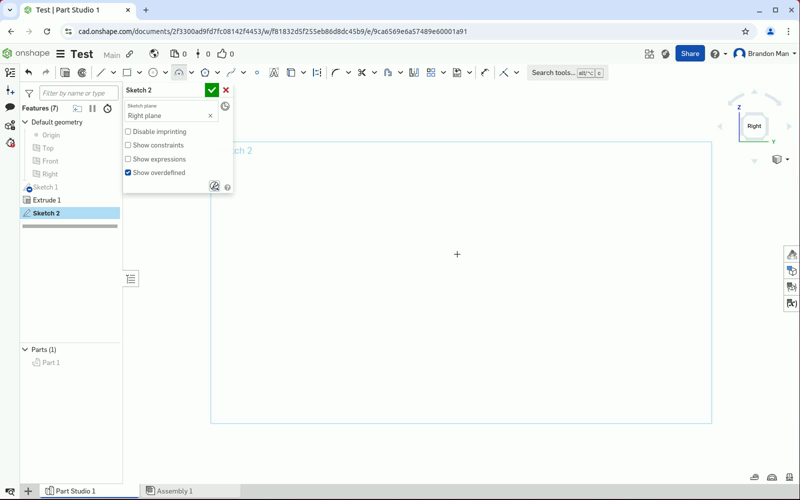
click(457, 253)
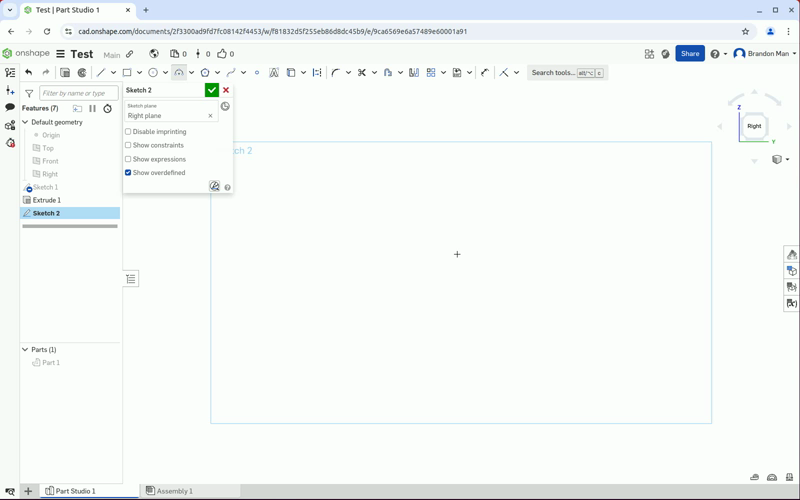
key_up(shift)
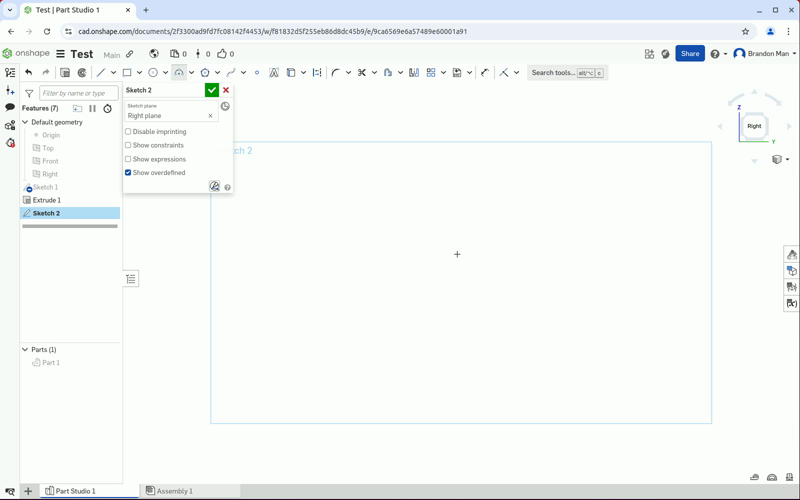
key_down(shift)
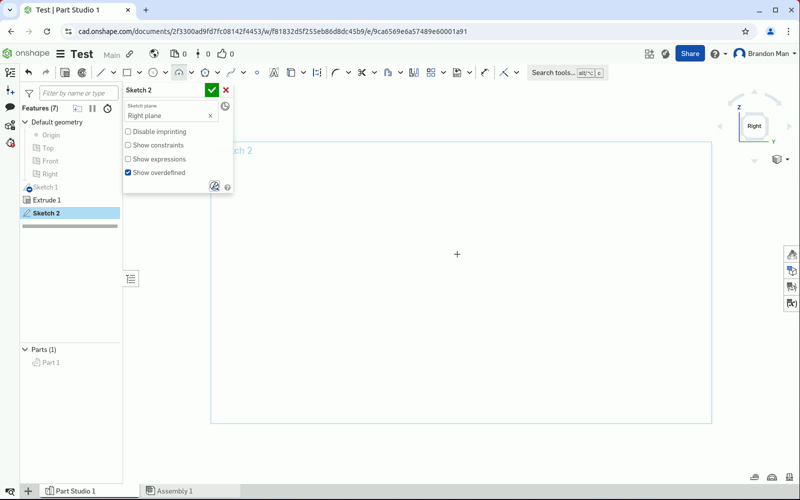
mouse_move(478, 306)
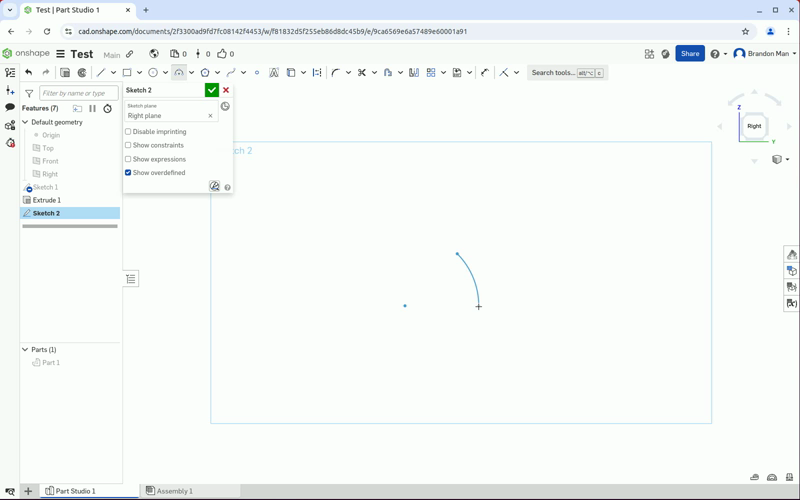
click(478, 306)
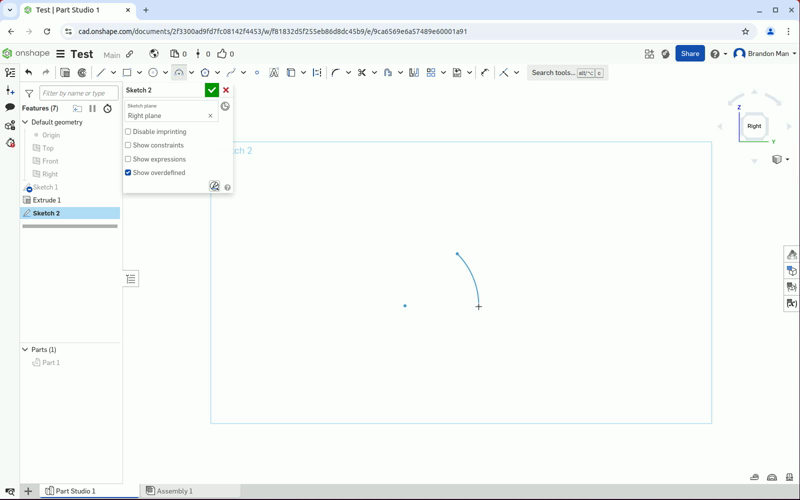
mouse_move(488, 271)
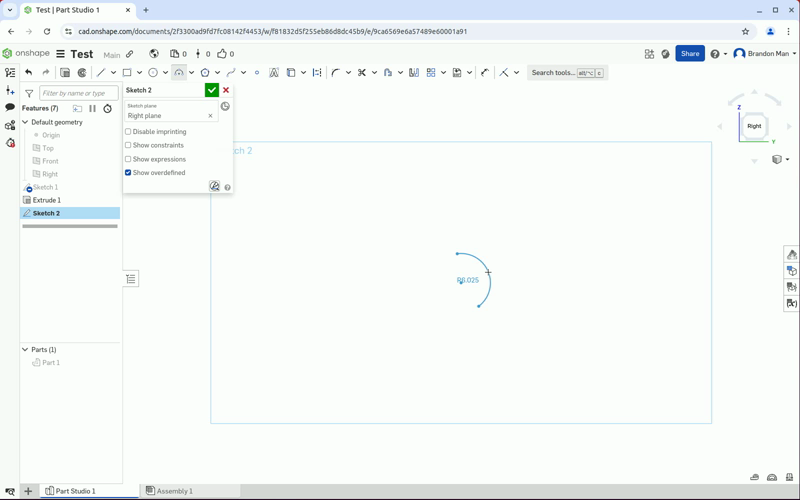
click(488, 271)
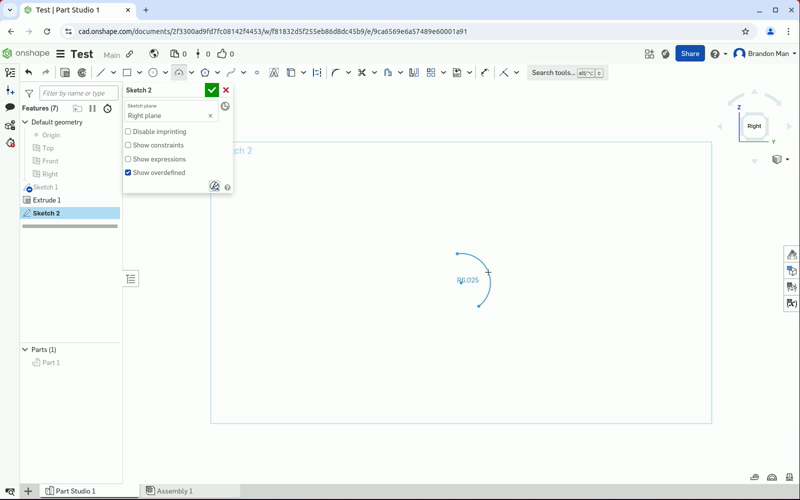
key_up(shift)
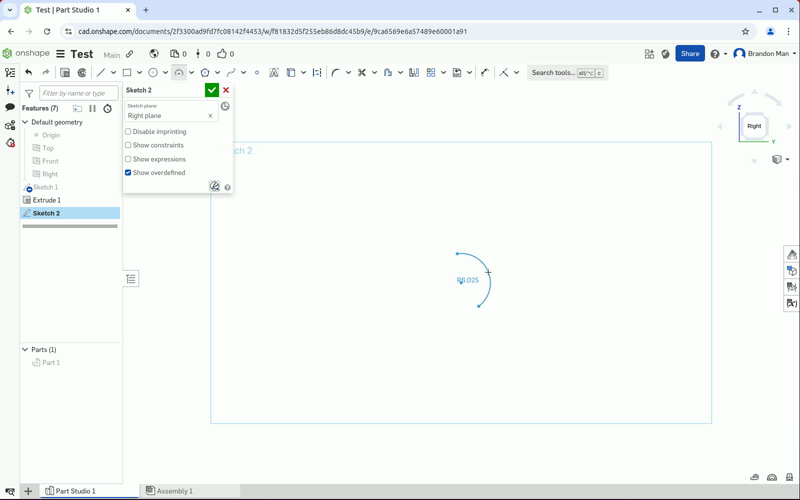
key(esc)
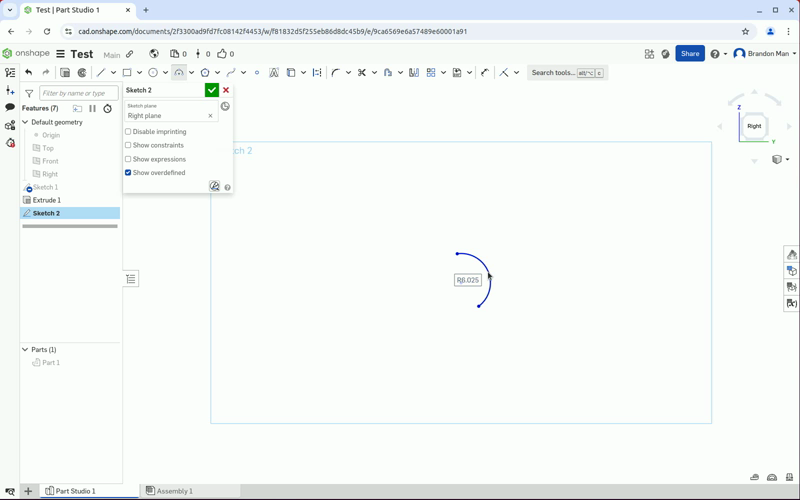
key(l)
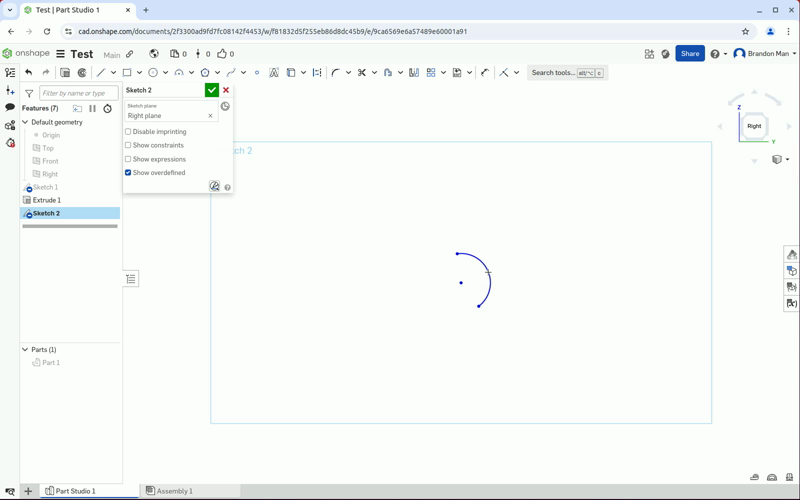
mouse_move(478, 306)
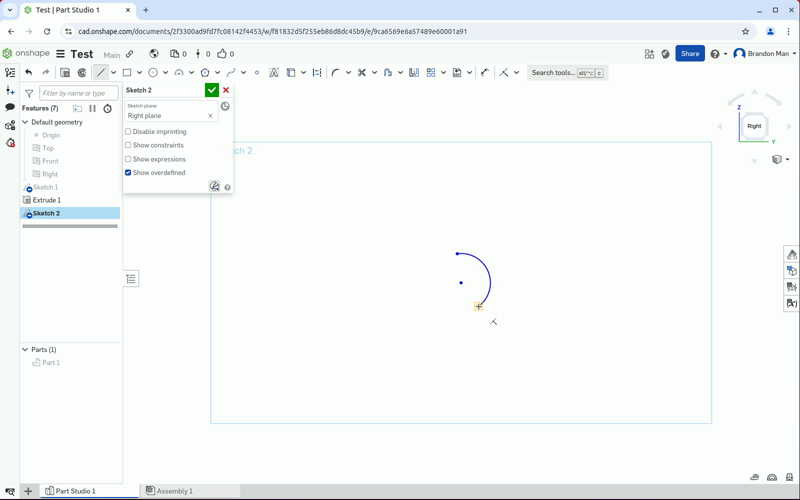
click(478, 306)
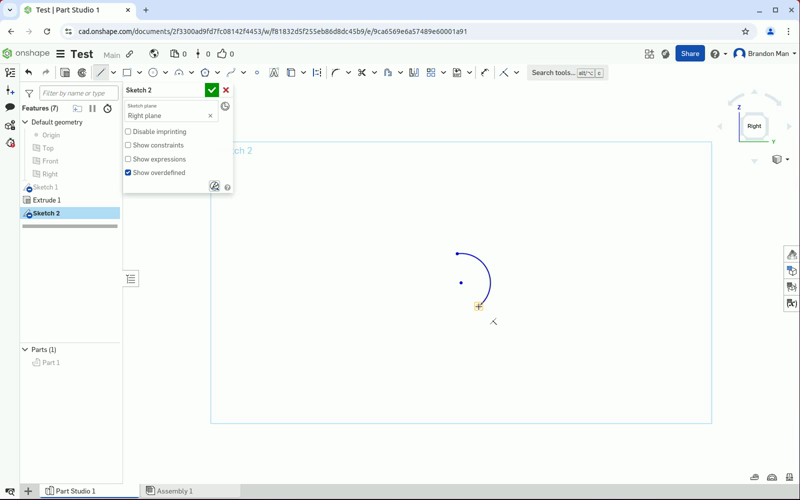
key_down(shift)
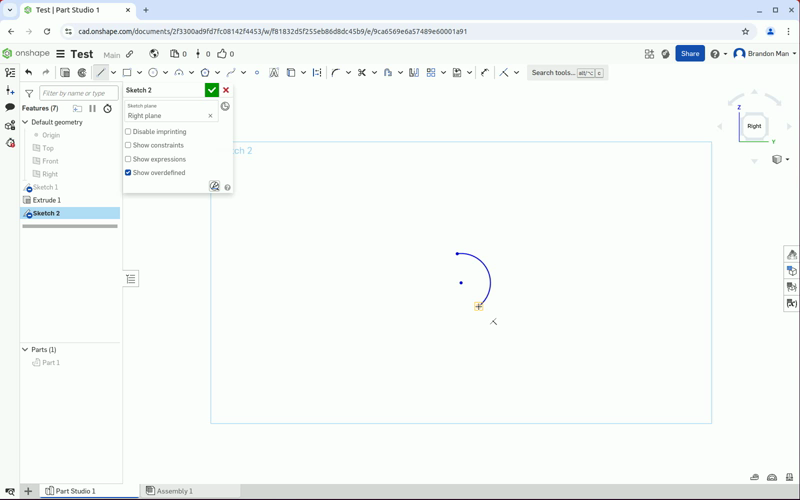
mouse_move(508, 306)
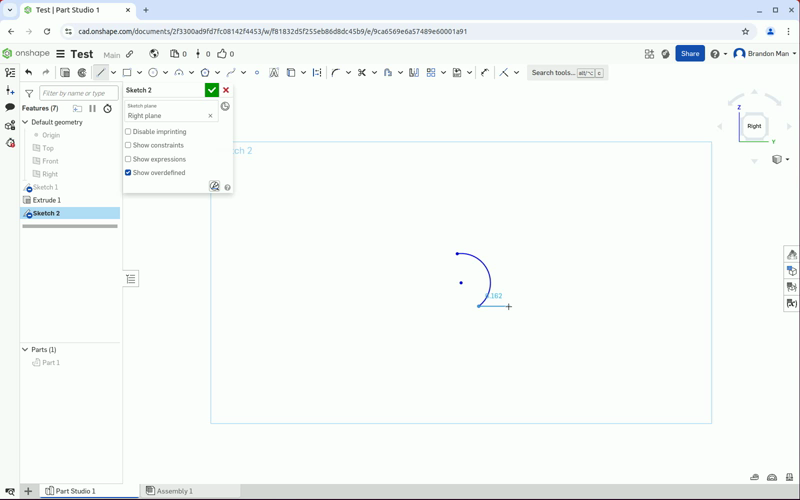
mouse_move(493, 306)
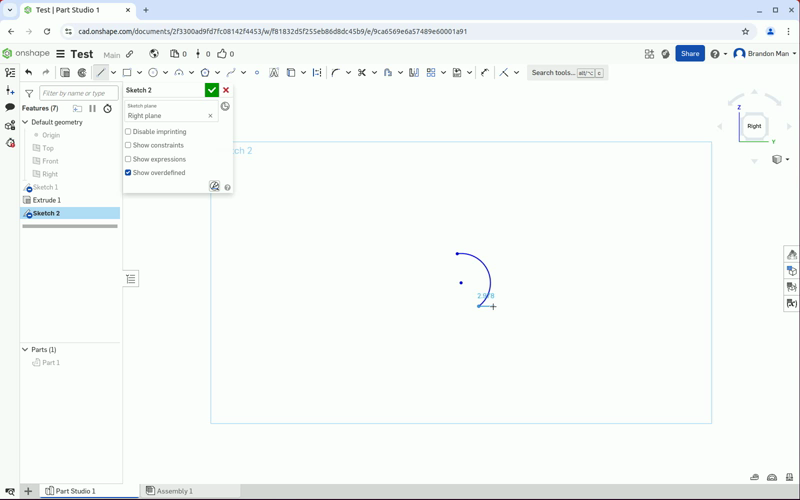
click(493, 306)
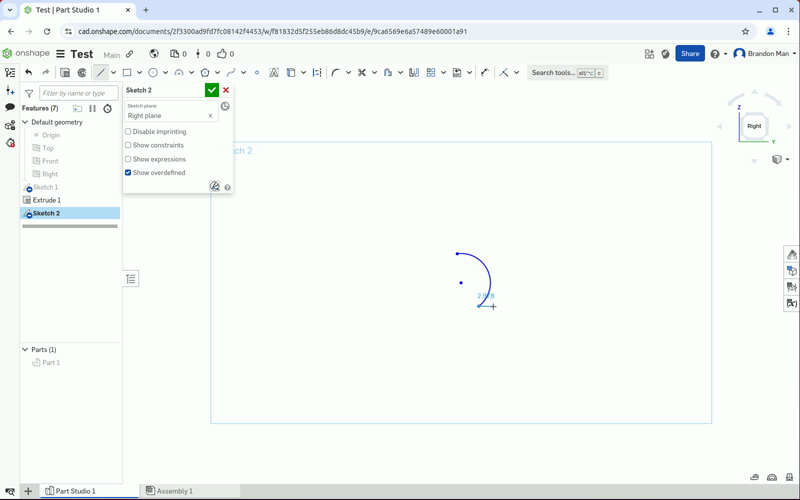
key_up(shift)
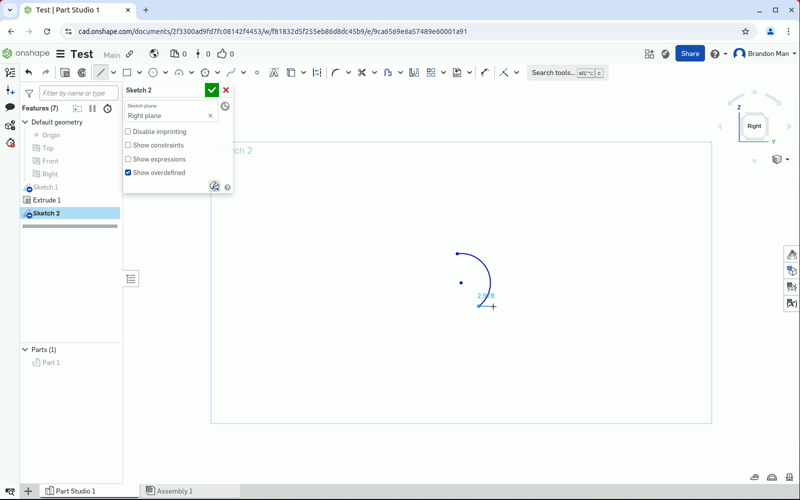
key_down(shift)
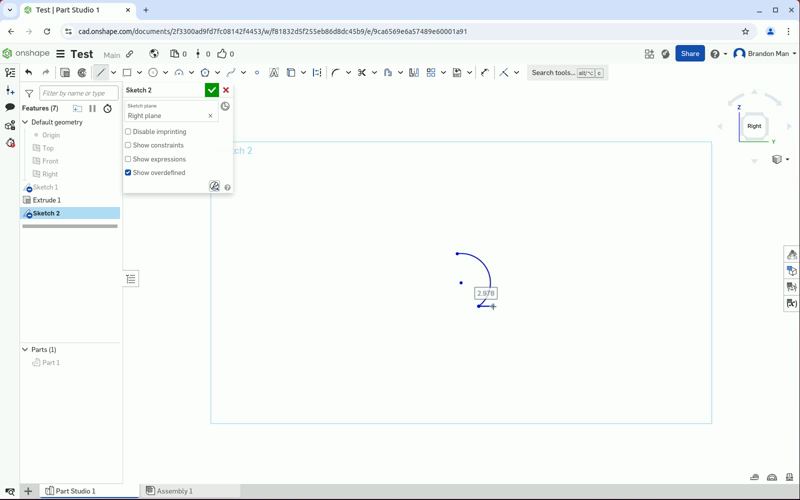
mouse_move(554, 294)
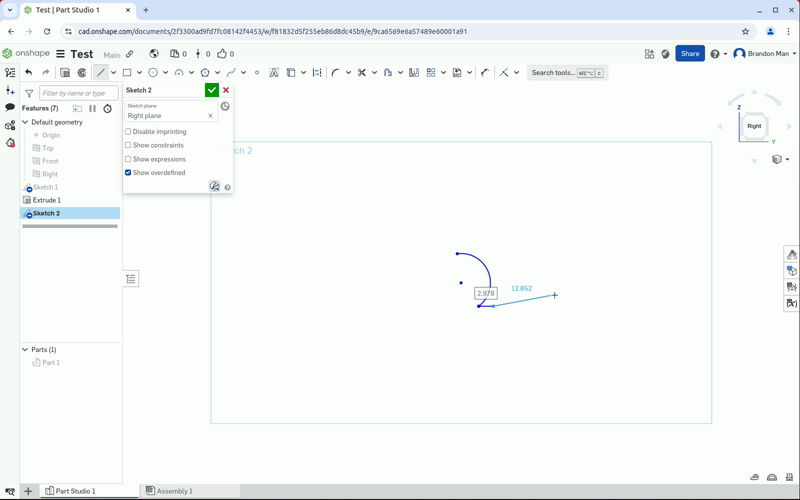
click(554, 294)
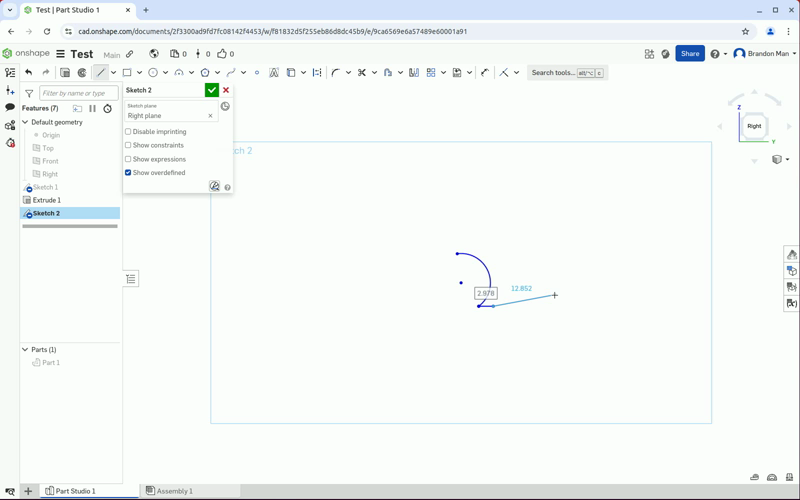
key_up(shift)
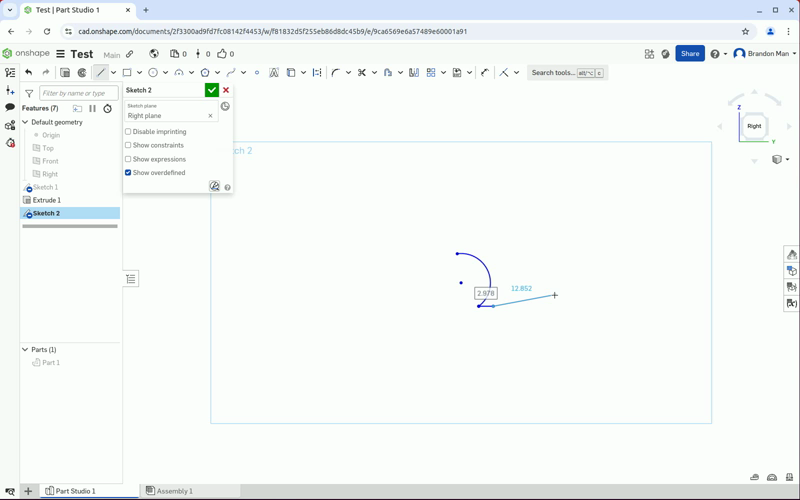
key_down(shift)
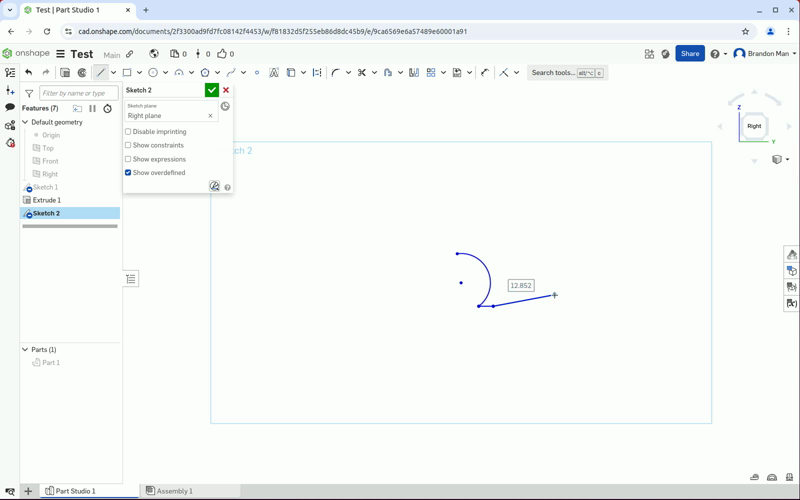
mouse_move(584, 294)
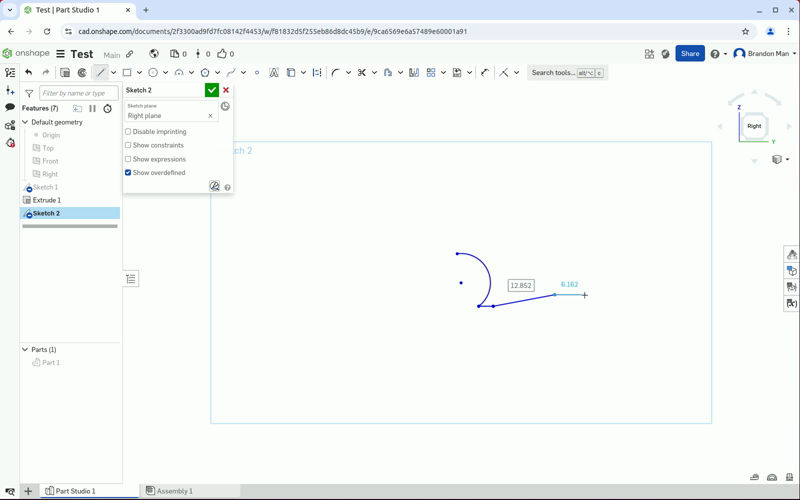
mouse_move(554, 282)
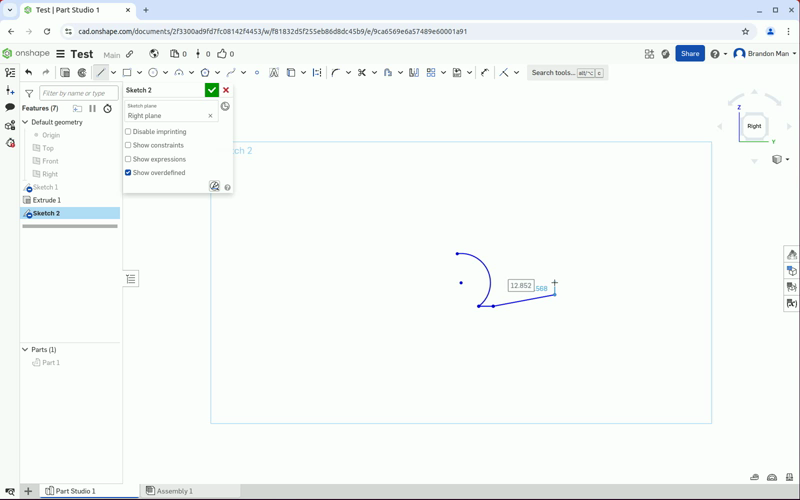
click(554, 282)
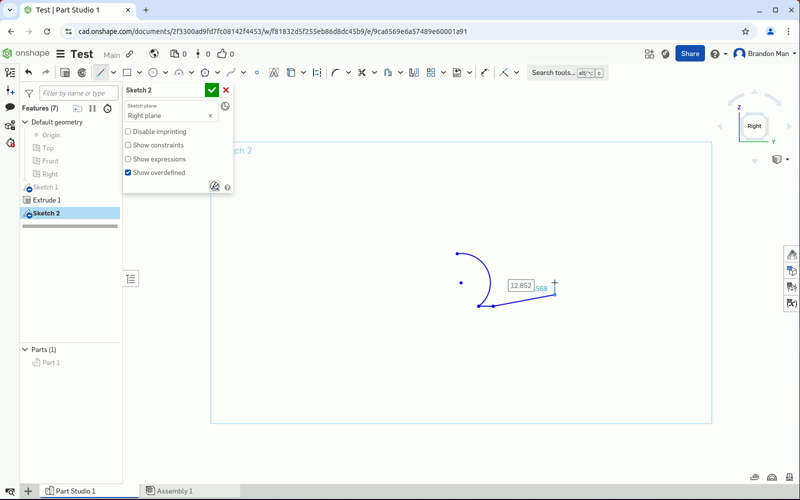
key_up(shift)
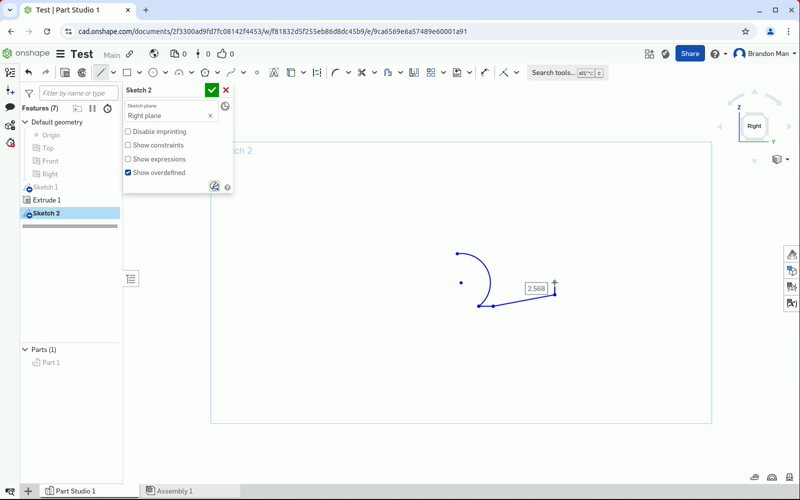
key_down(shift)
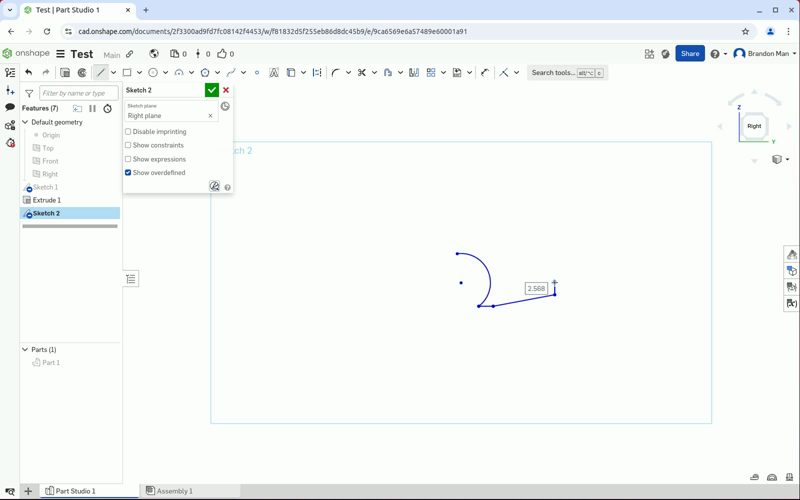
mouse_move(584, 282)
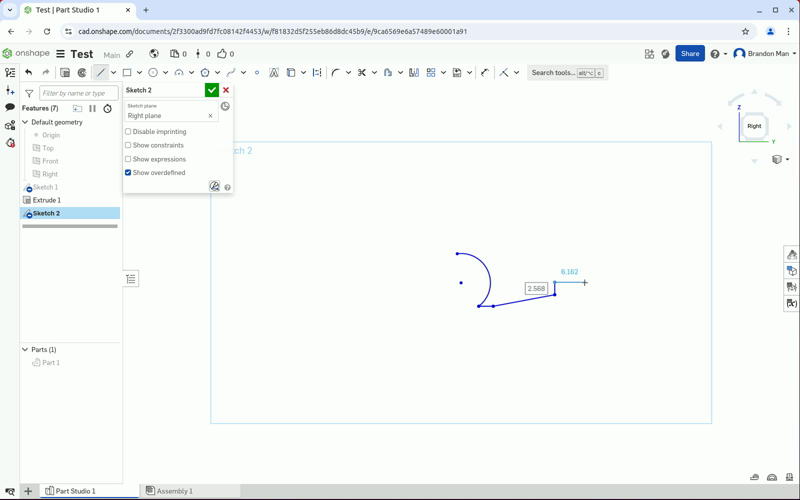
mouse_move(554, 247)
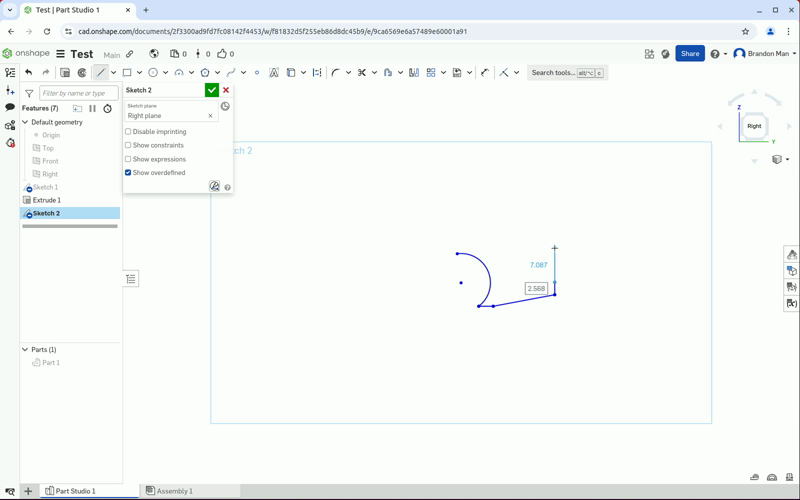
click(554, 247)
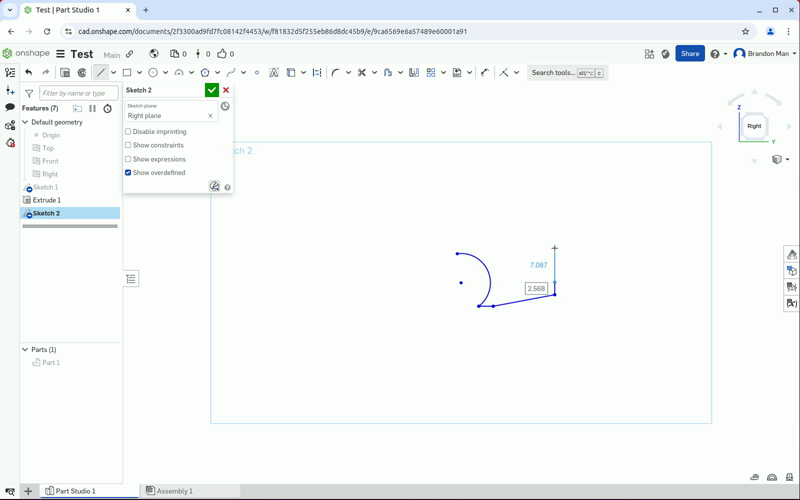
key_up(shift)
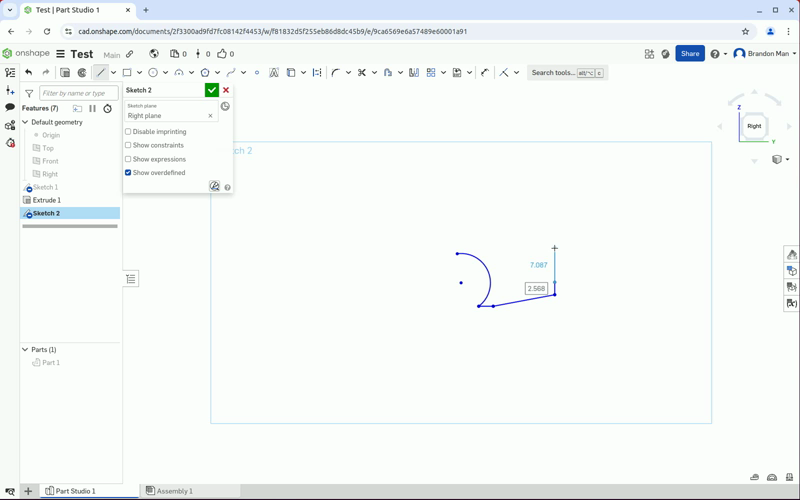
key_down(shift)
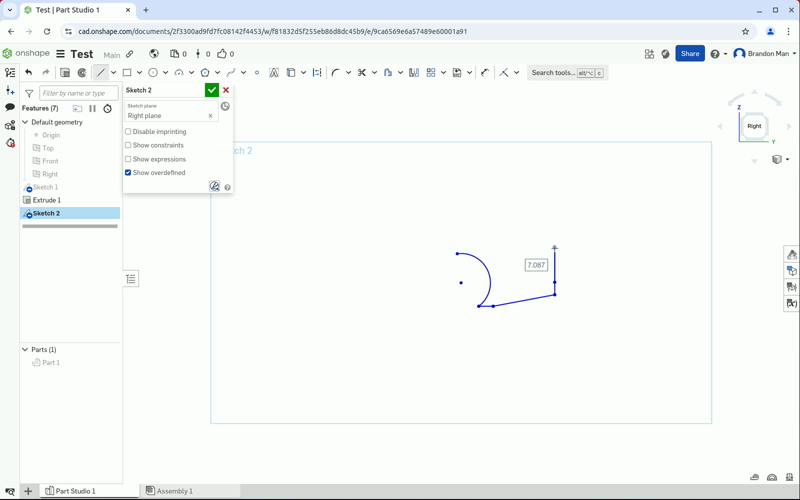
mouse_move(584, 247)
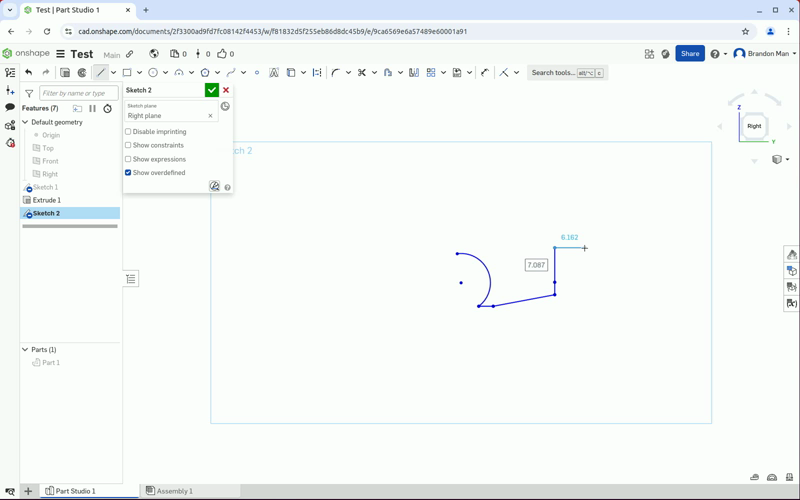
mouse_move(554, 236)
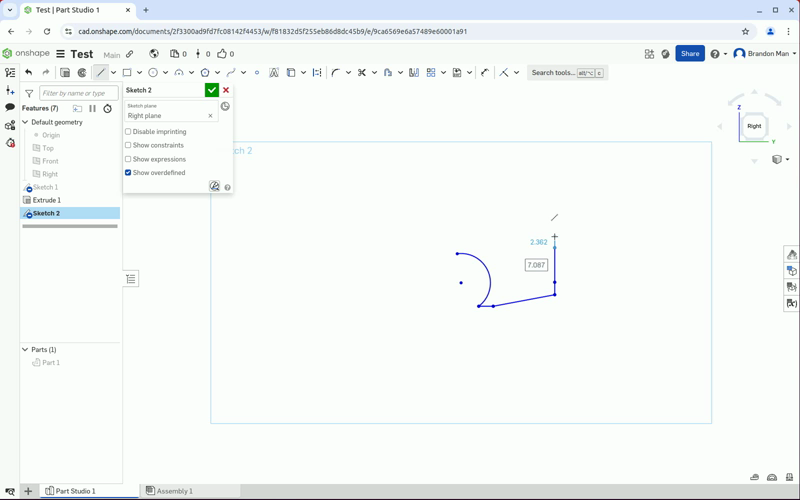
click(554, 236)
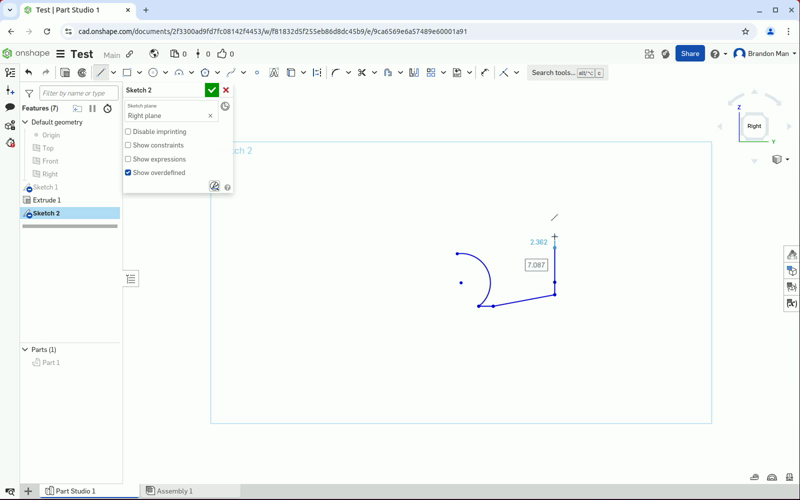
key_up(shift)
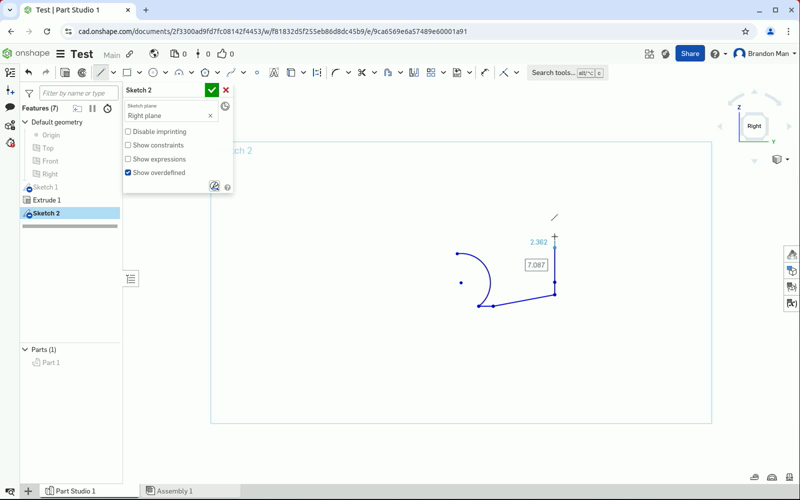
key_down(shift)
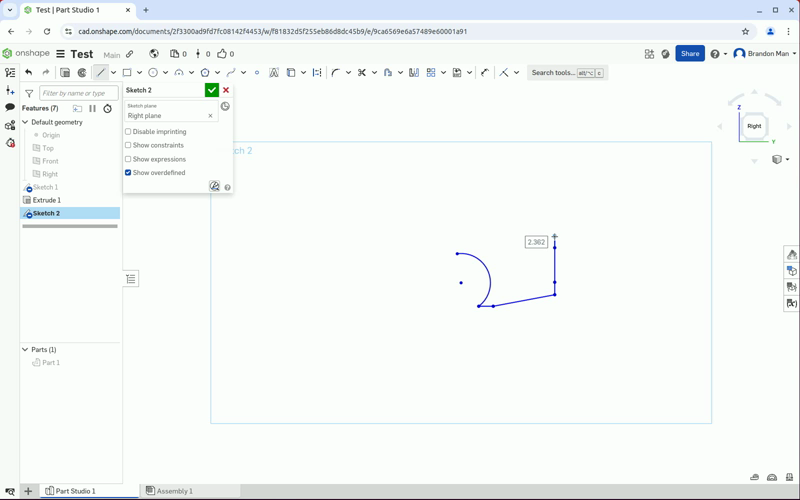
mouse_move(457, 253)
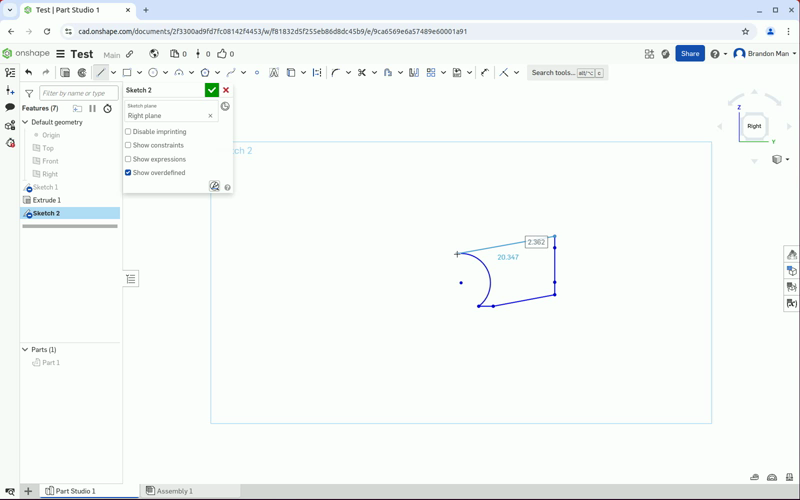
key_up(shift)
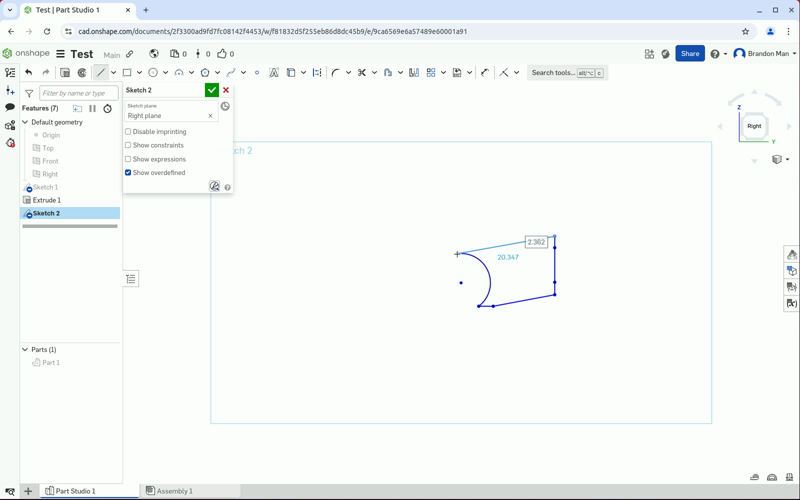
click(457, 253)
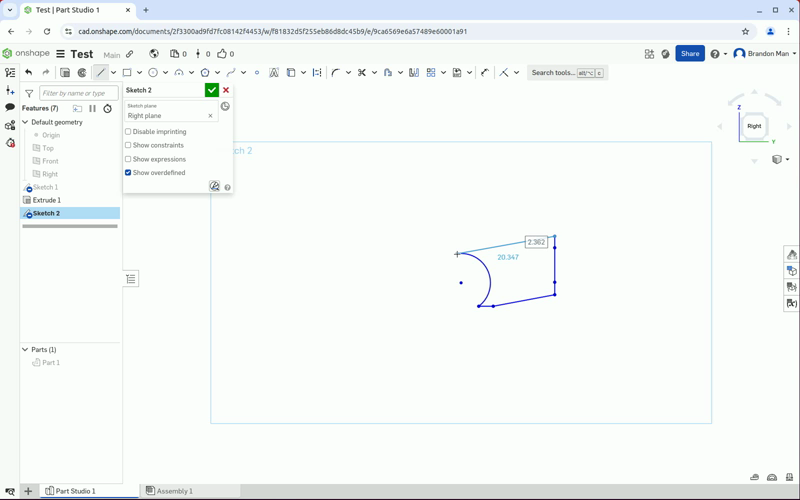
key(esc)
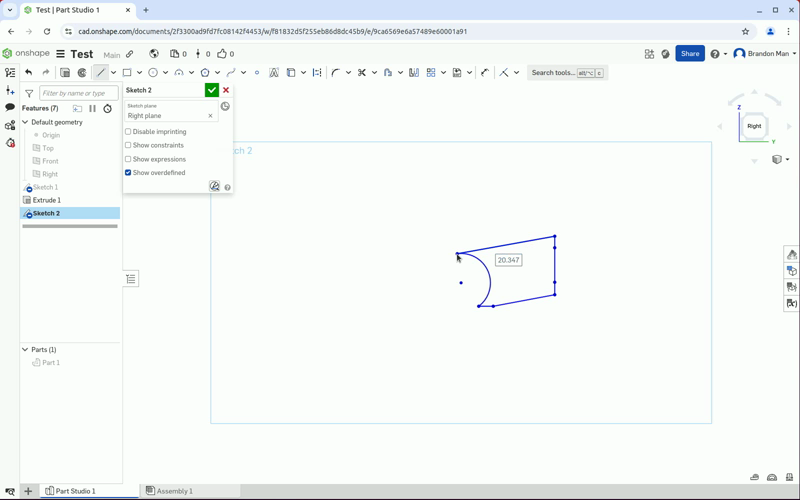
mouse_move(520, 279)
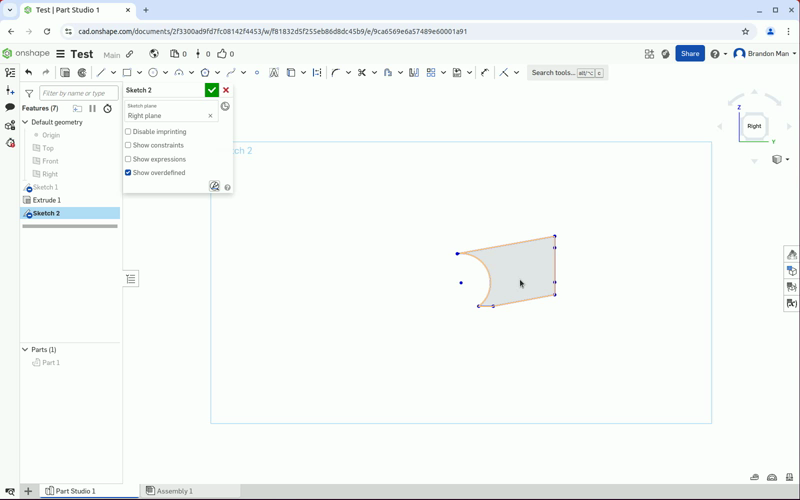
click(520, 279)
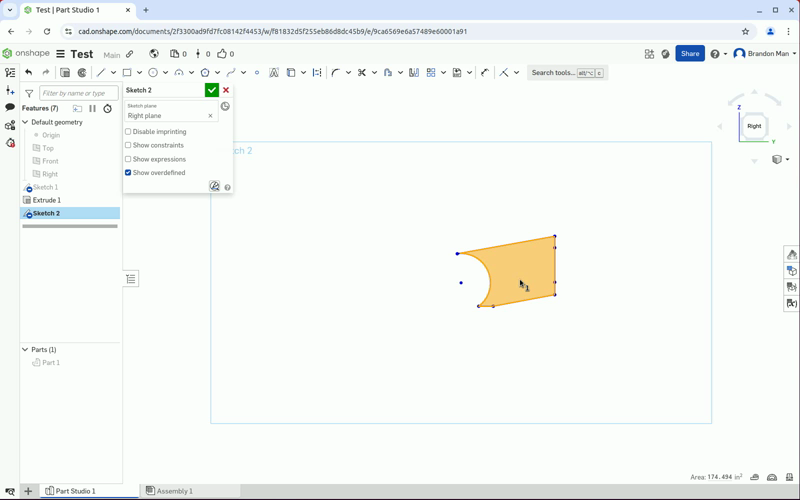
mouse_move(73, 352)
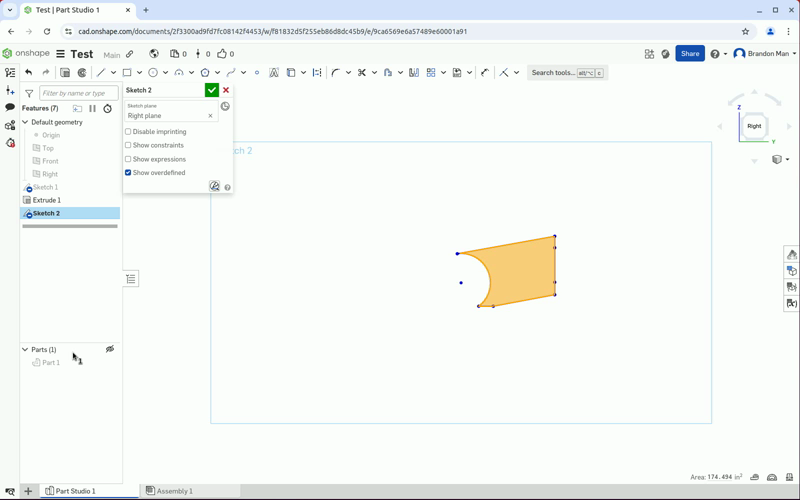
key(shift+y)
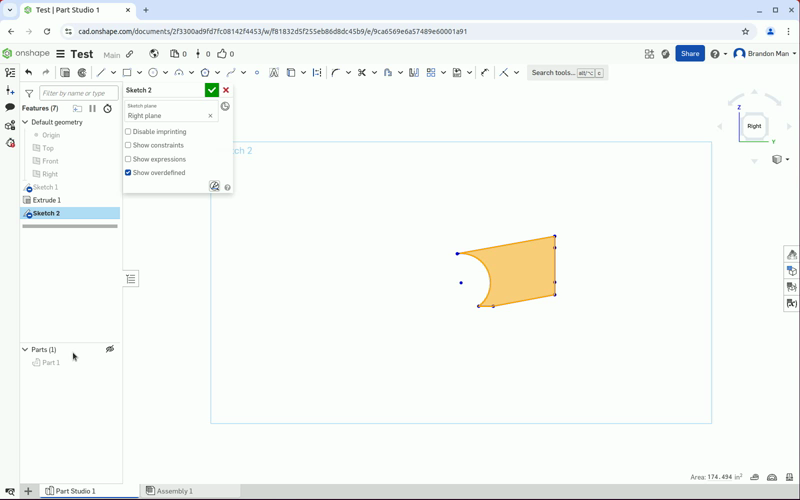
key(shift+e)
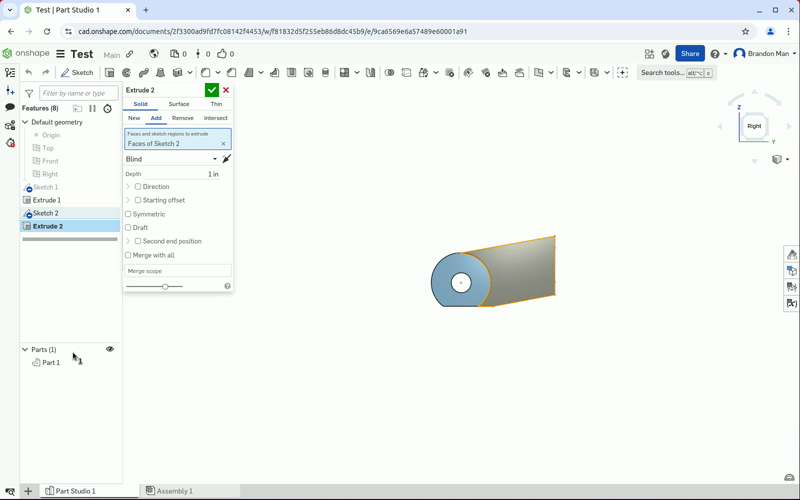
mouse_move(143, 106)
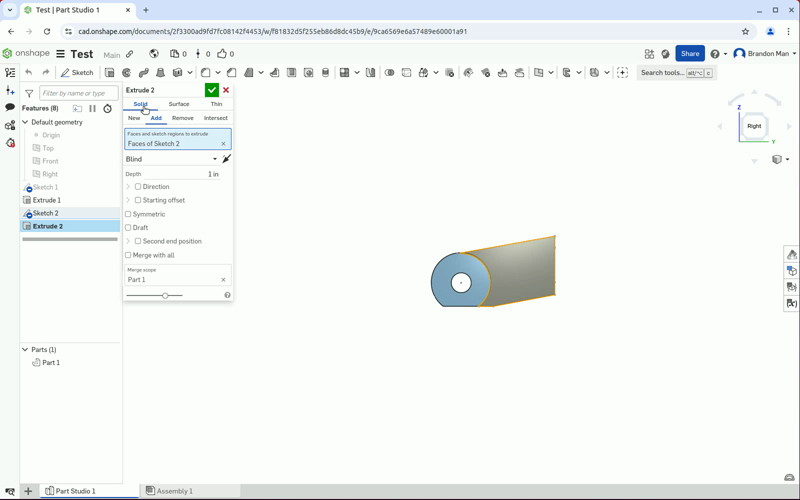
click(143, 106)
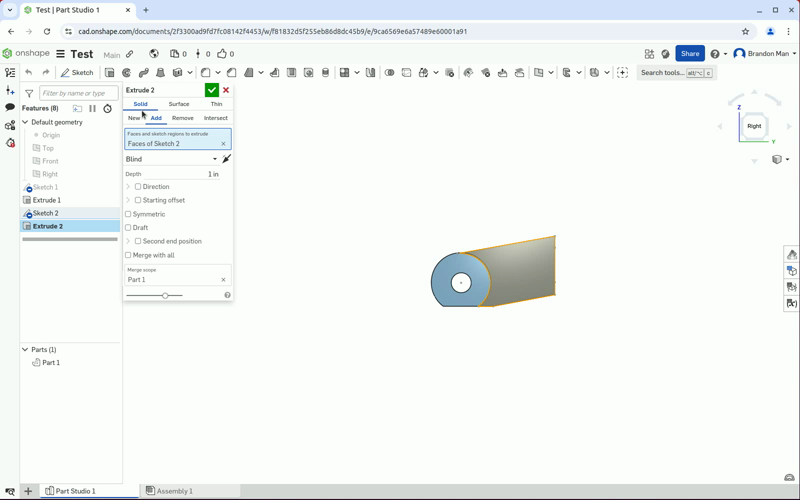
mouse_move(137, 120)
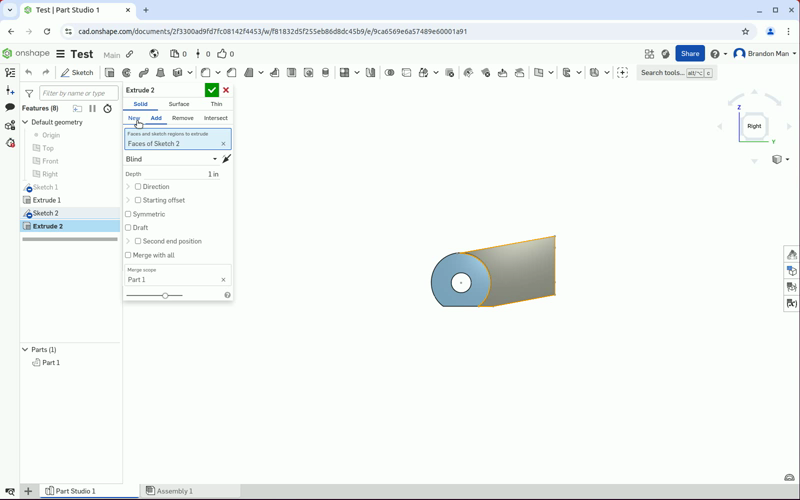
click(137, 120)
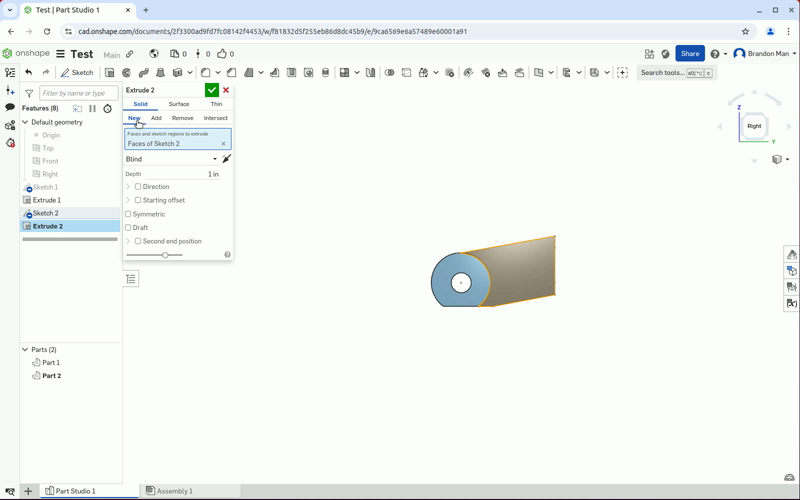
key(tab, 4)
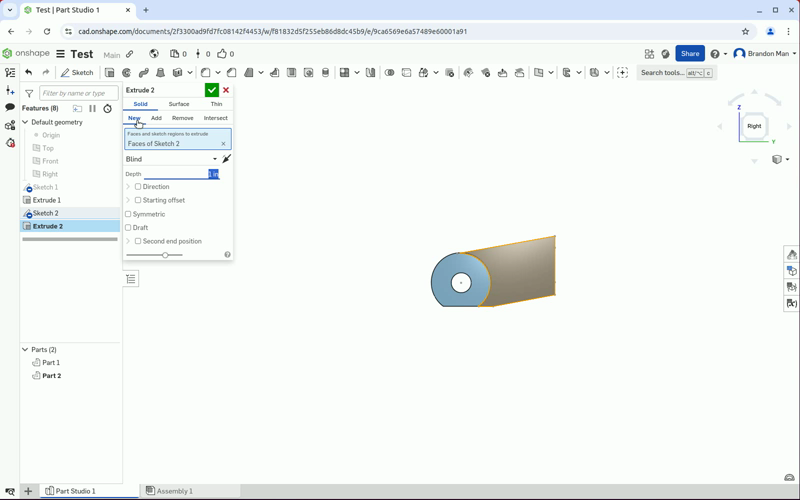
text(2.407)
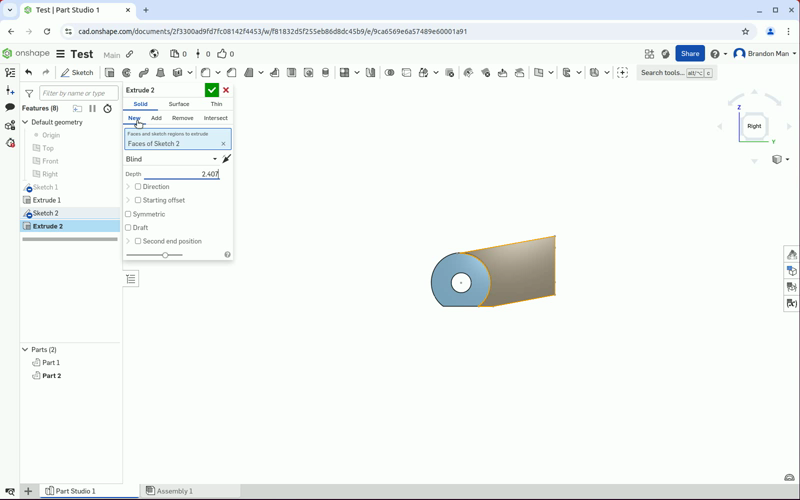
key(enter)
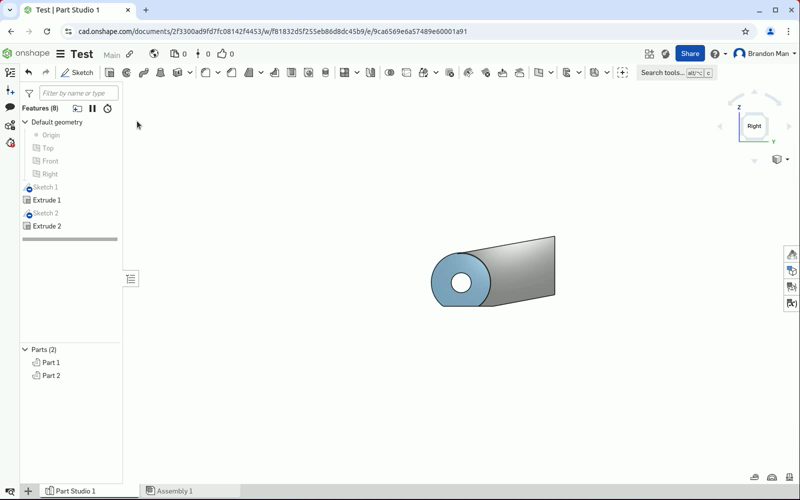
key(shift+h)
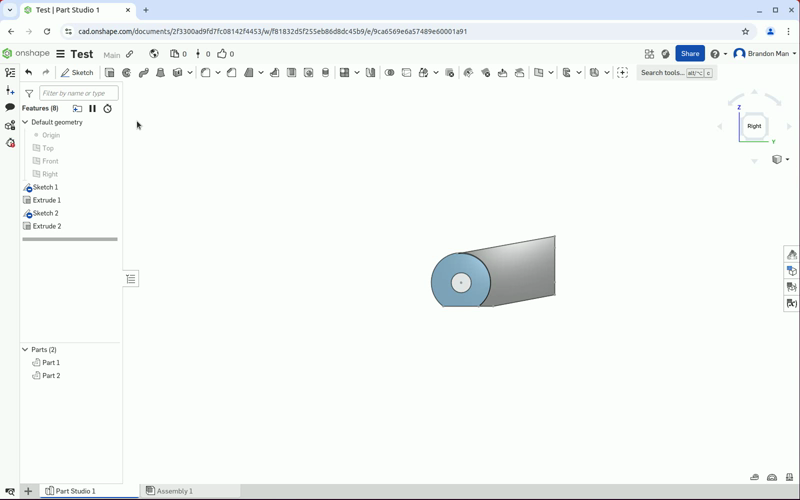
key(shift+h)
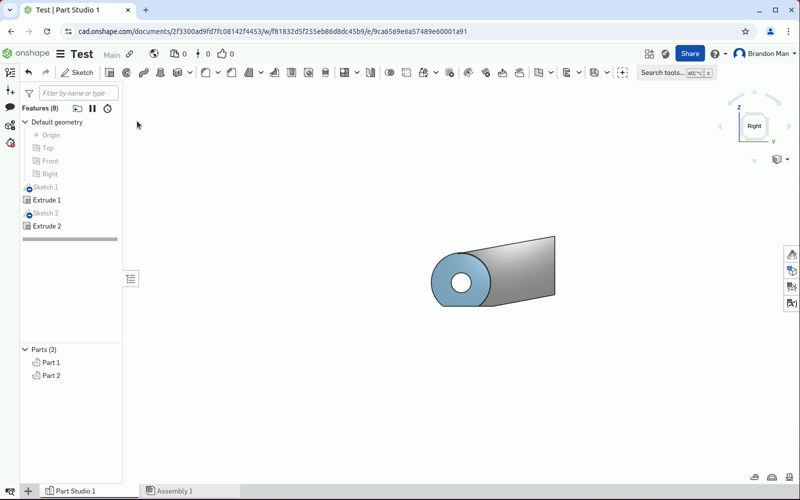
mouse_move(73, 189)
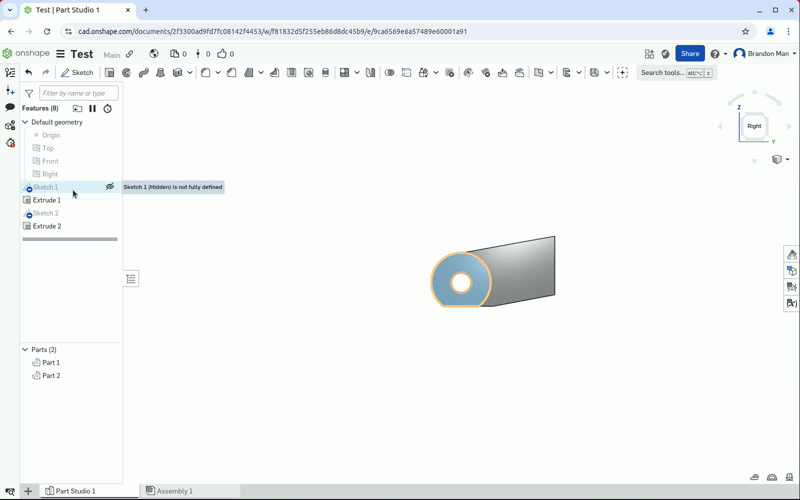
click(73, 189)
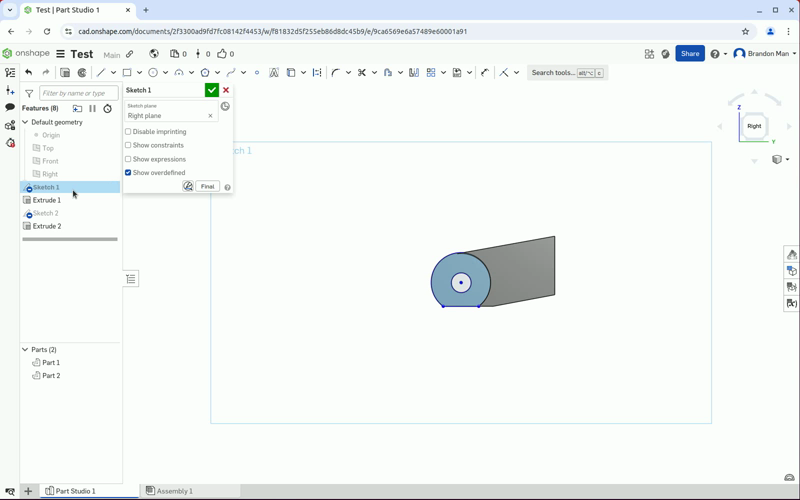
mouse_move(229, 92)
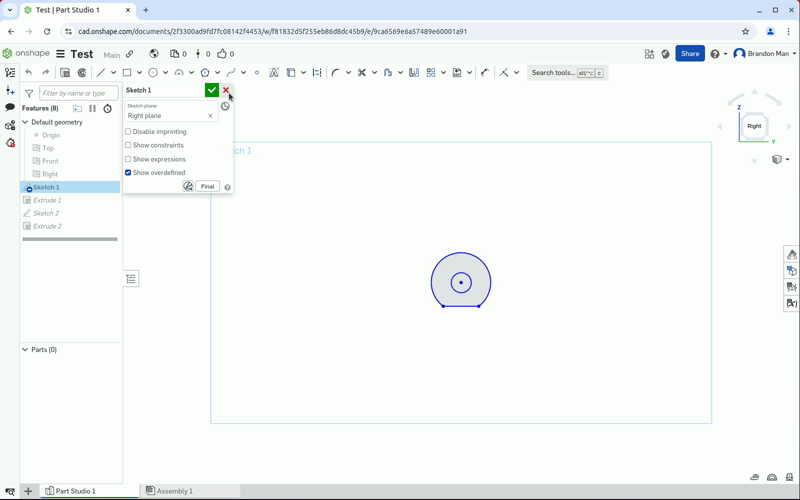
click(229, 92)
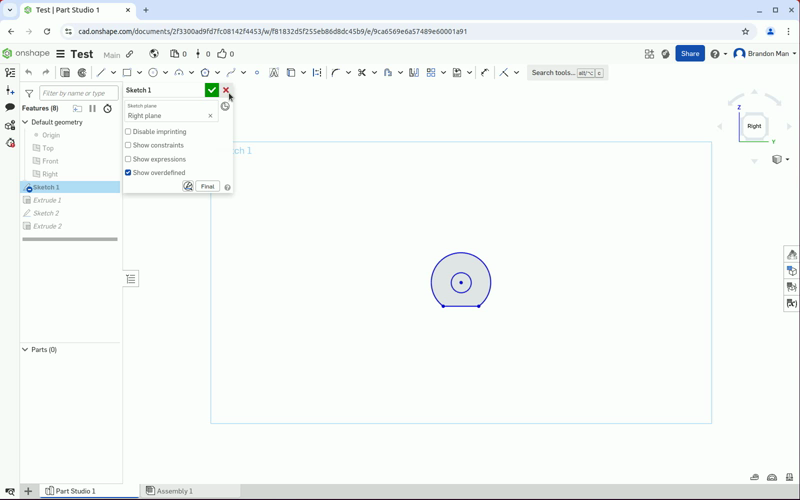
key(shift+s)
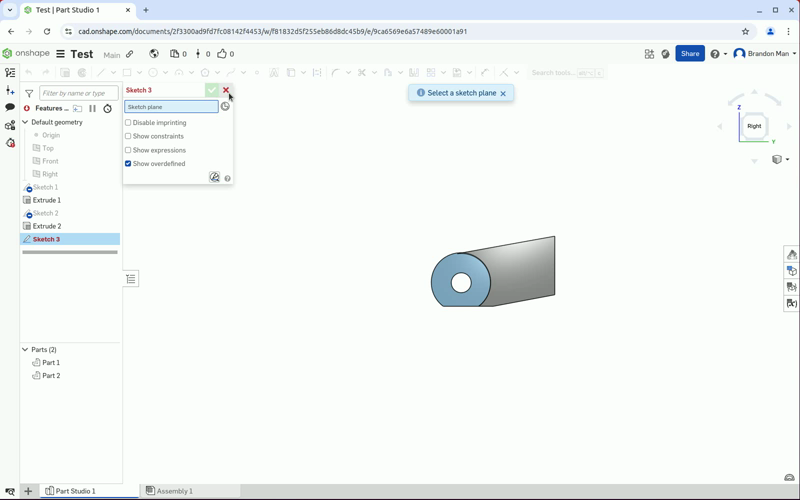
mouse_move(73, 176)
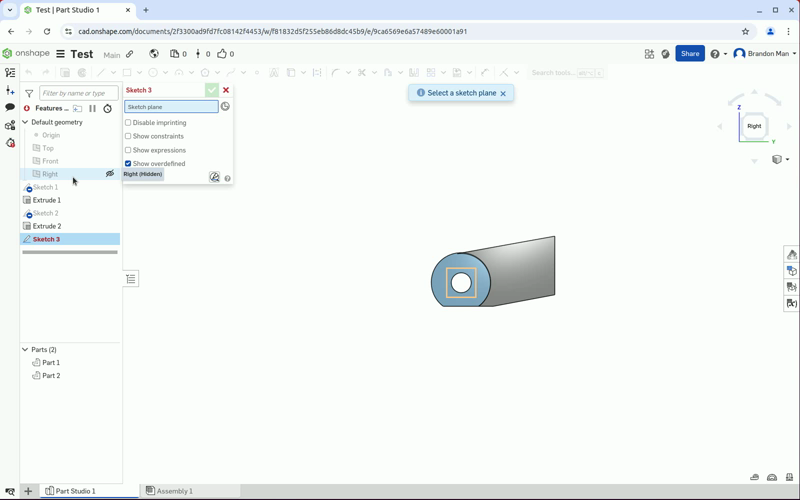
click(73, 176)
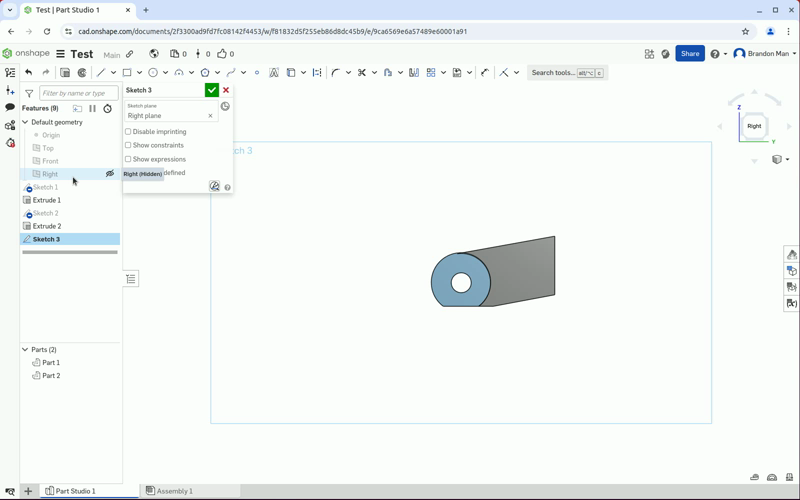
mouse_move(73, 352)
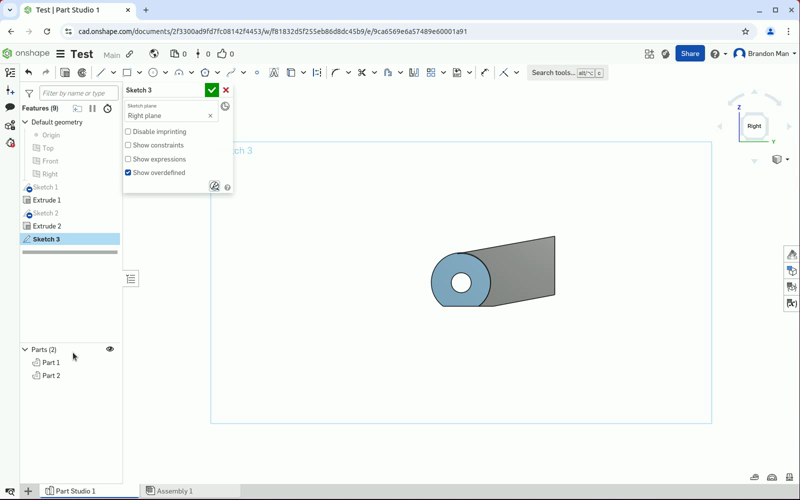
key(y)
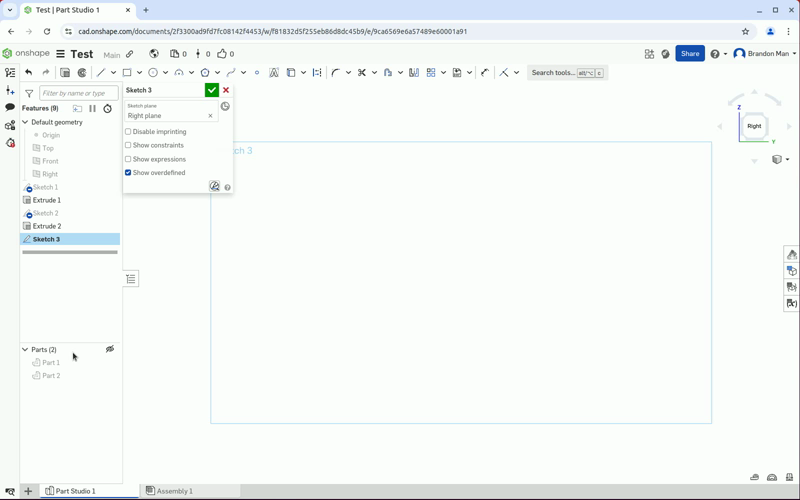
key(l)
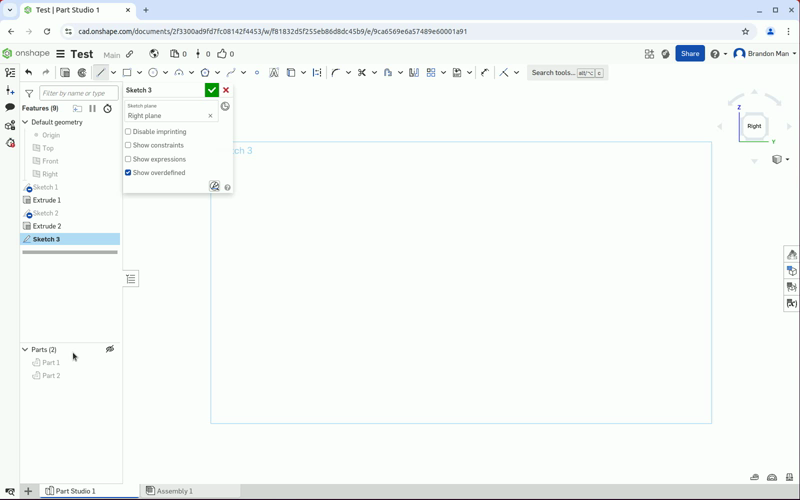
key_down(shift)
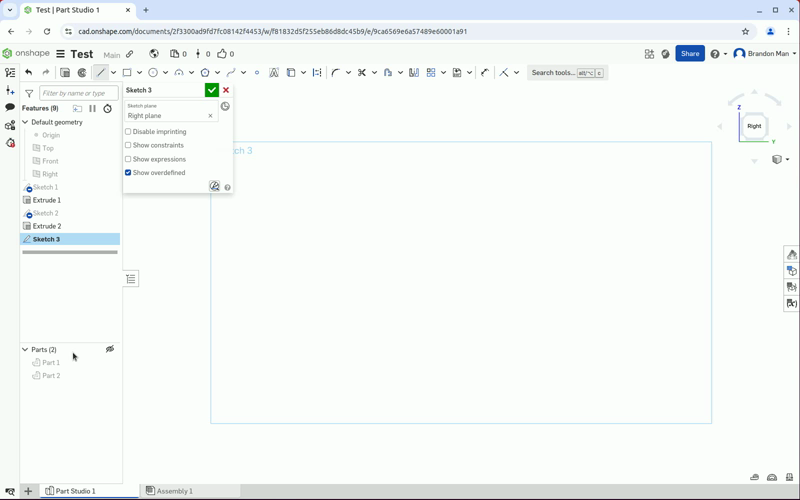
mouse_move(554, 282)
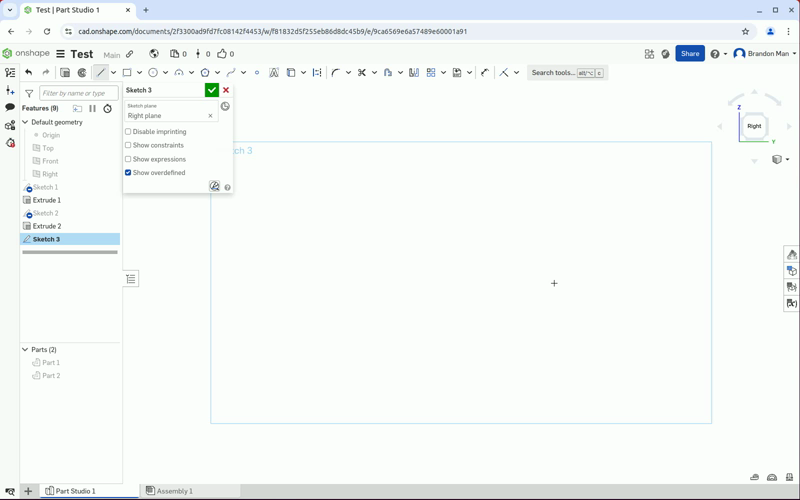
click(554, 282)
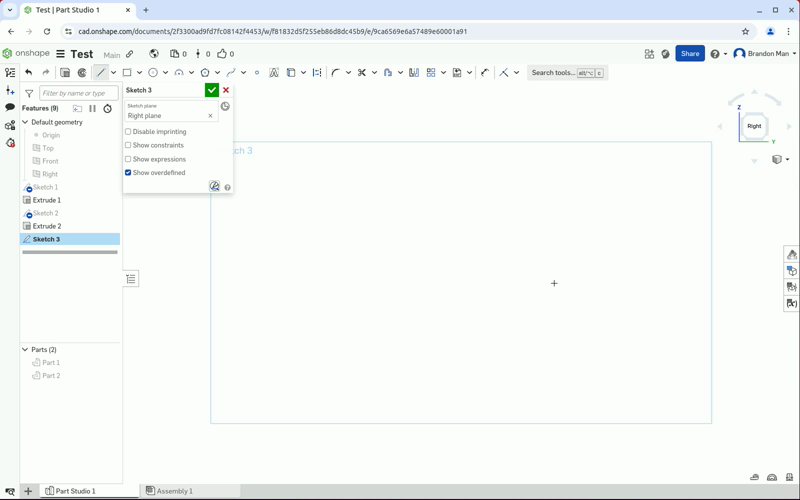
key_up(shift)
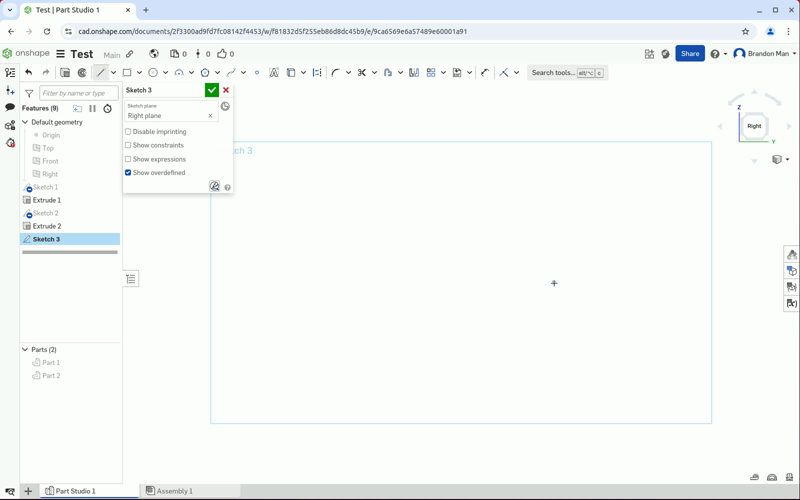
key_down(shift)
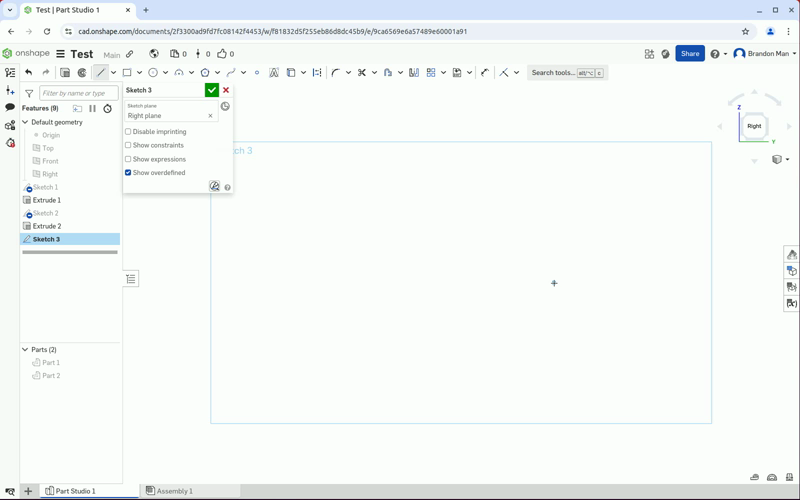
mouse_move(584, 282)
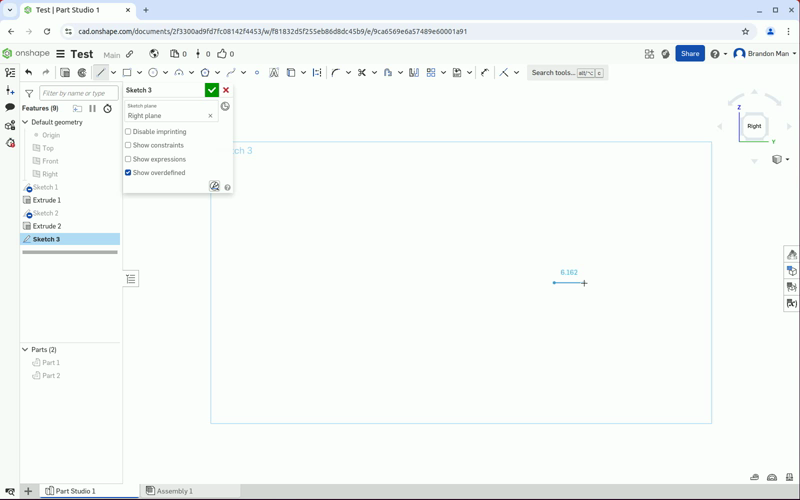
mouse_move(573, 282)
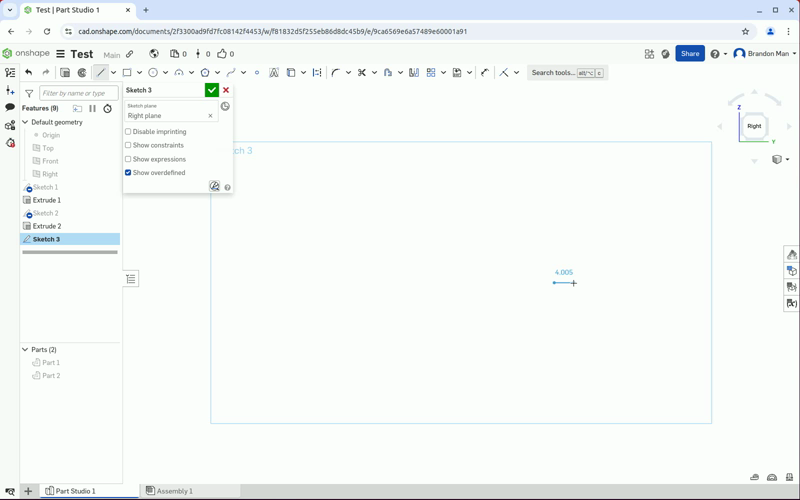
click(573, 282)
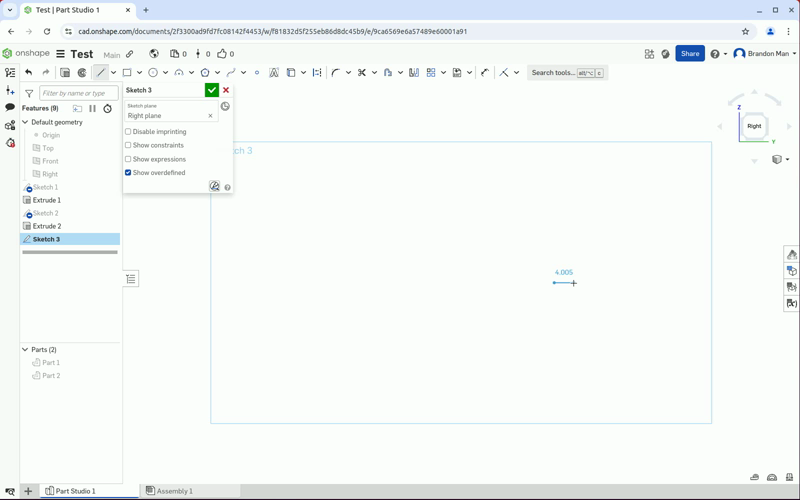
key_up(shift)
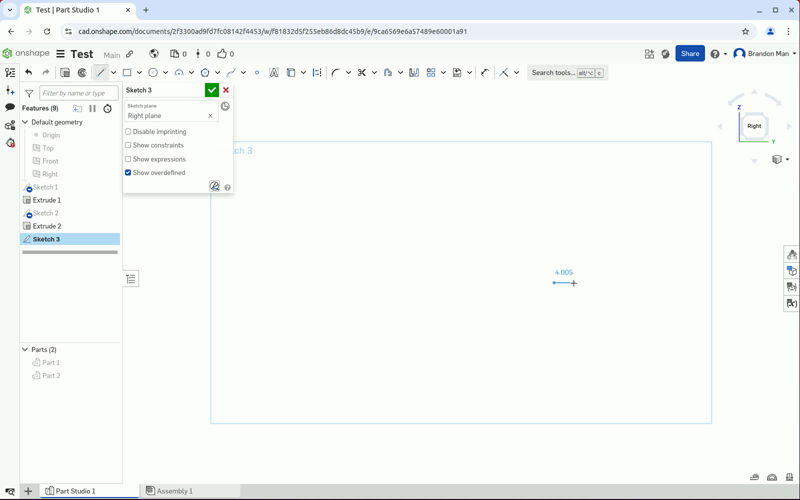
key_down(shift)
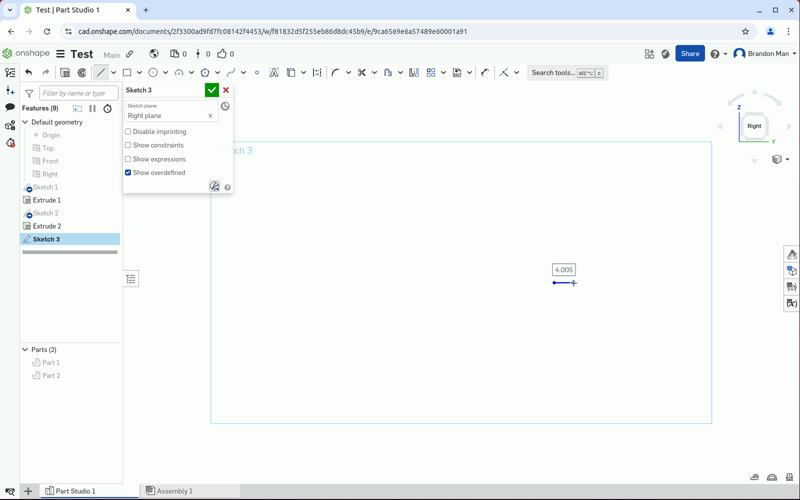
mouse_move(589, 282)
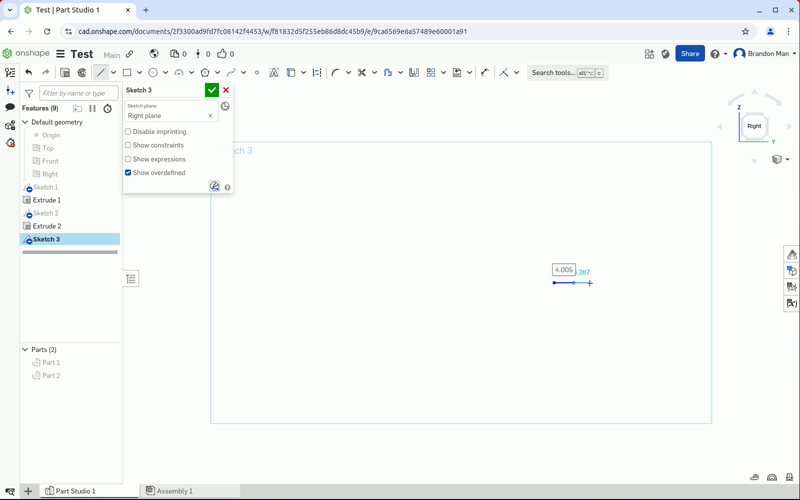
mouse_move(573, 246)
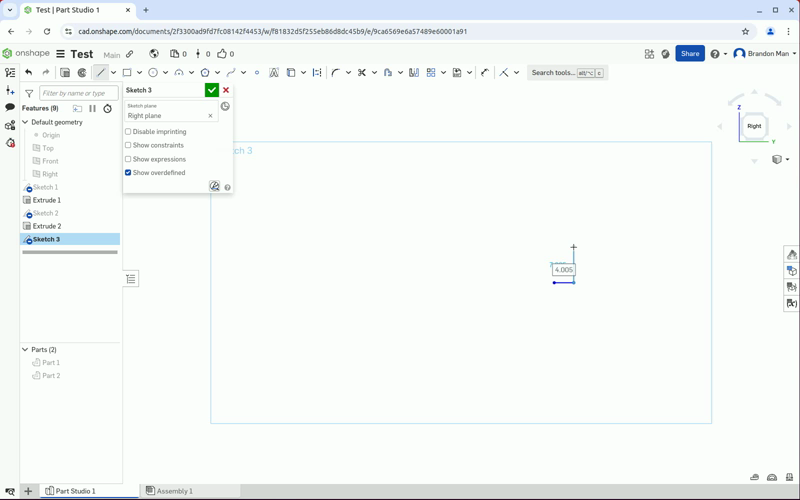
click(573, 246)
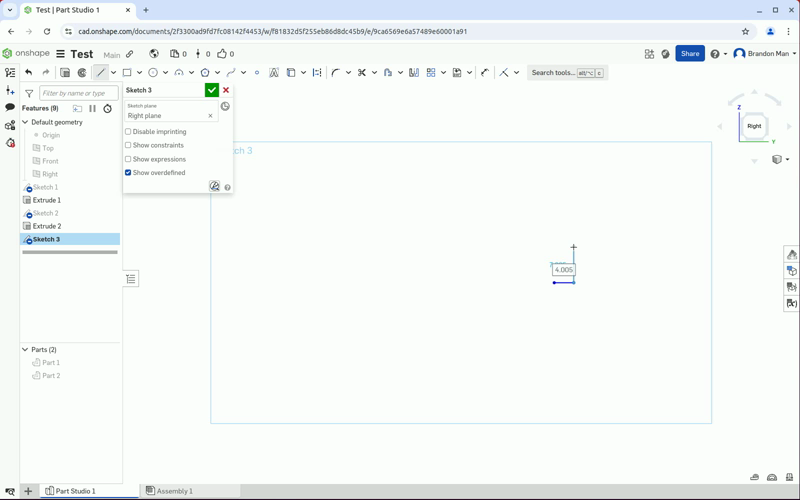
key_up(shift)
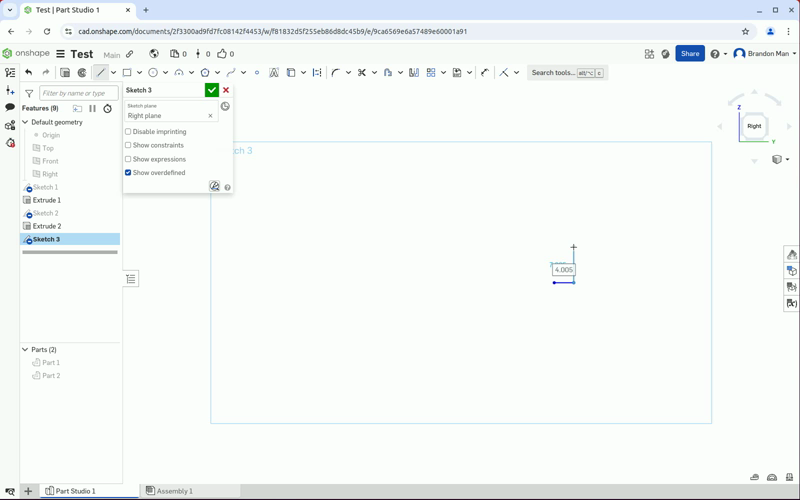
key_down(shift)
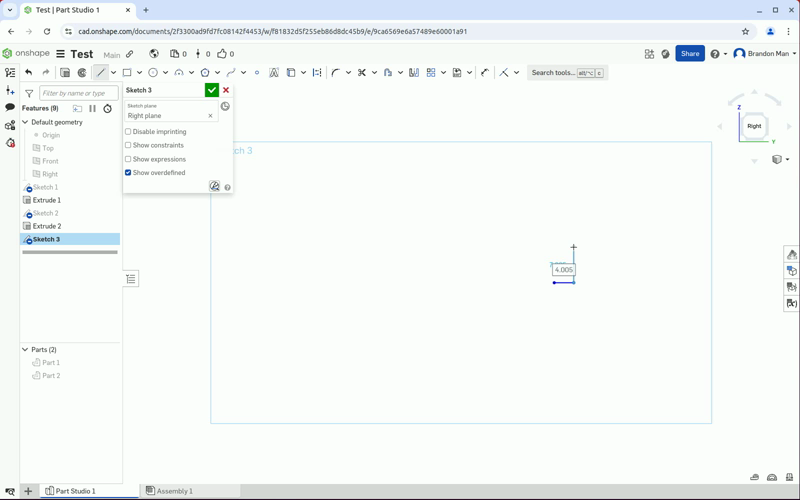
mouse_move(589, 246)
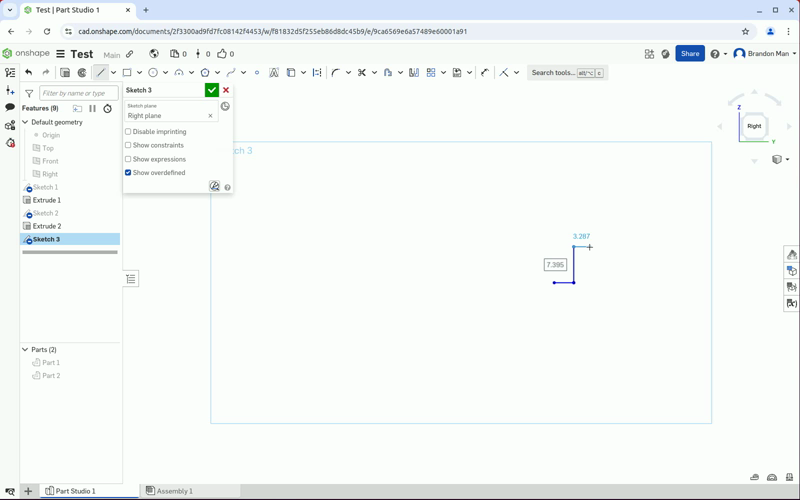
mouse_move(554, 246)
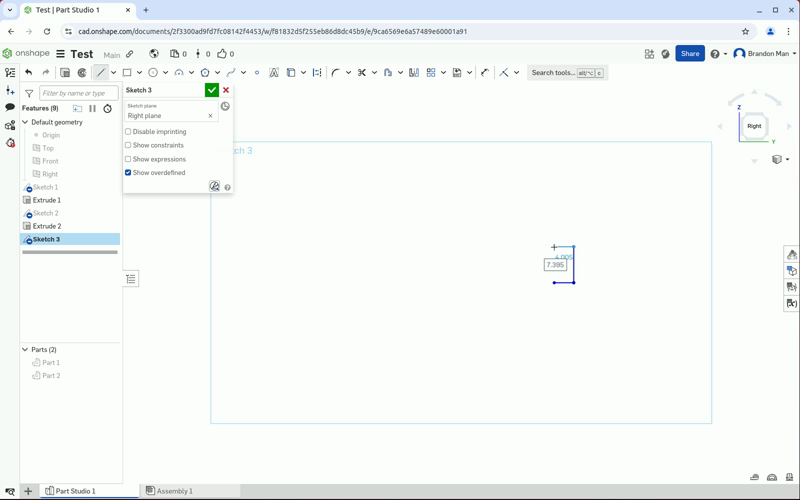
click(554, 246)
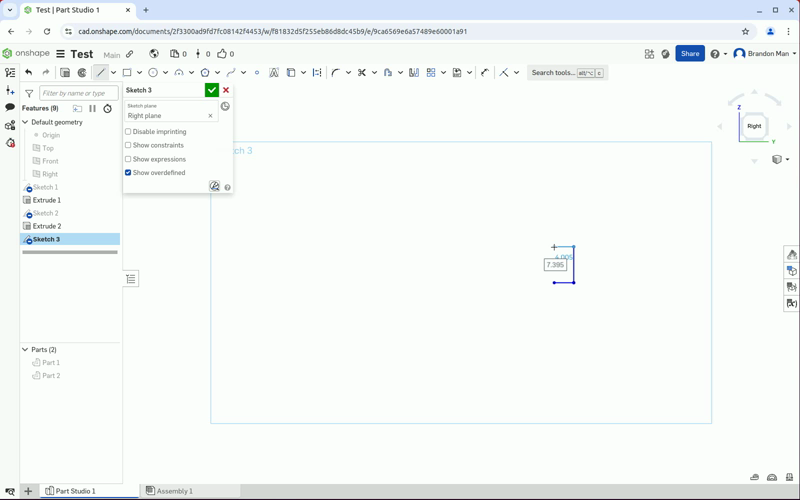
key_up(shift)
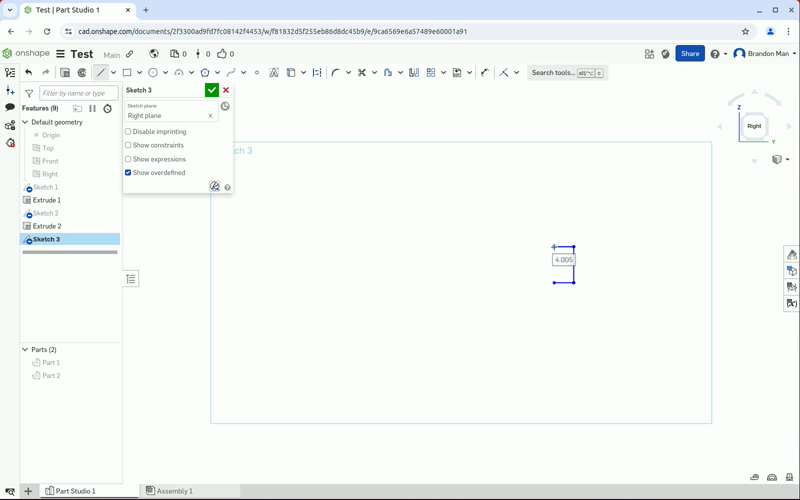
mouse_move(584, 246)
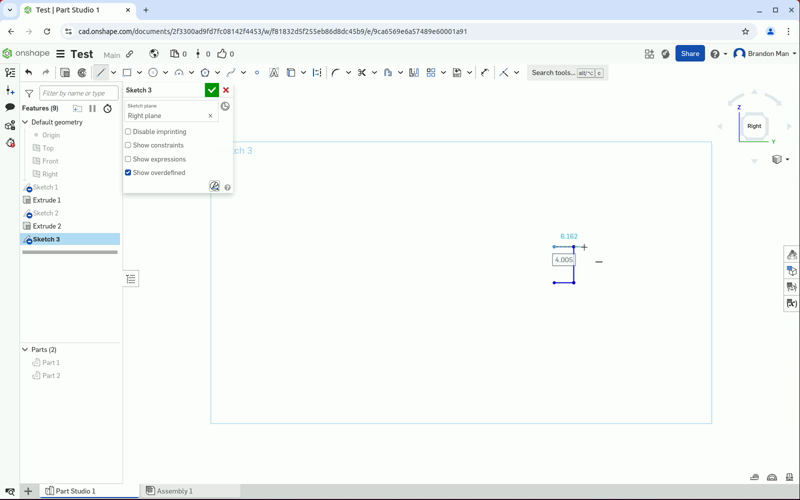
key_down(shift)
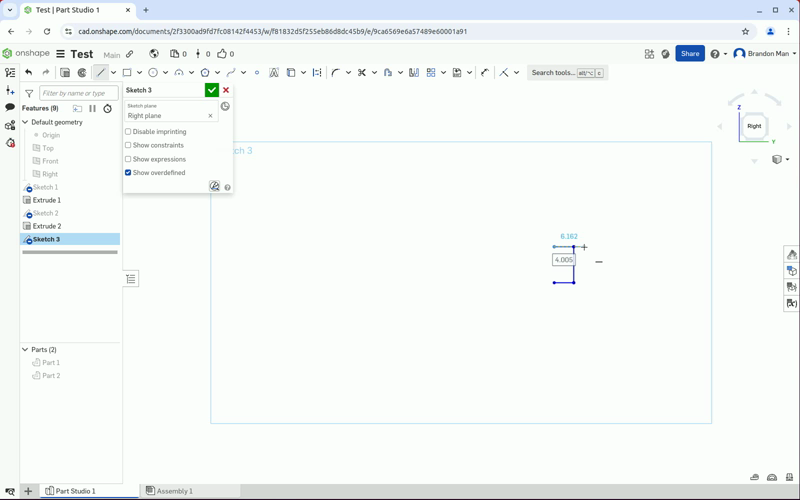
mouse_move(554, 282)
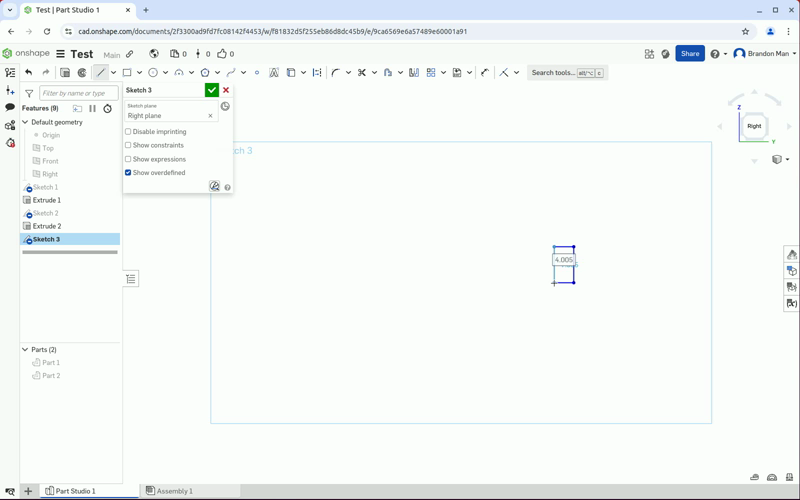
key_up(shift)
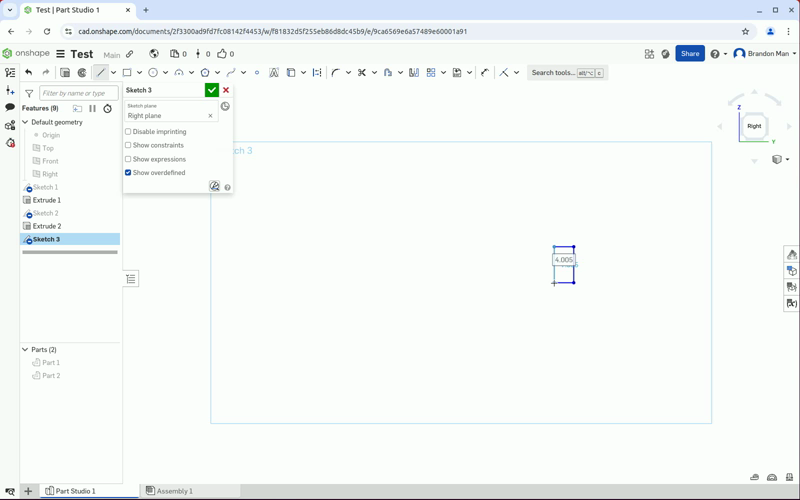
click(554, 282)
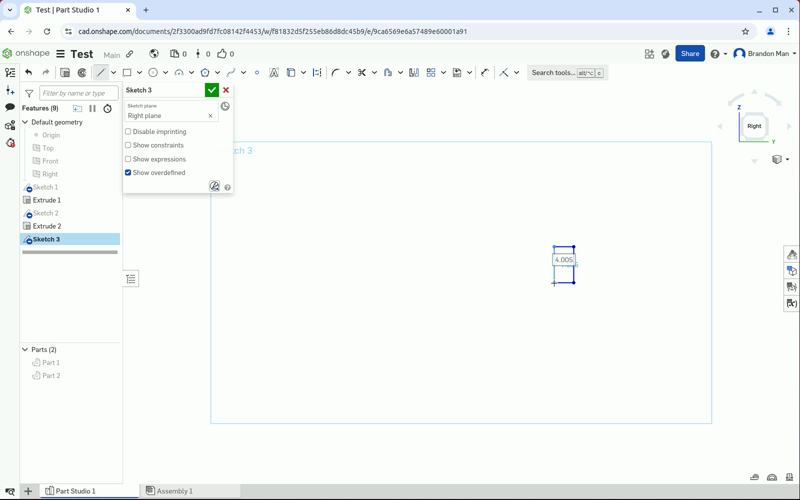
key(esc)
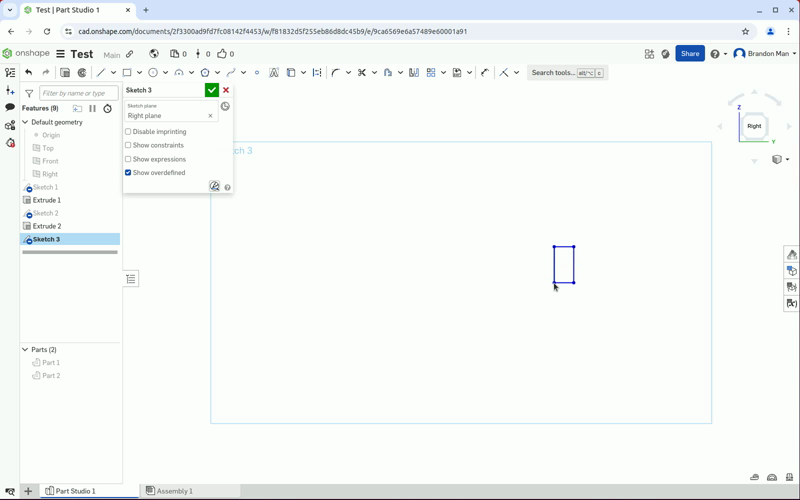
mouse_move(571, 251)
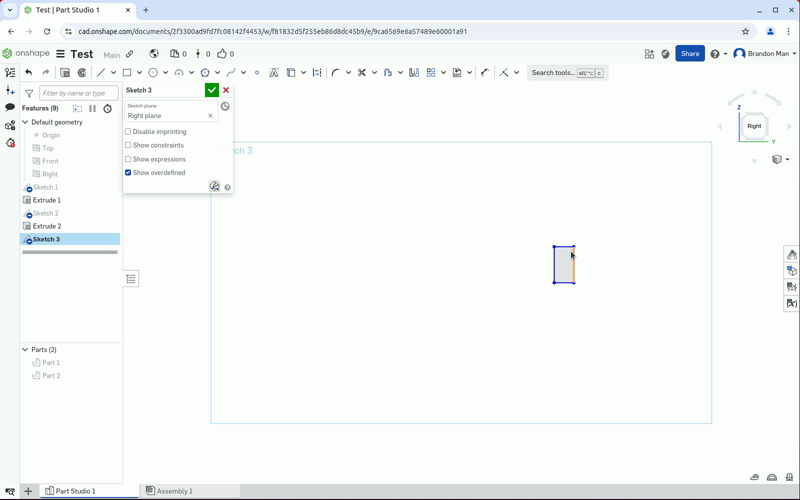
scroll(6)
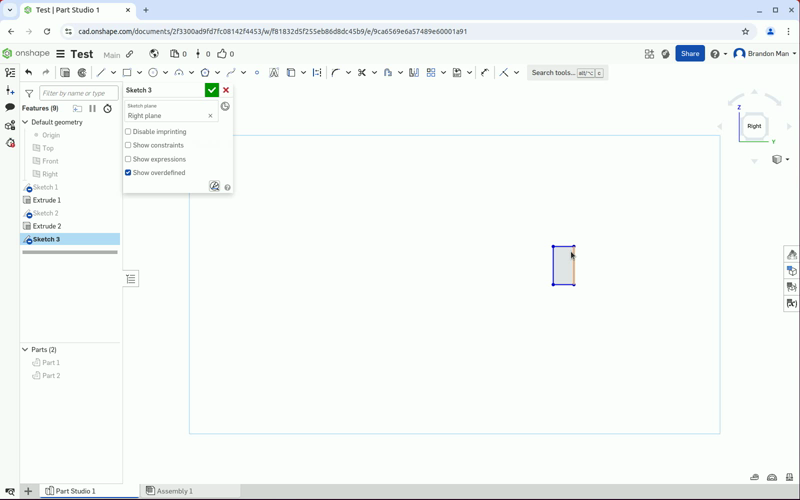
scroll(6)
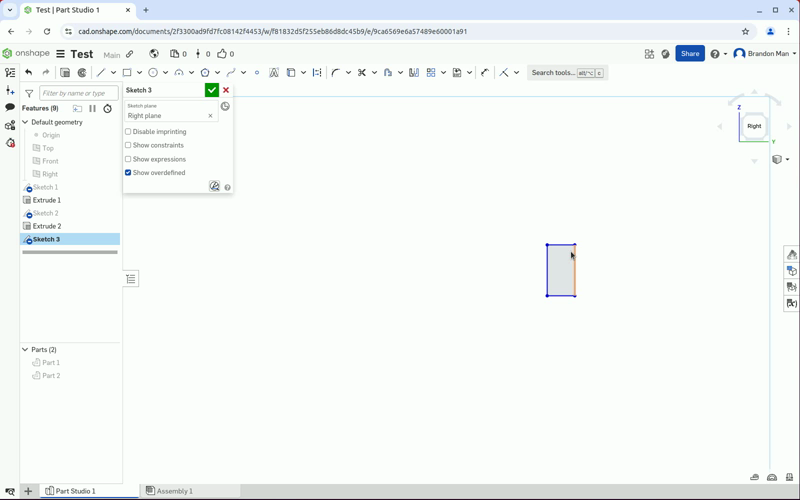
scroll(6)
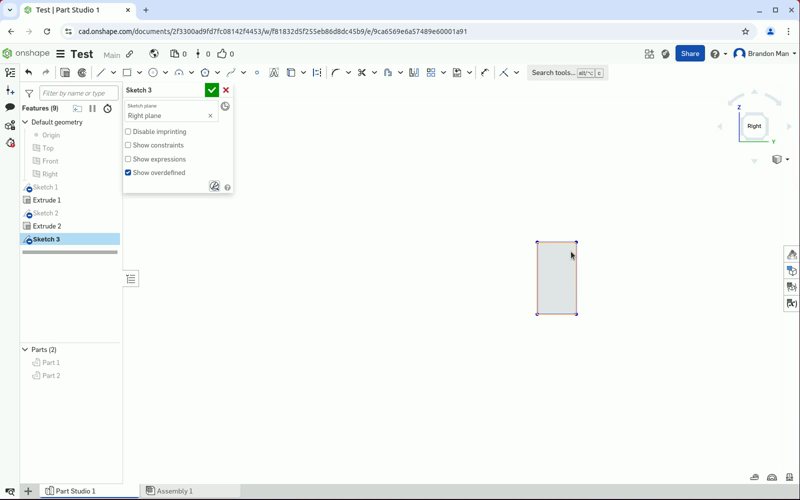
scroll(6)
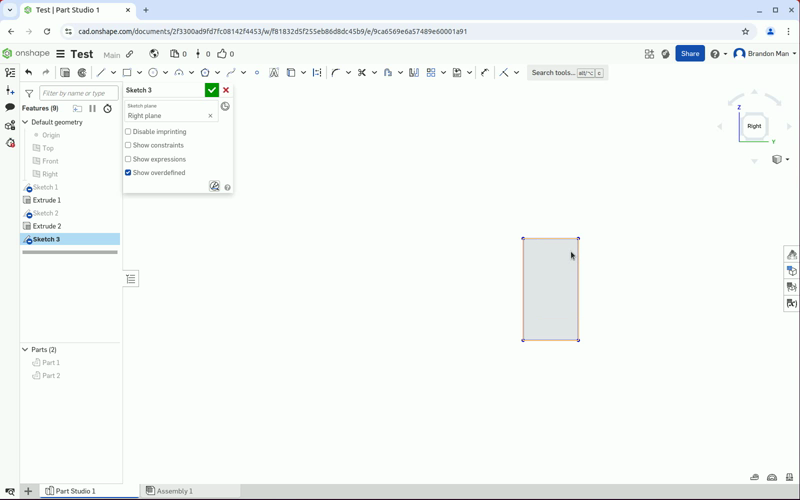
scroll(6)
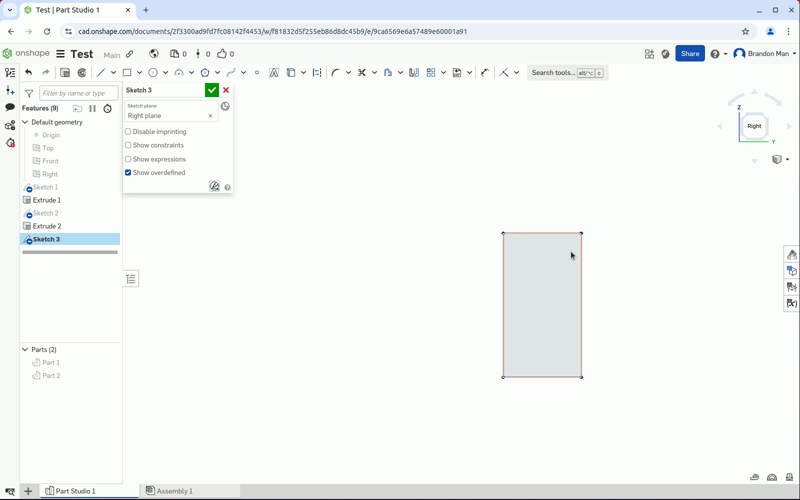
scroll(6)
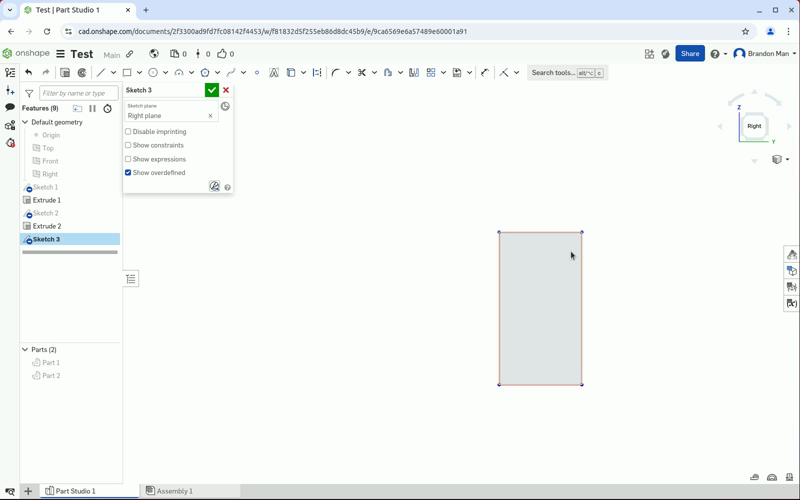
scroll(6)
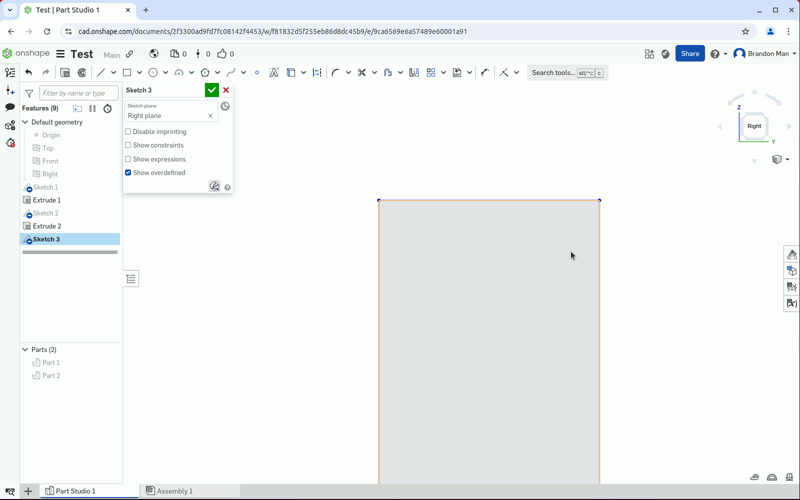
click(571, 251)
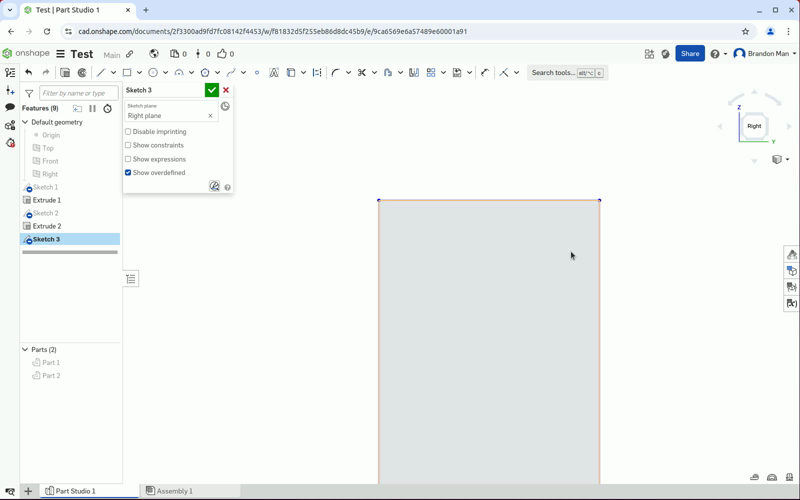
scroll(-6)
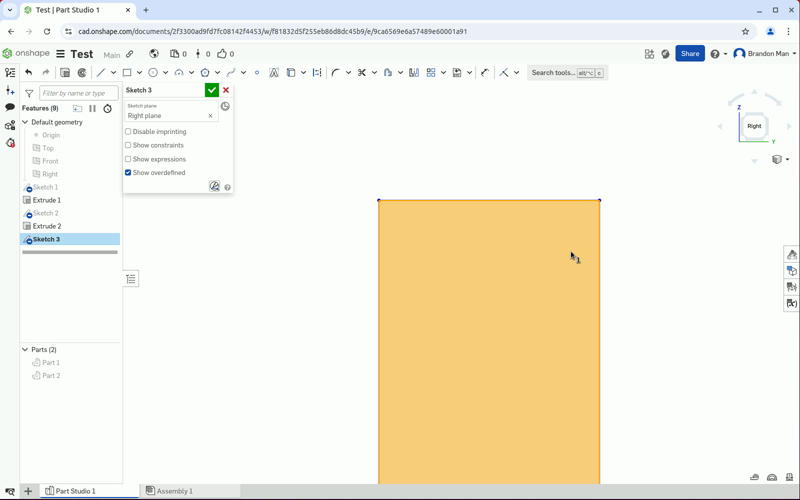
scroll(-6)
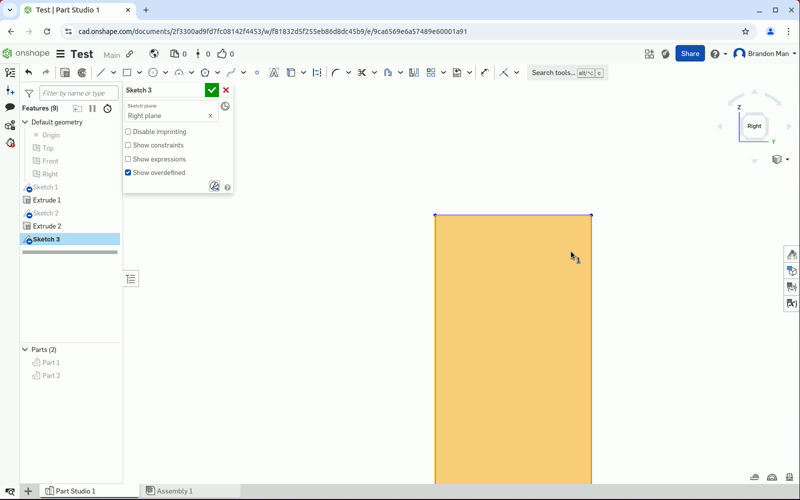
scroll(-6)
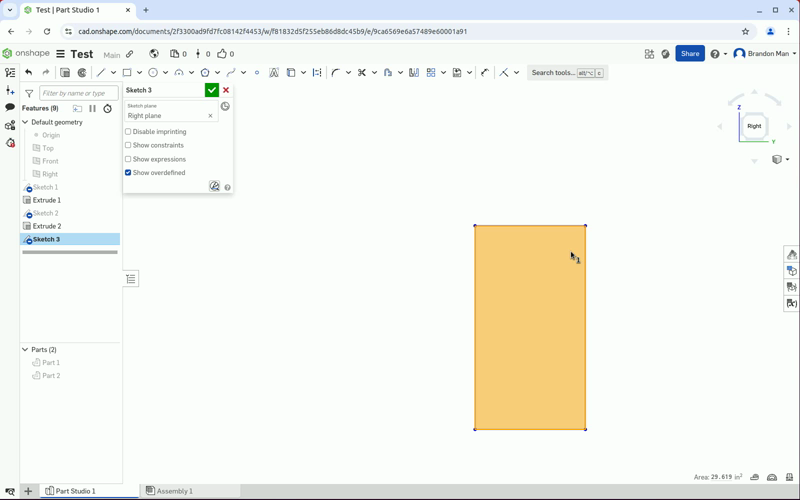
scroll(-6)
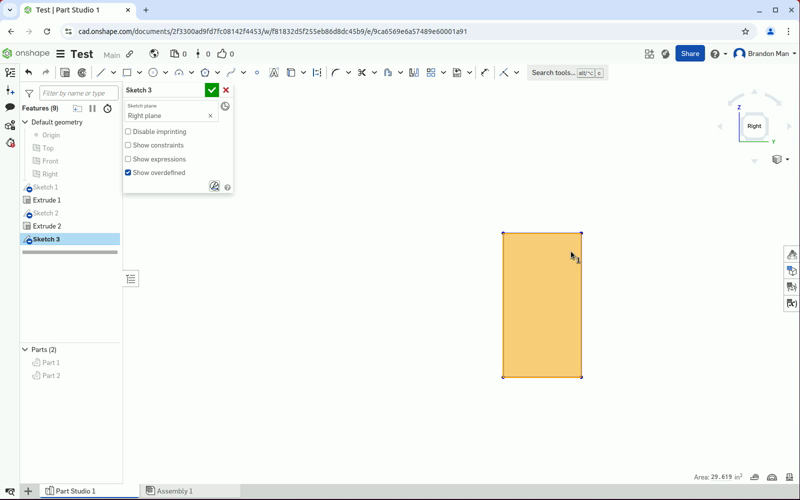
scroll(-6)
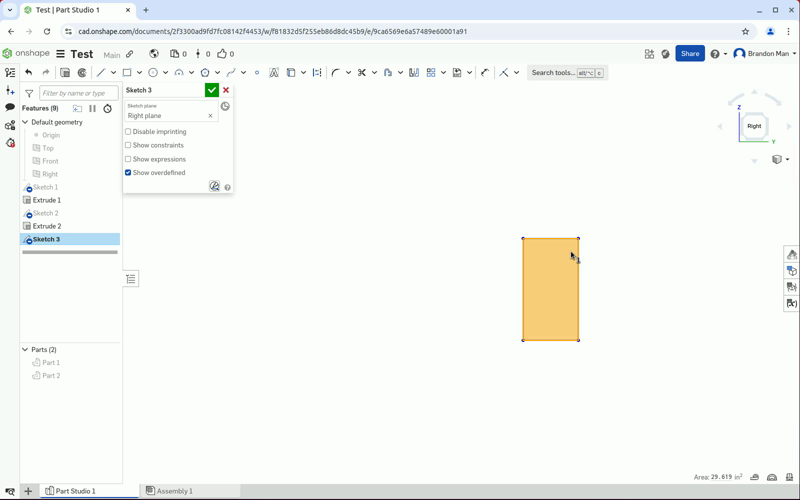
scroll(-6)
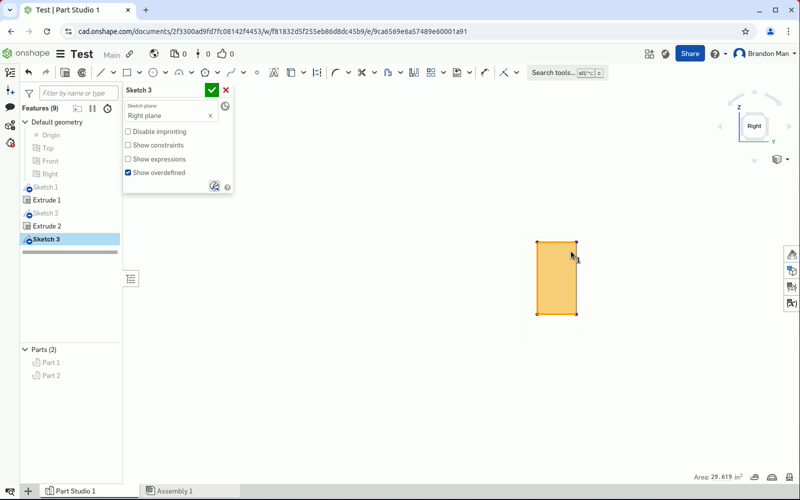
scroll(-6)
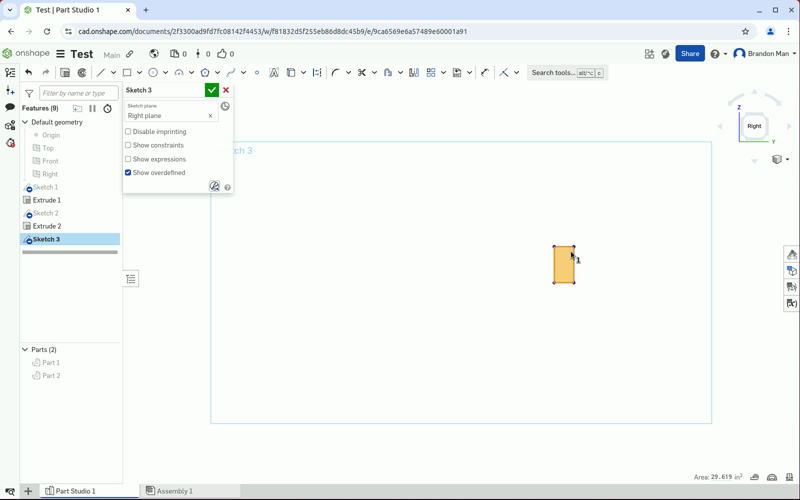
mouse_move(73, 352)
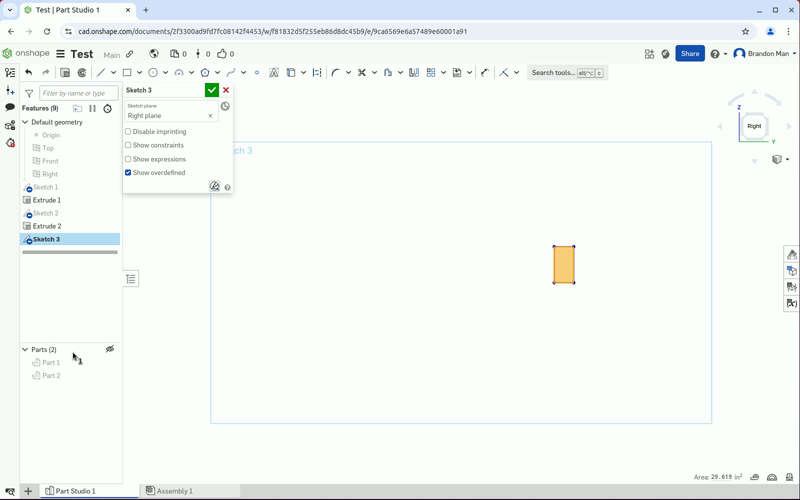
key(shift+y)
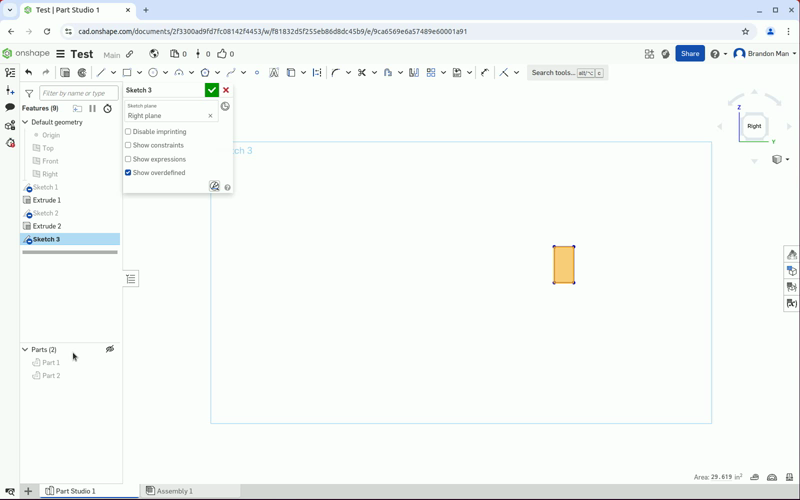
key(shift+e)
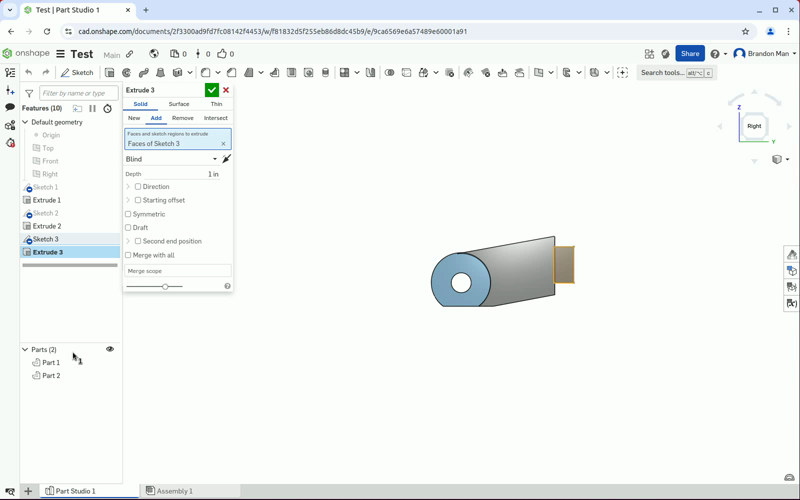
mouse_move(143, 106)
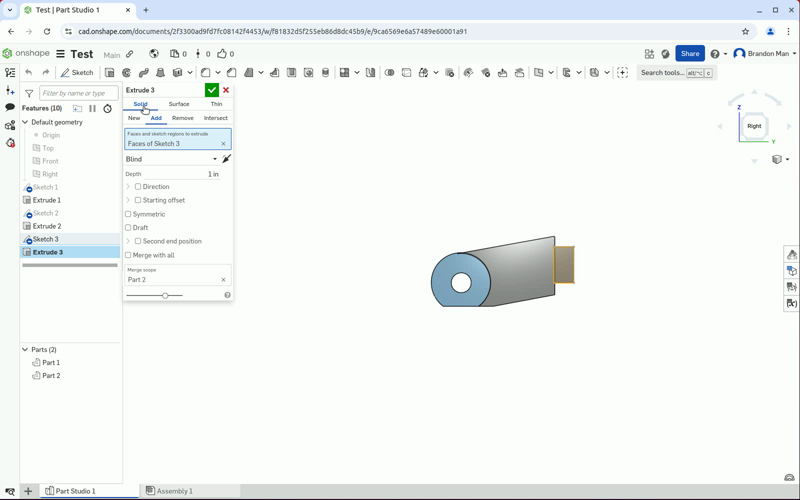
click(143, 106)
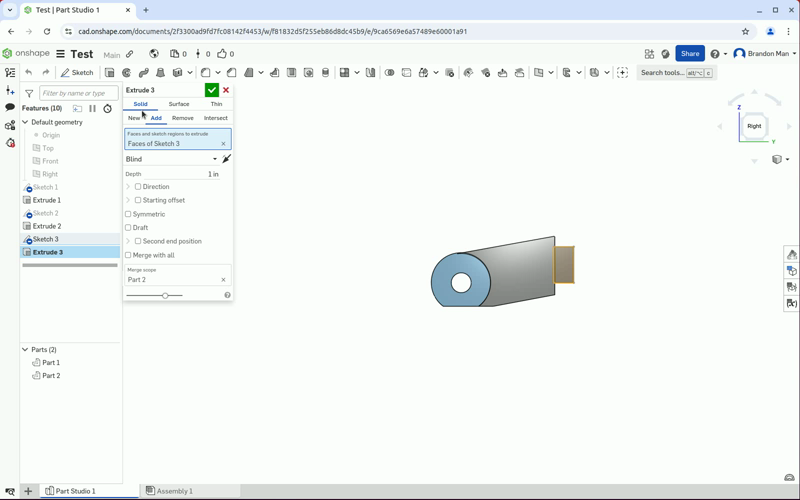
mouse_move(137, 120)
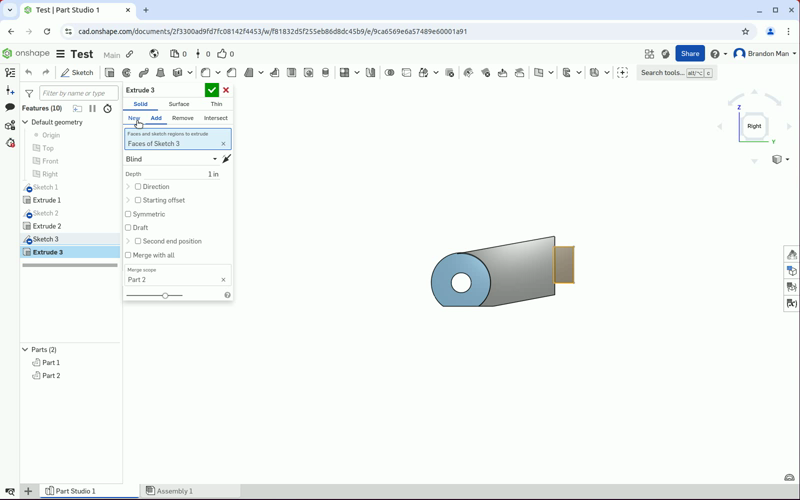
click(137, 120)
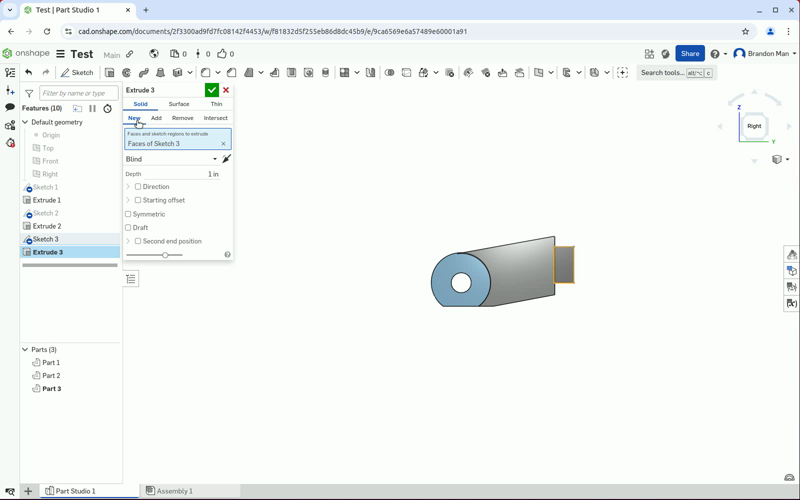
key(tab, 4)
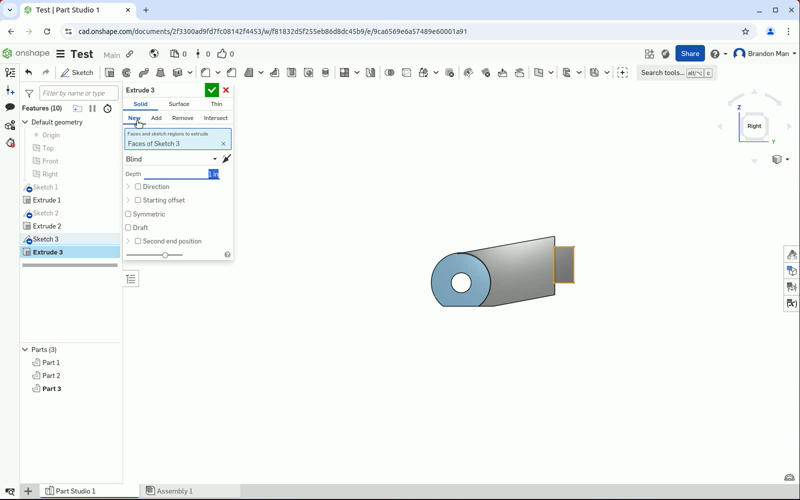
text(2.407)
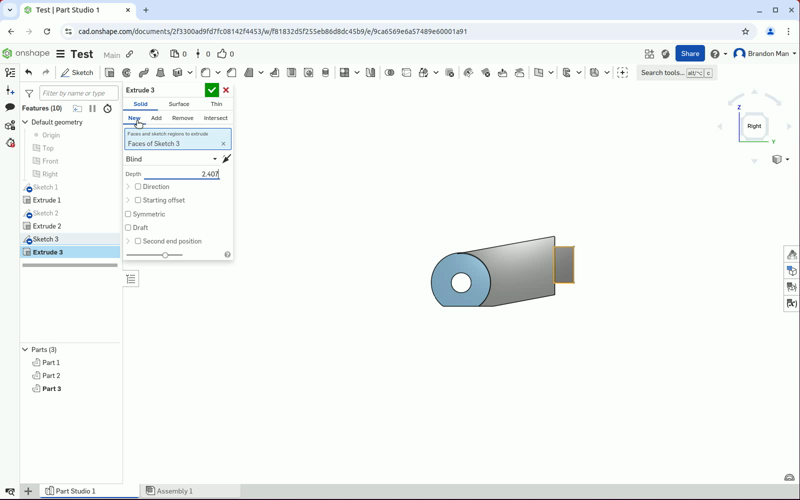
key(enter)
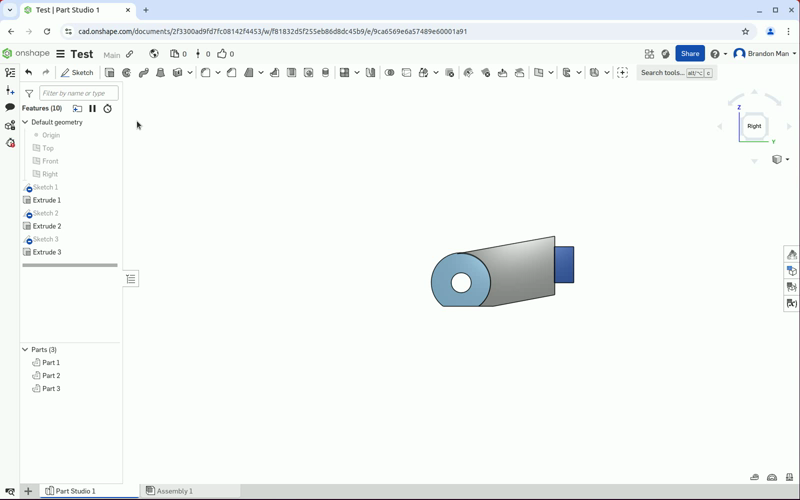
key(shift+h)
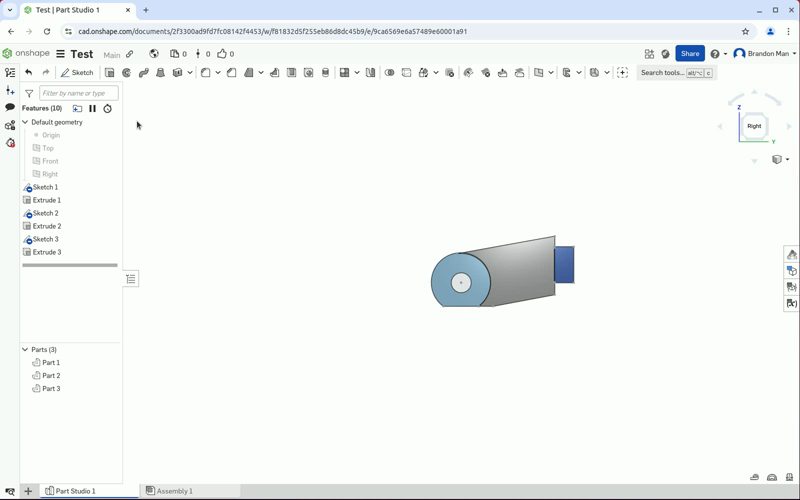
key(shift+h)
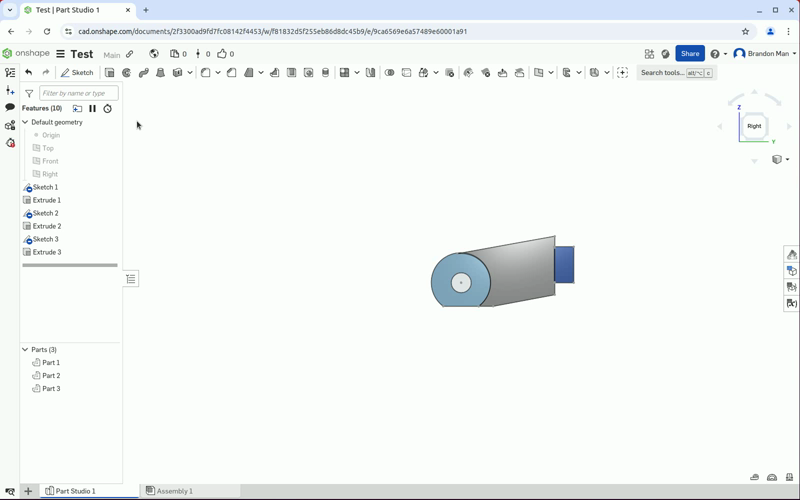
key(shift+7)
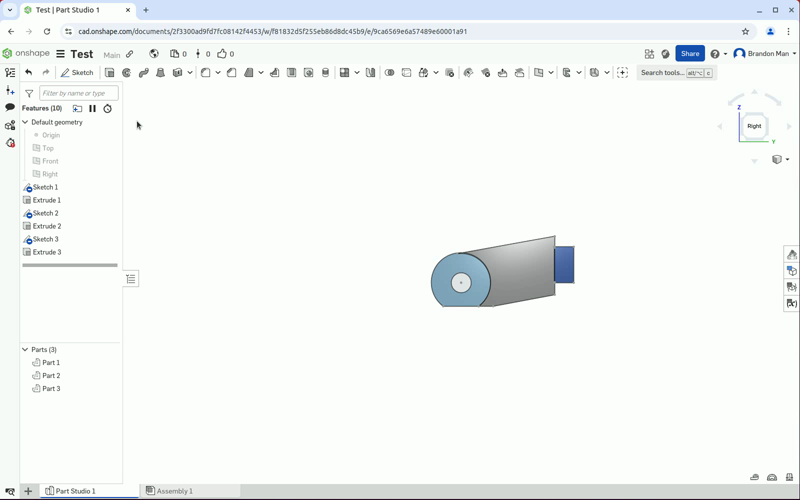
key(right, 2)
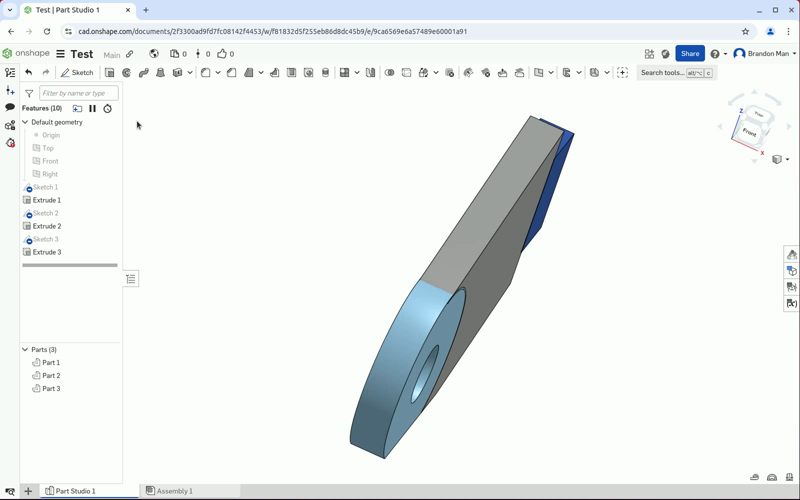
key(down, 2)
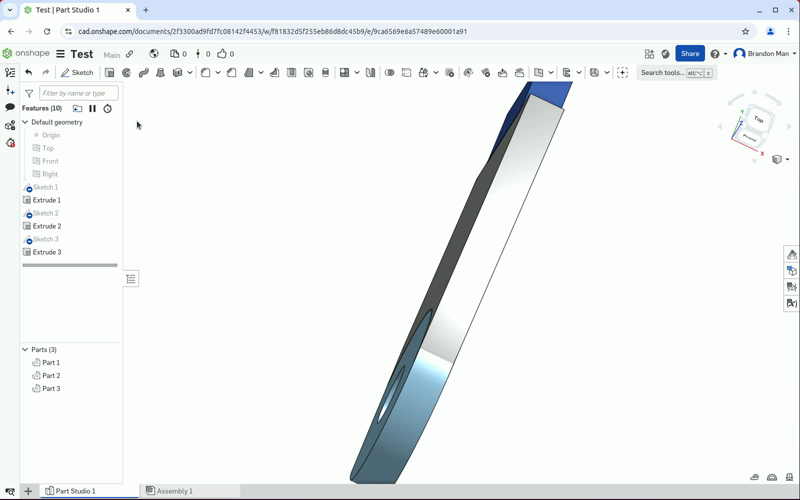
key(up, 2)
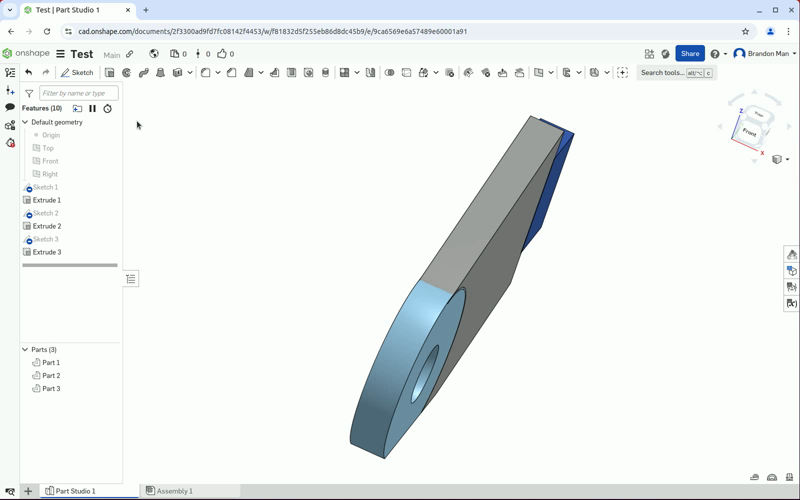
key(left, 2)
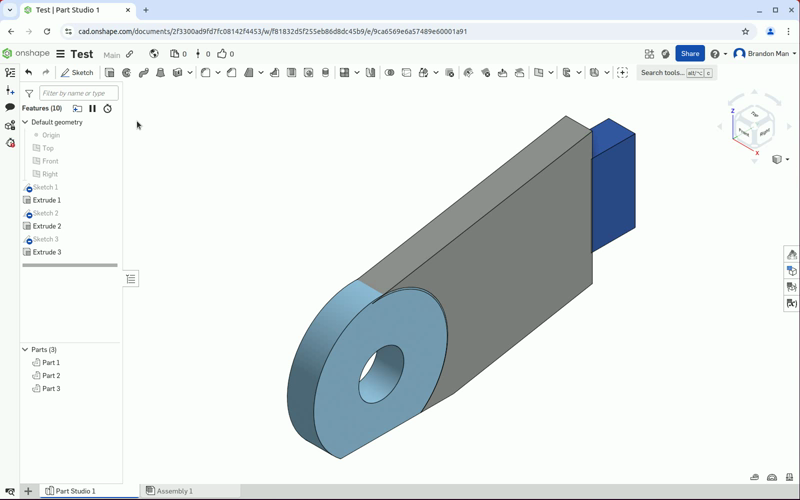
mouse_move(73, 189)
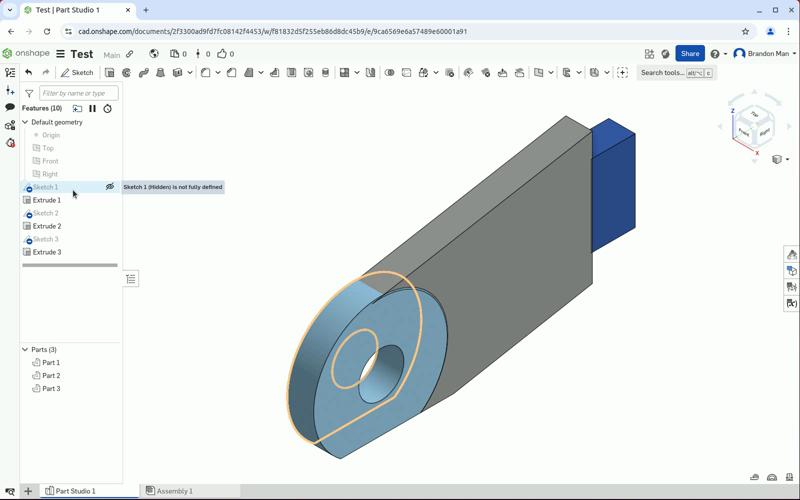
click(73, 189)